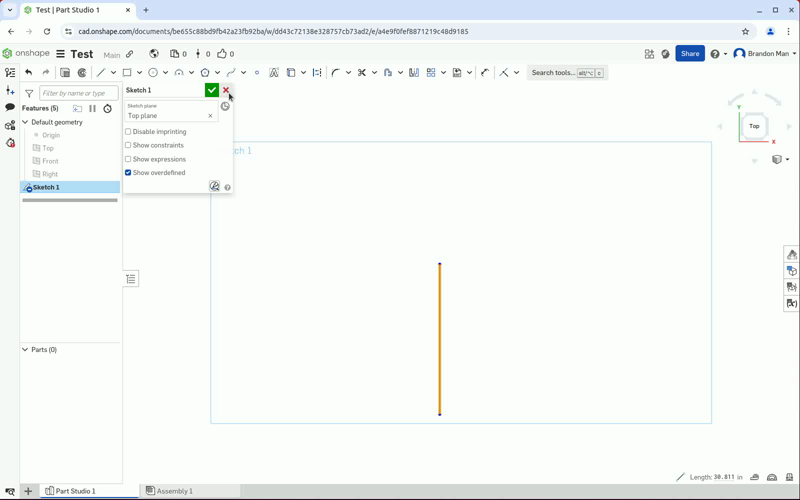
key(shift+h)
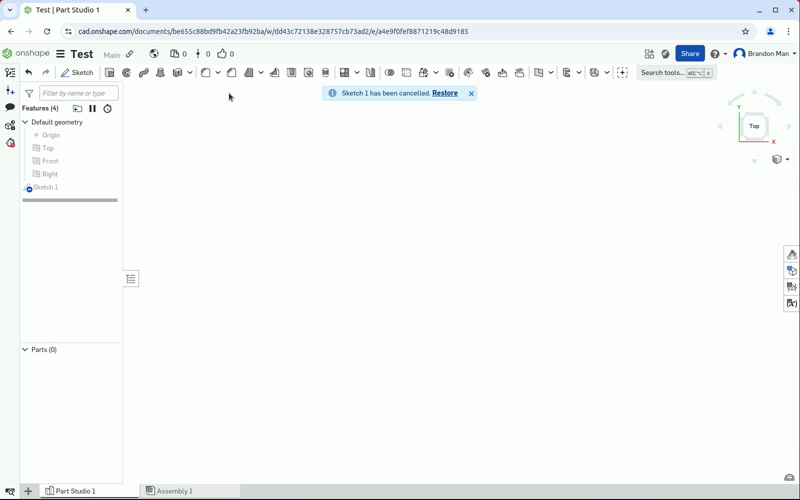
mouse_move(73, 352)
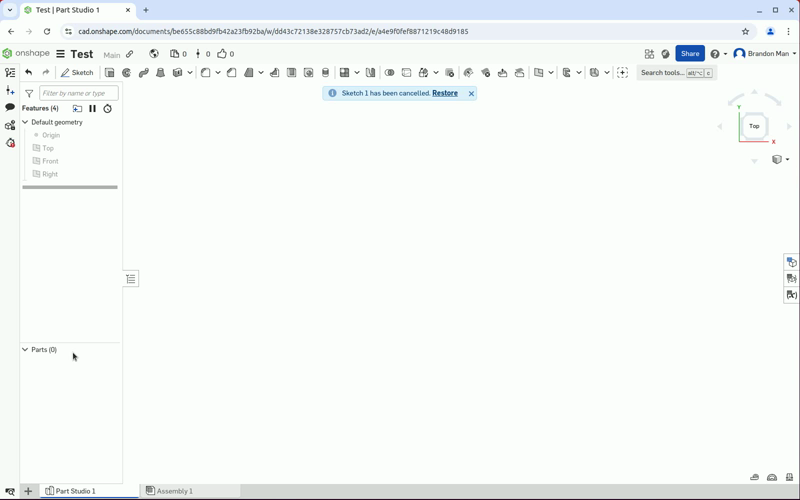
key(y)
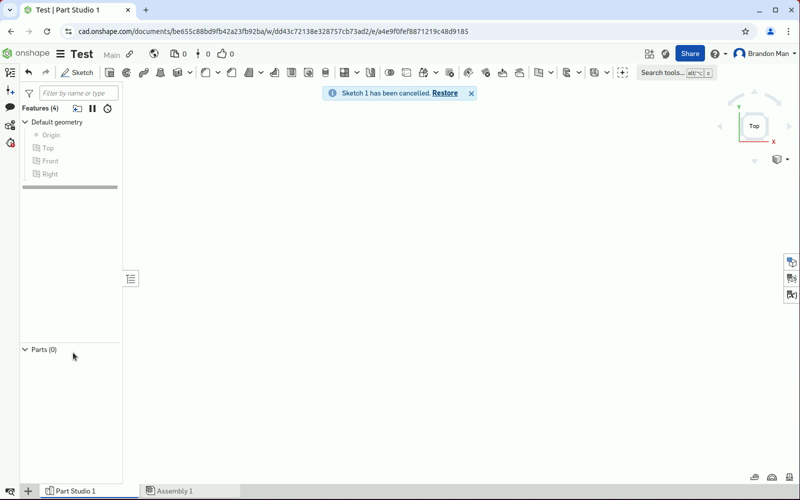
key(shift+p)
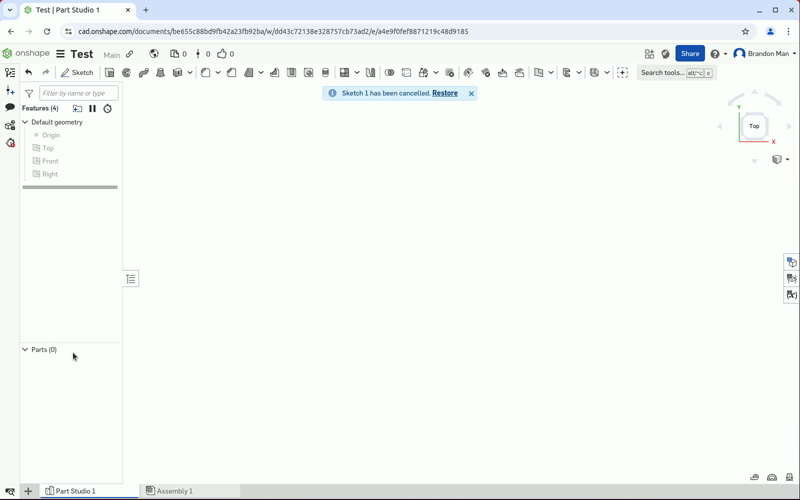
key(space)
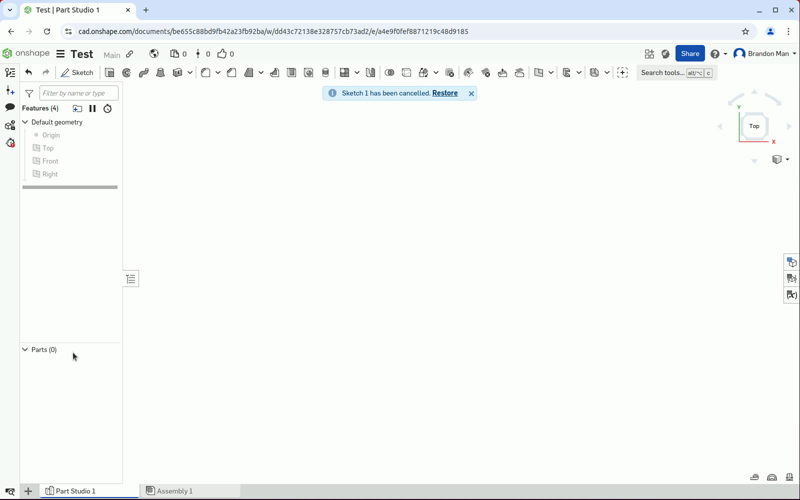
key_down(shift)
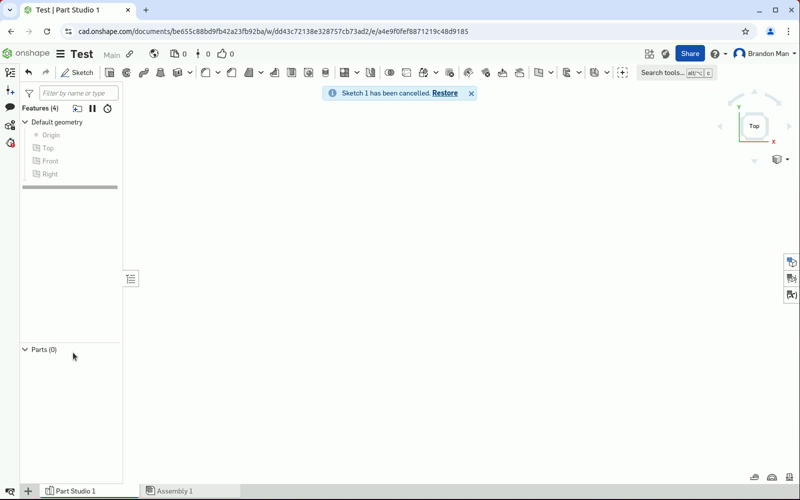
key(up)
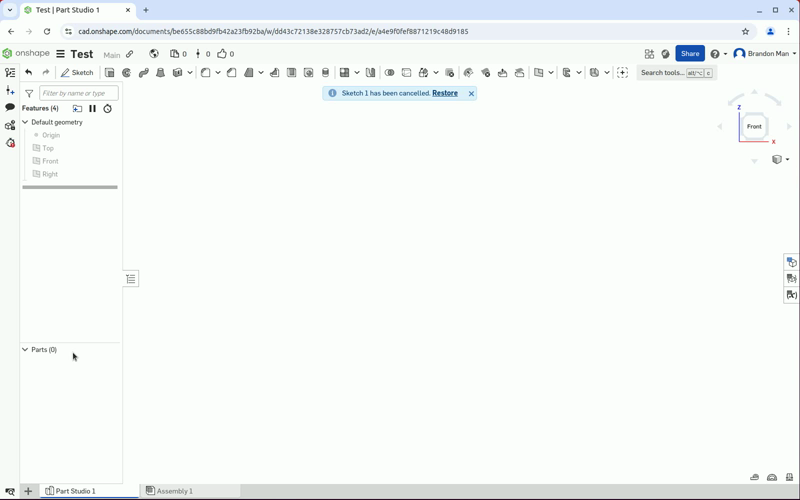
key_up(shift)
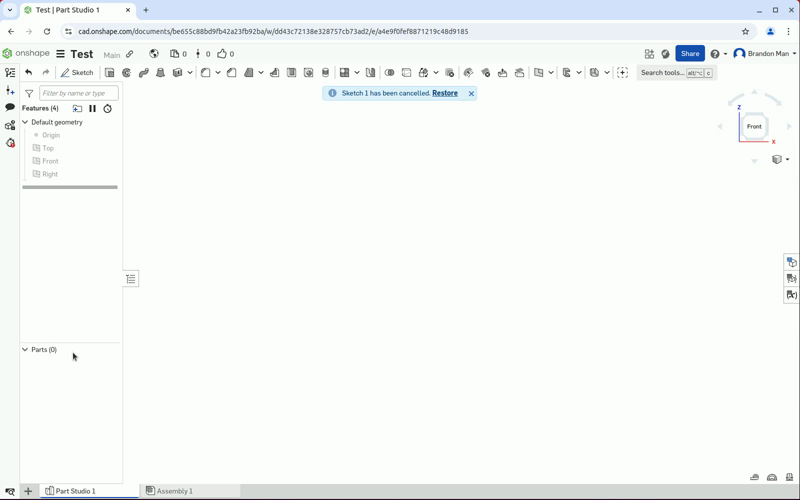
mouse_move(73, 352)
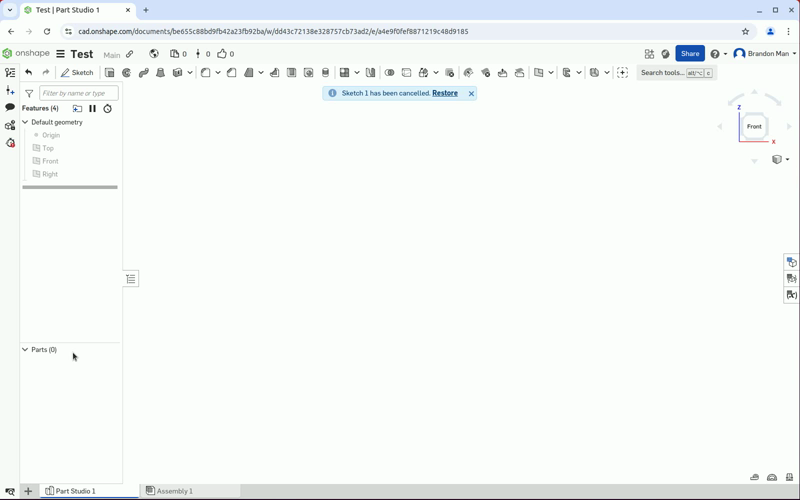
key(shift+y)
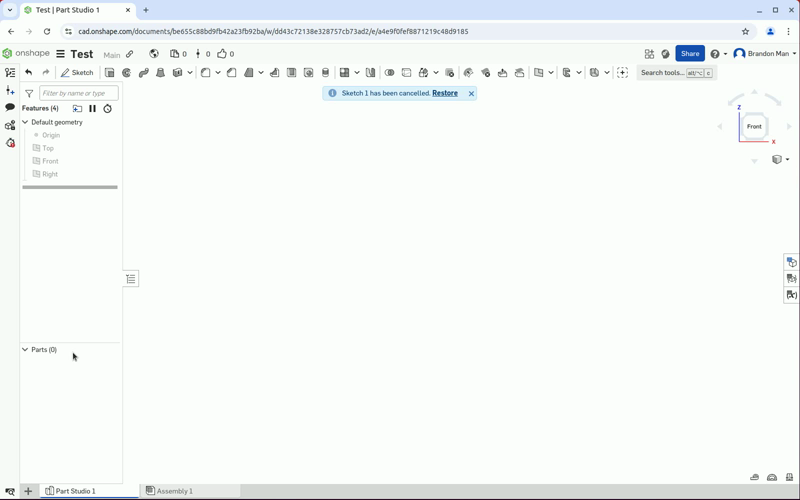
key(shift+s)
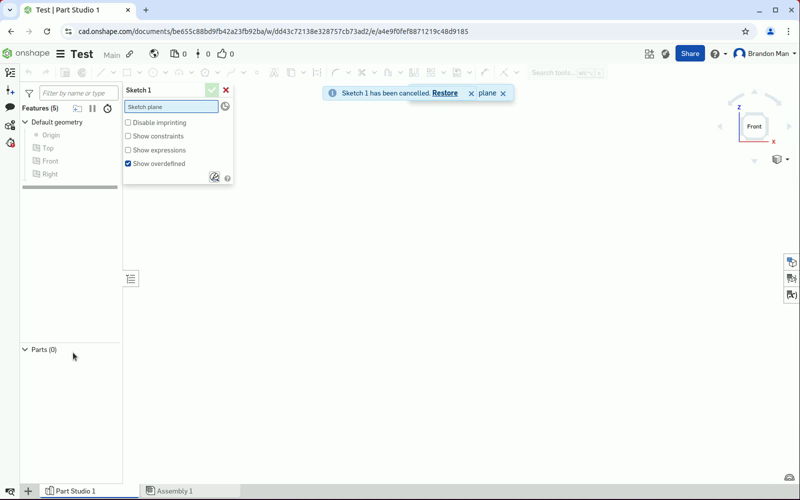
mouse_move(73, 163)
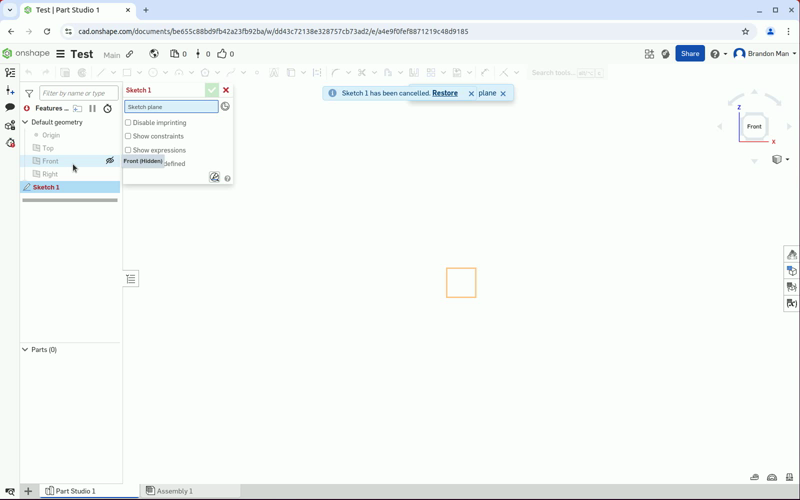
click(73, 163)
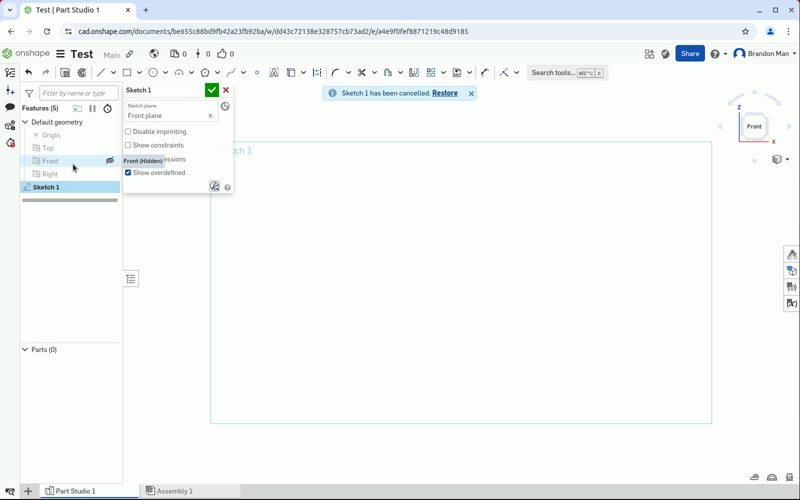
mouse_move(73, 352)
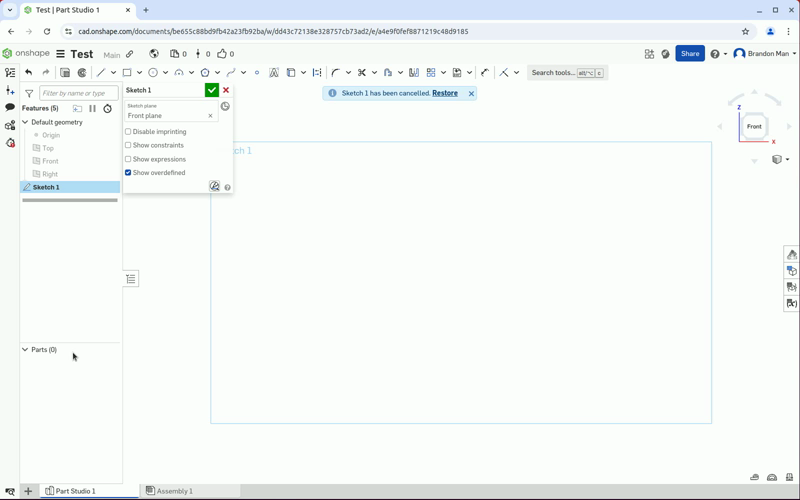
key(y)
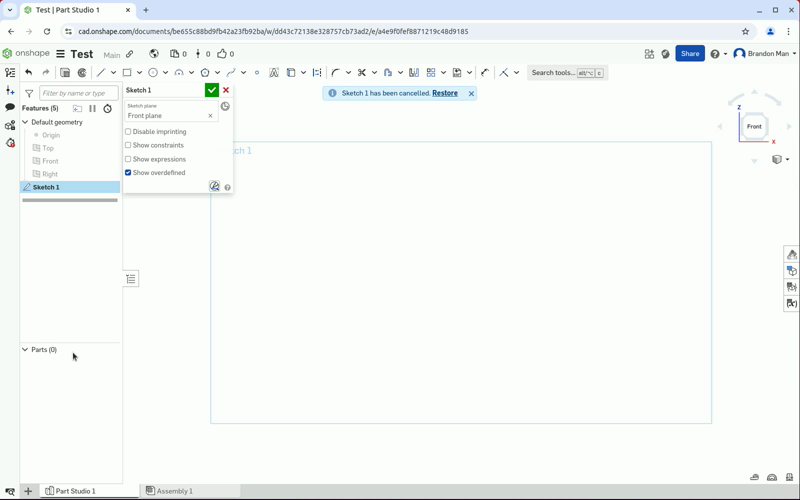
key(l)
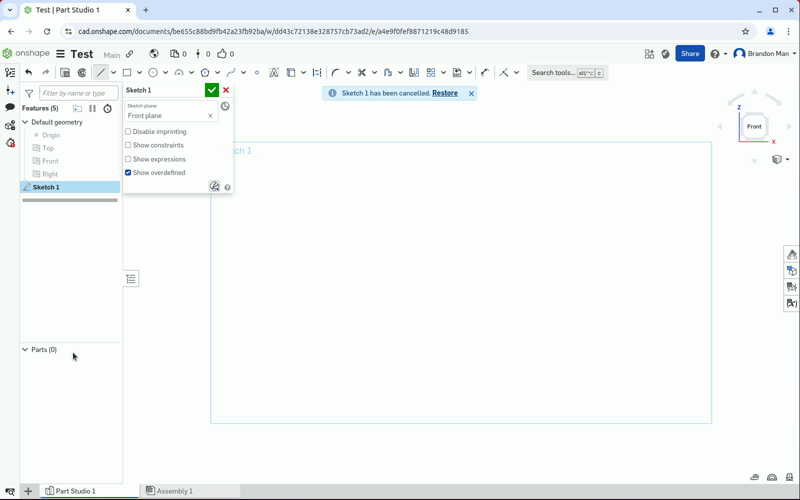
key_down(shift)
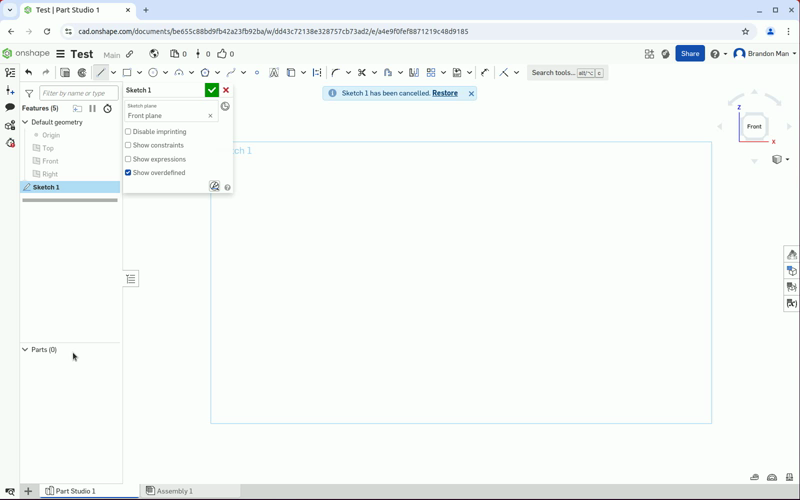
mouse_move(364, 379)
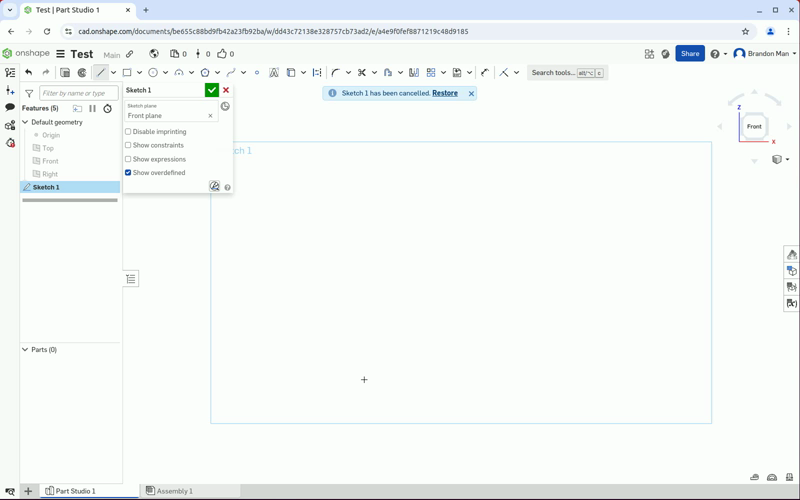
click(364, 379)
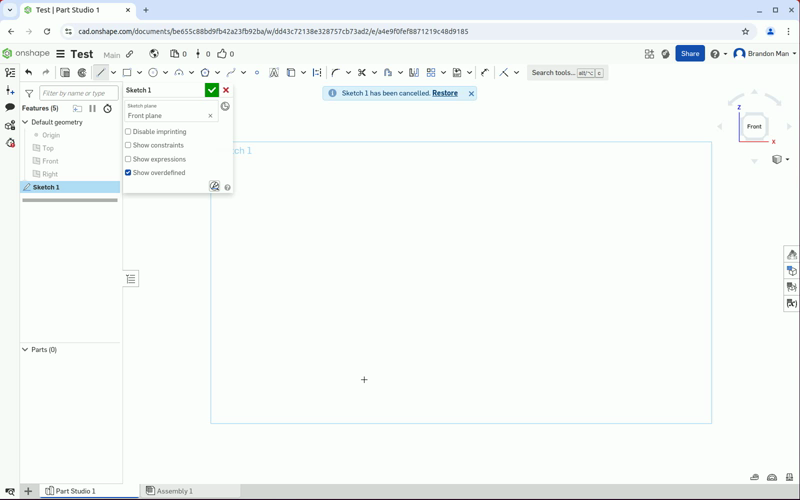
key_up(shift)
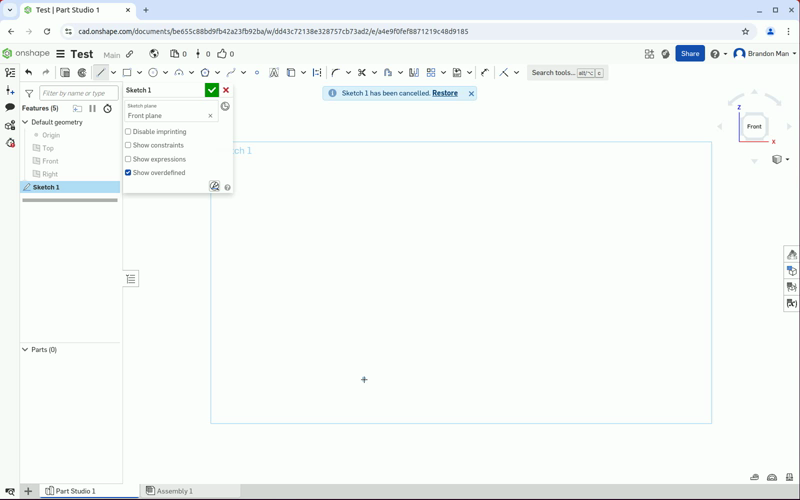
key_down(shift)
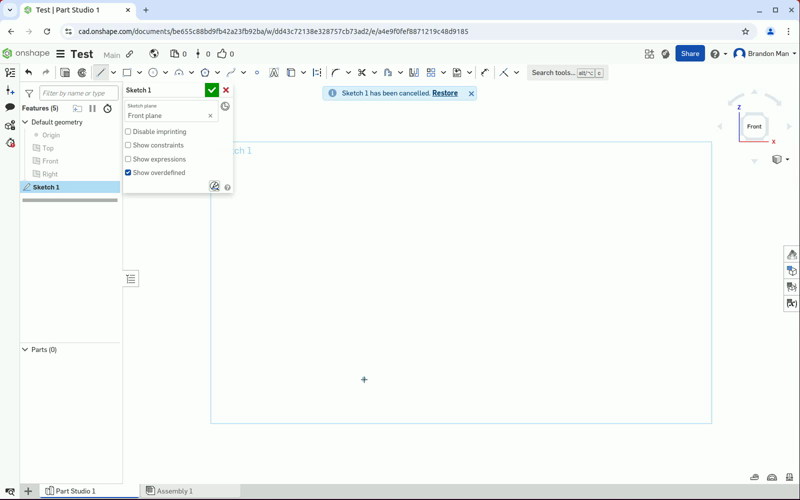
mouse_move(555, 379)
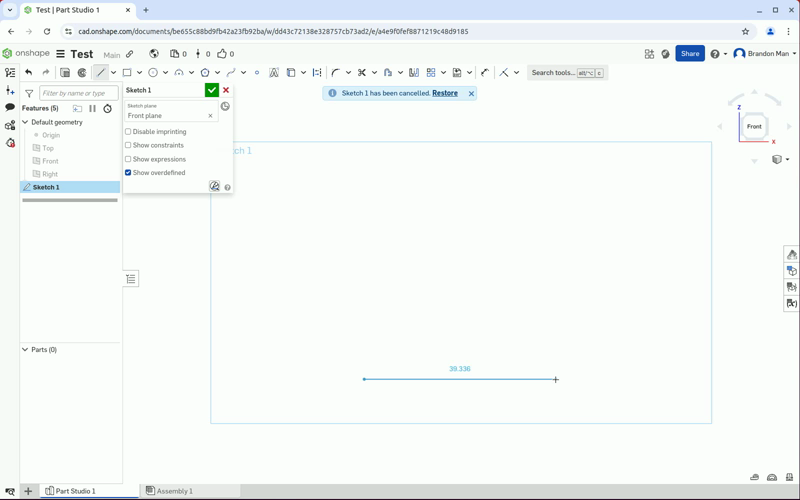
click(555, 379)
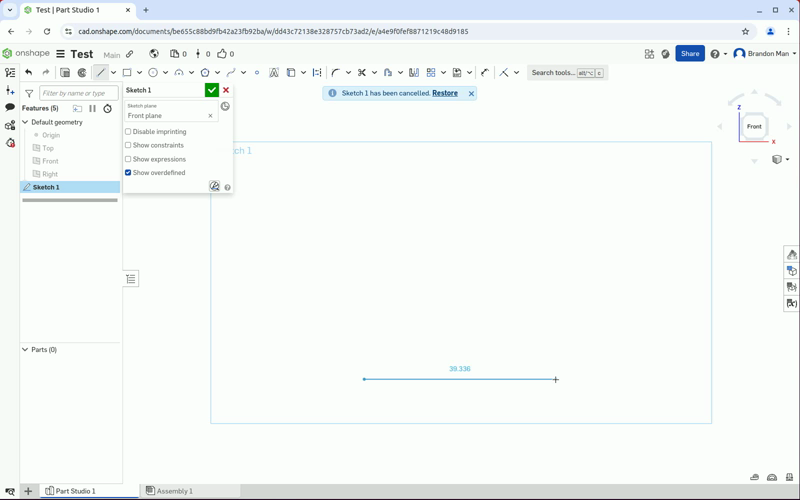
key_up(shift)
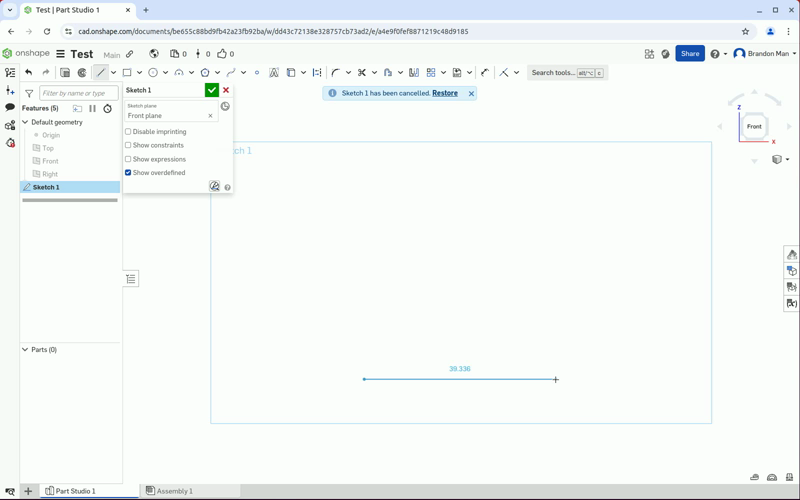
key_down(shift)
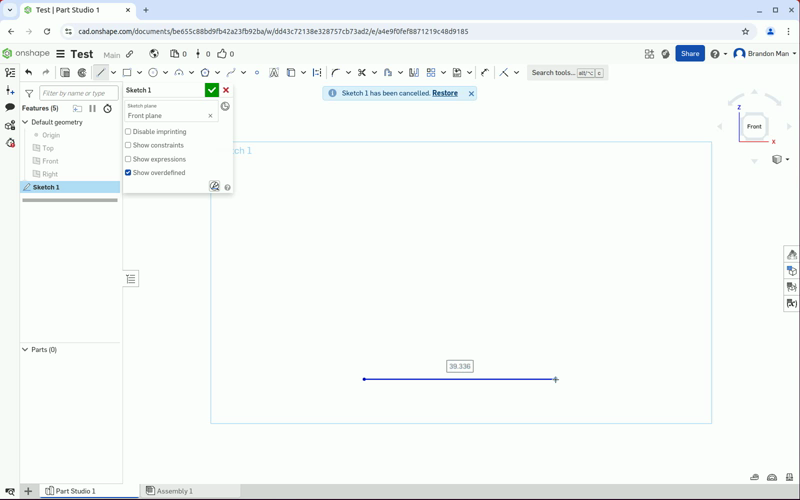
mouse_move(555, 187)
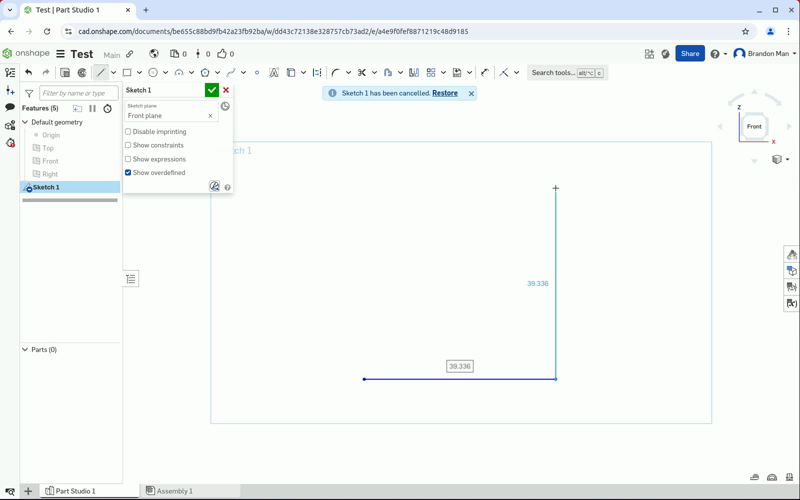
click(555, 187)
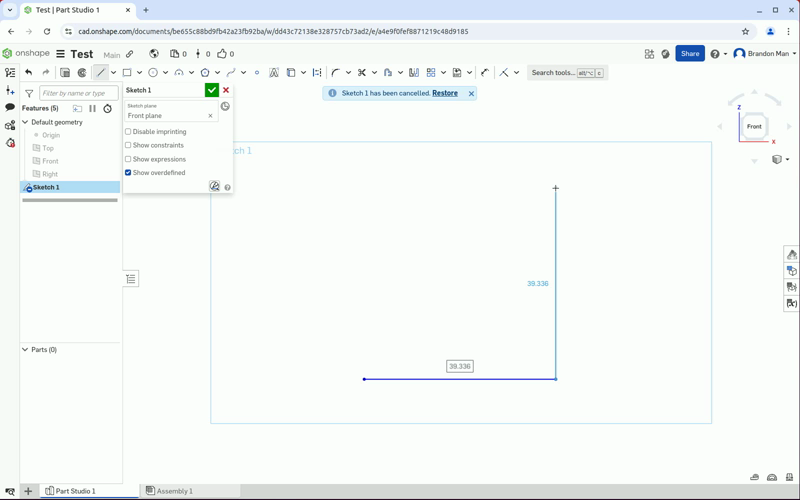
key_up(shift)
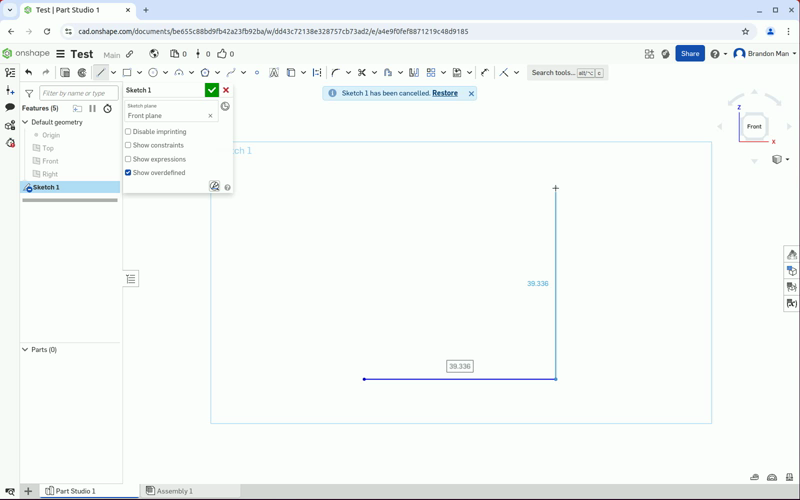
key_down(shift)
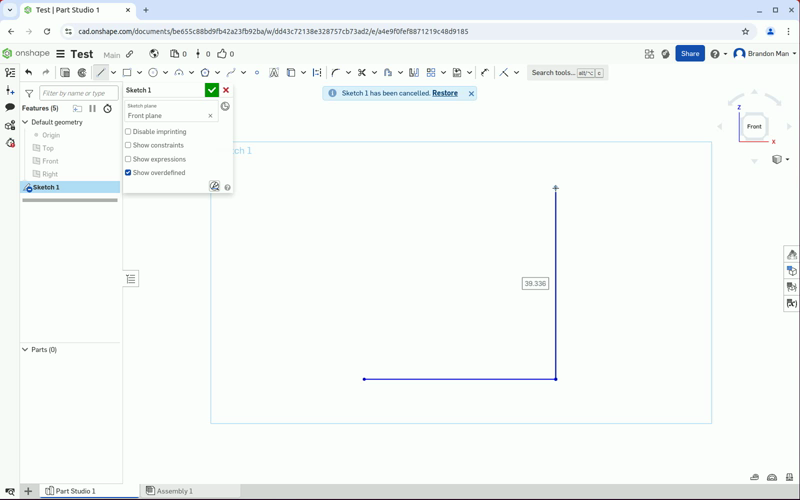
mouse_move(364, 187)
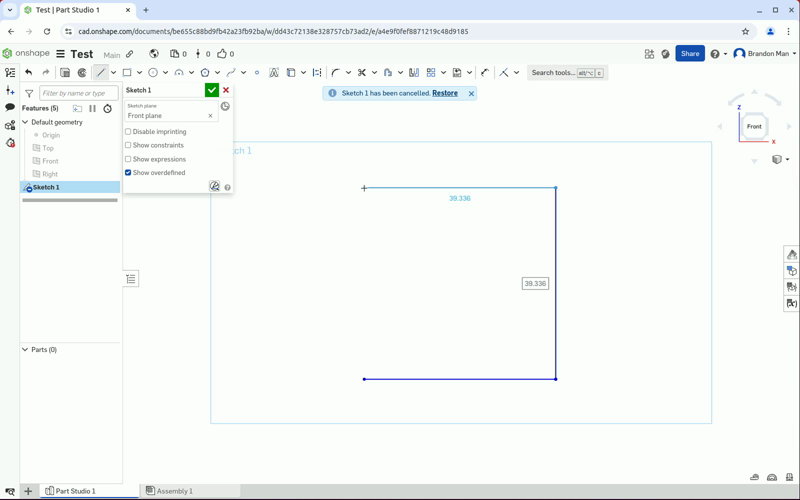
click(364, 187)
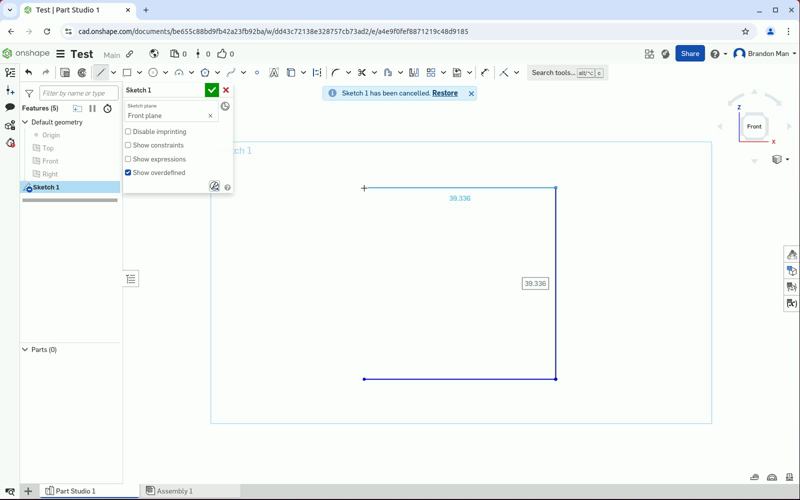
key_up(shift)
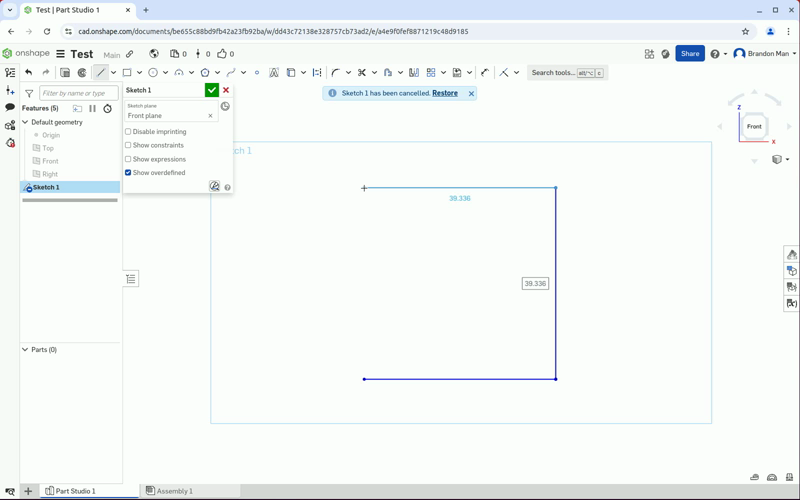
key_down(shift)
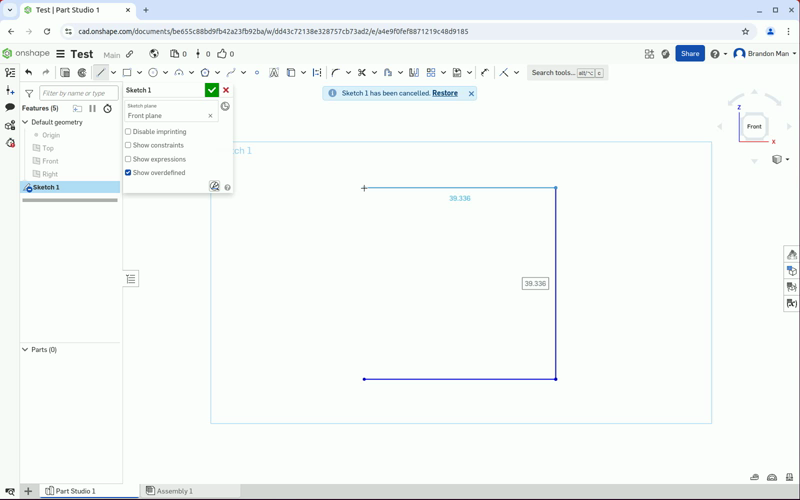
mouse_move(364, 379)
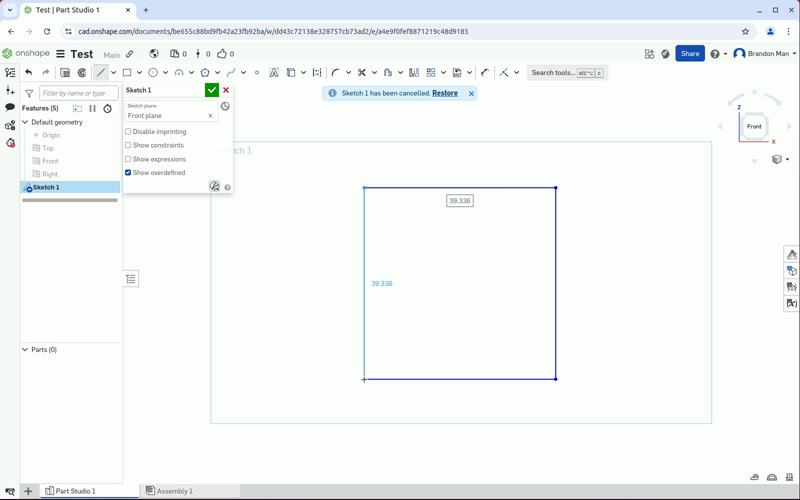
key_up(shift)
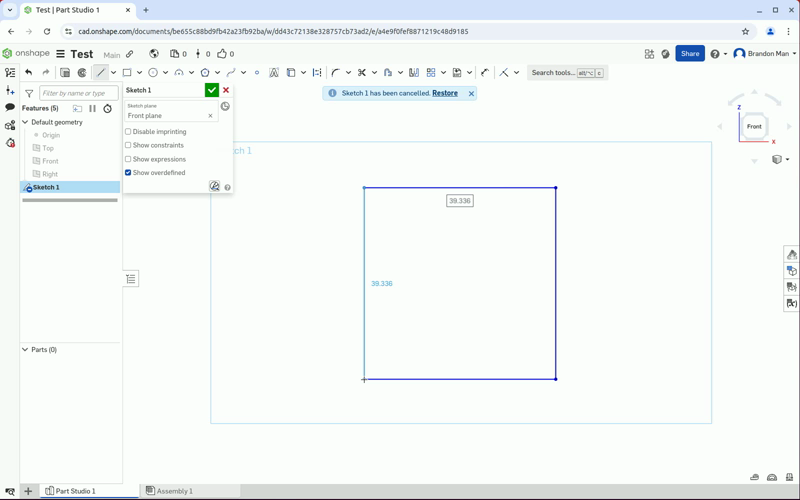
click(364, 379)
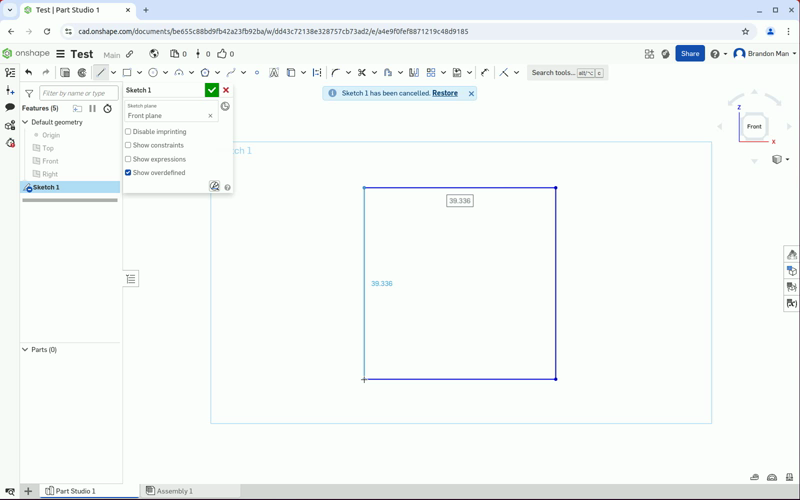
key(esc)
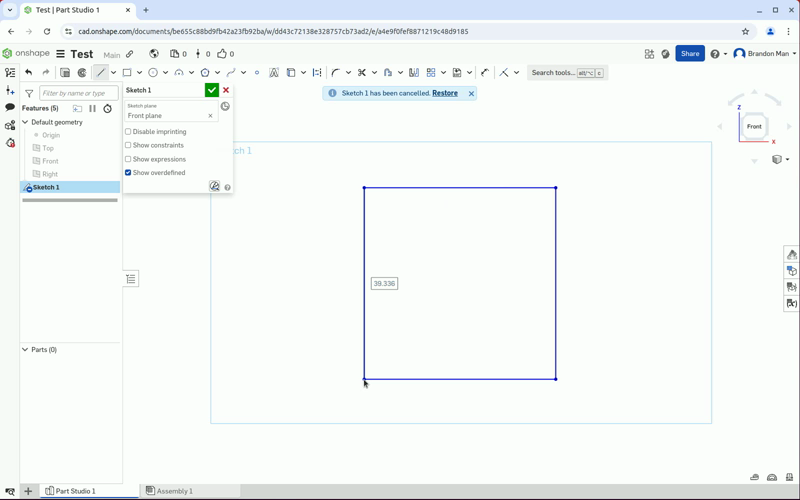
key(c)
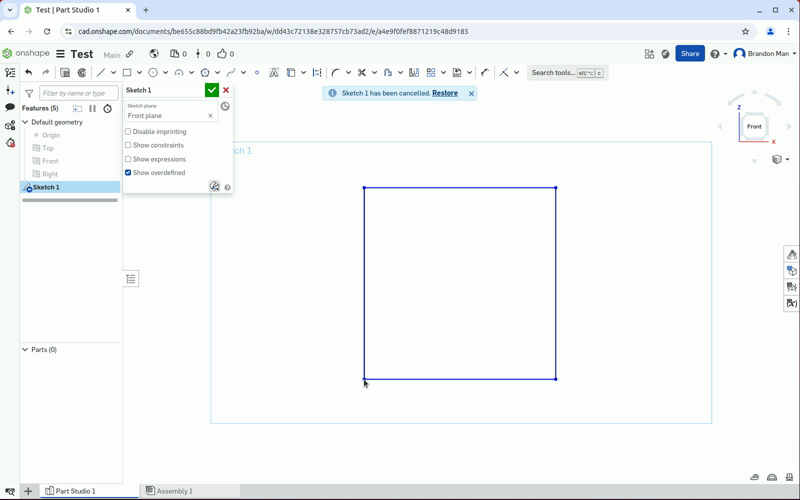
key_down(shift)
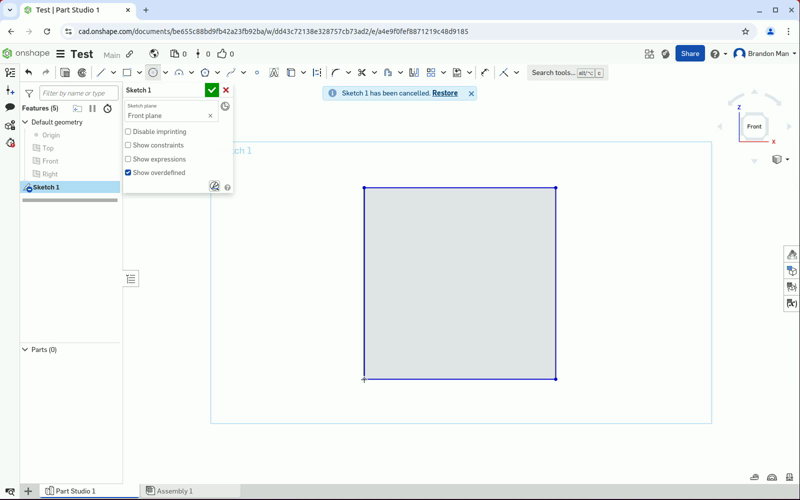
mouse_move(461, 282)
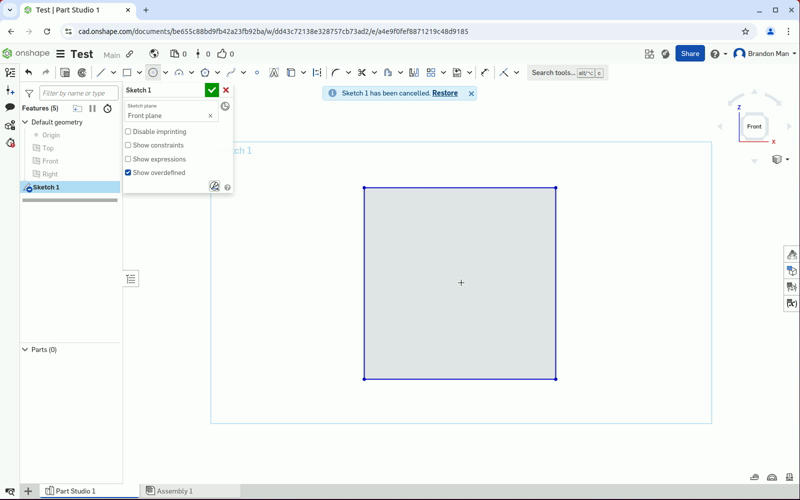
click(461, 282)
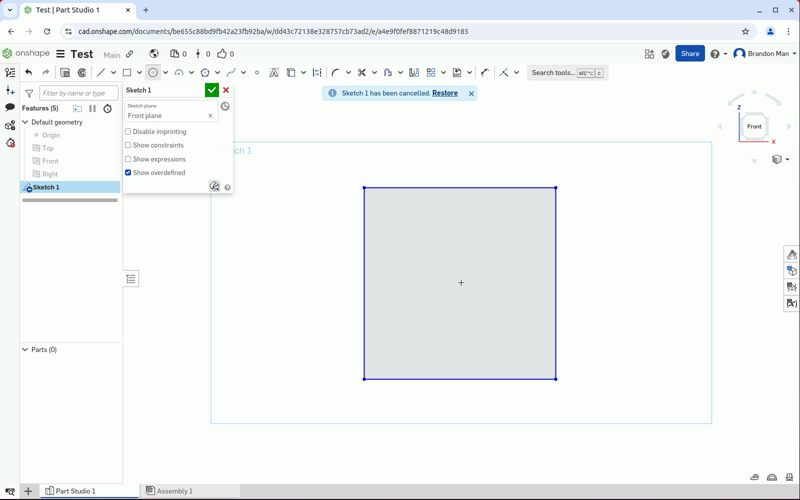
key_up(shift)
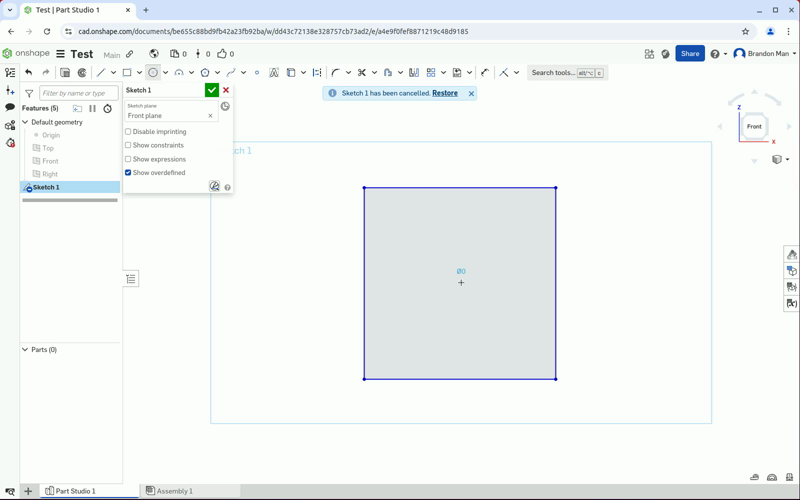
mouse_move(487, 282)
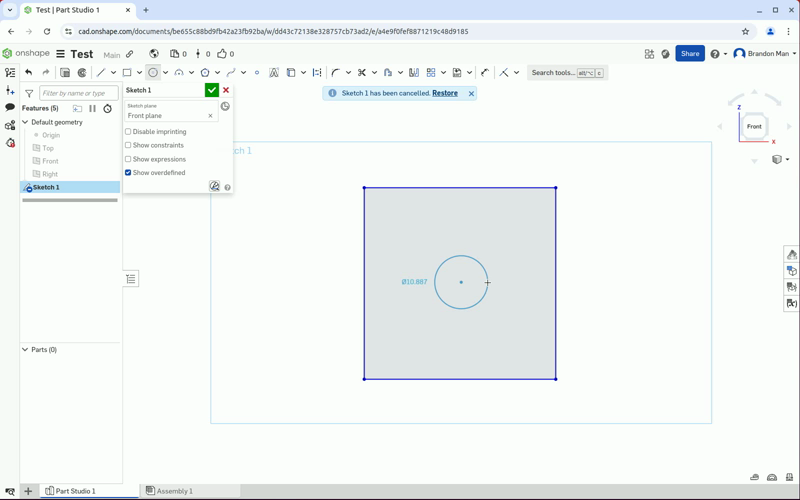
click(487, 282)
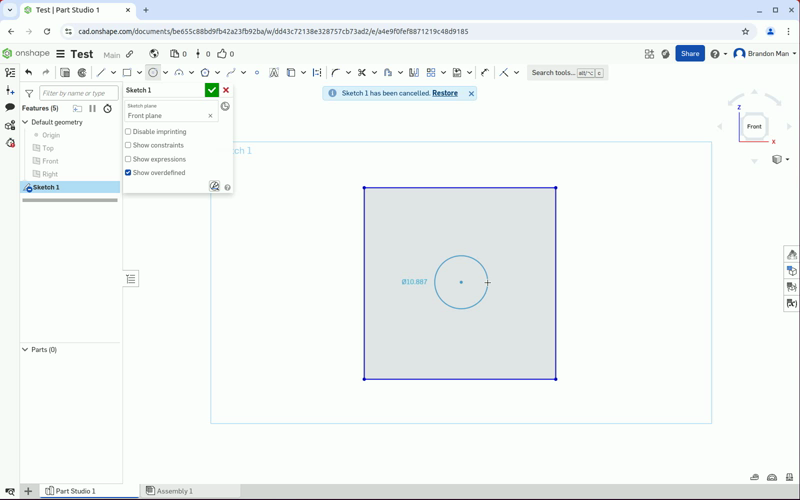
key(esc)
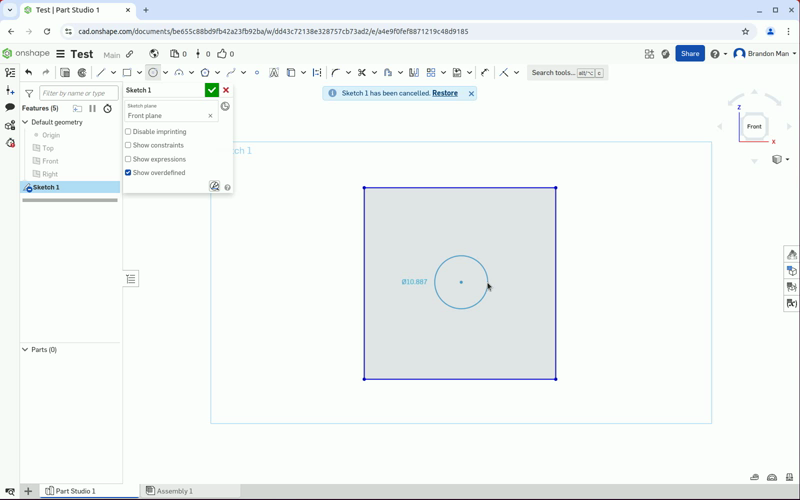
key(c)
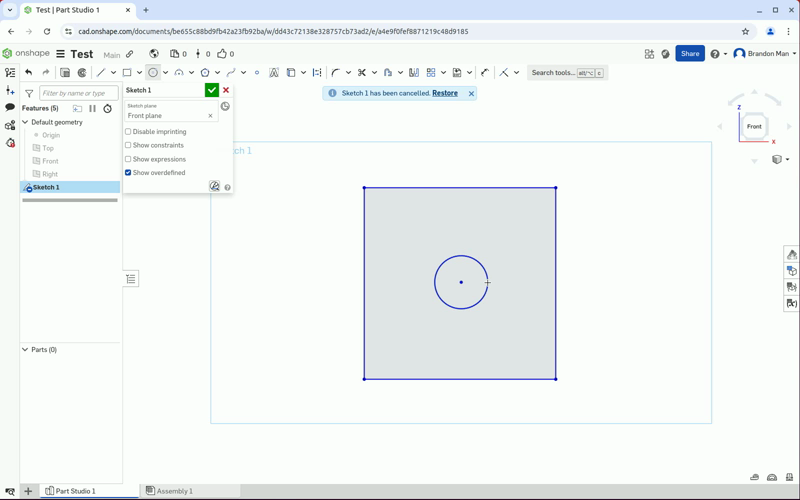
key_down(shift)
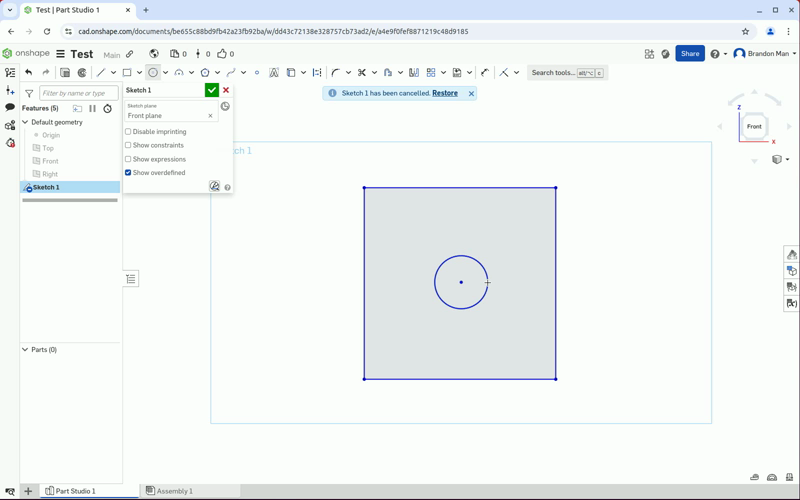
mouse_move(461, 352)
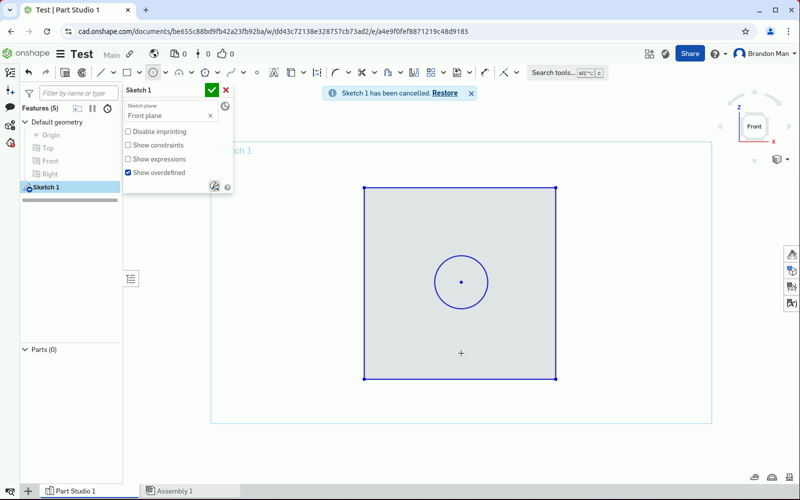
click(461, 352)
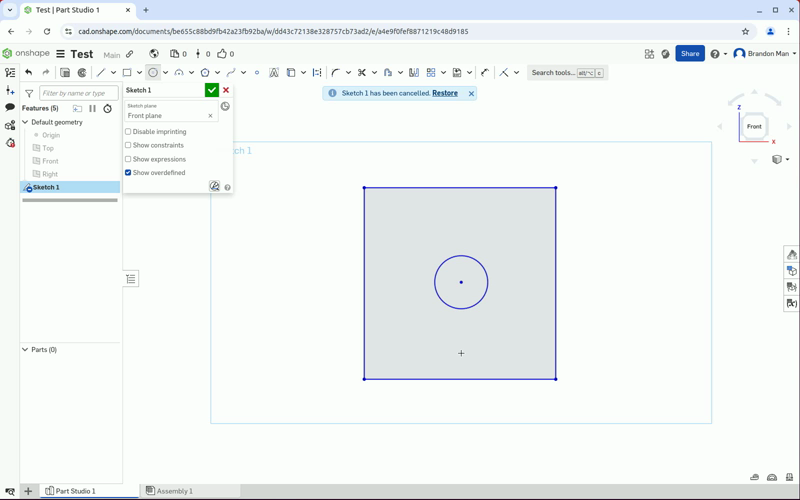
key_up(shift)
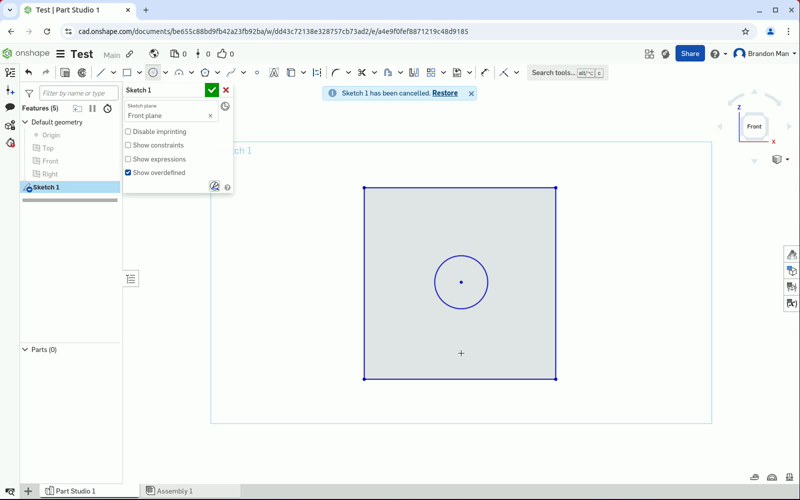
mouse_move(467, 352)
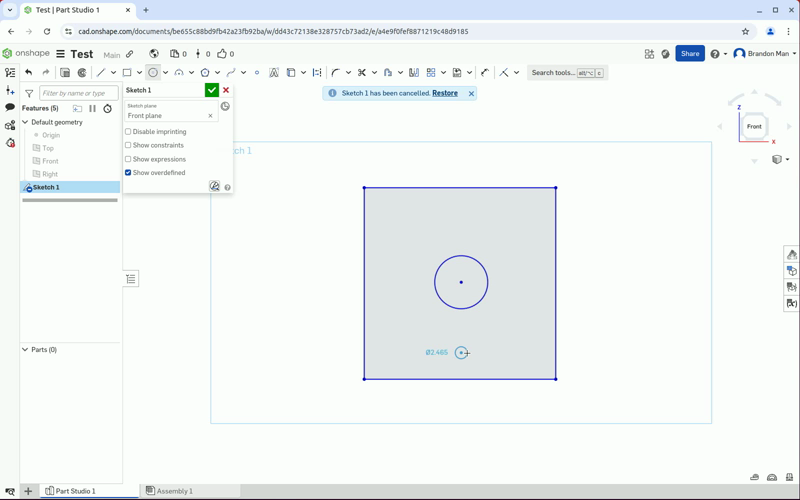
click(467, 352)
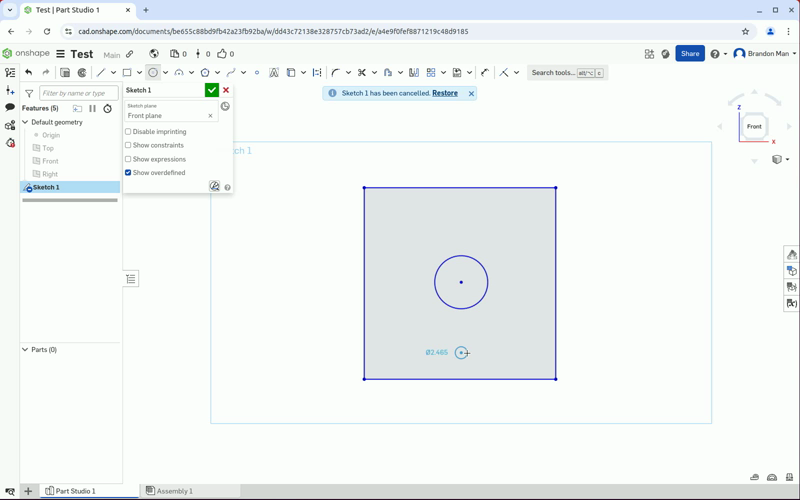
key(esc)
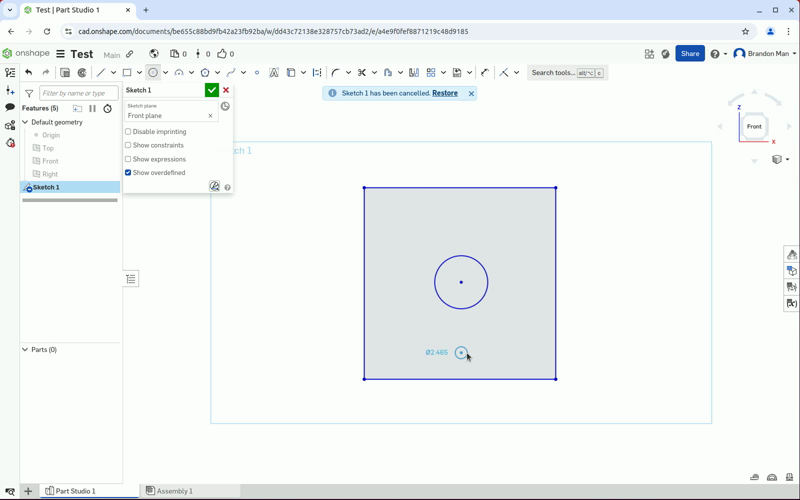
mouse_move(406, 297)
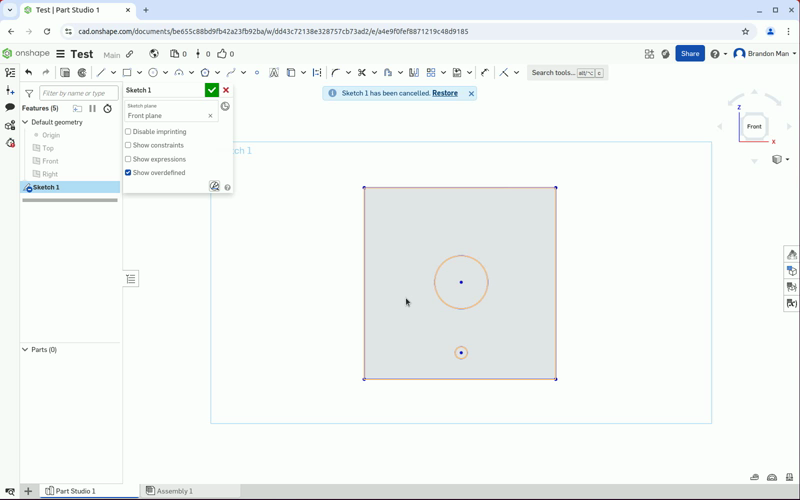
click(406, 297)
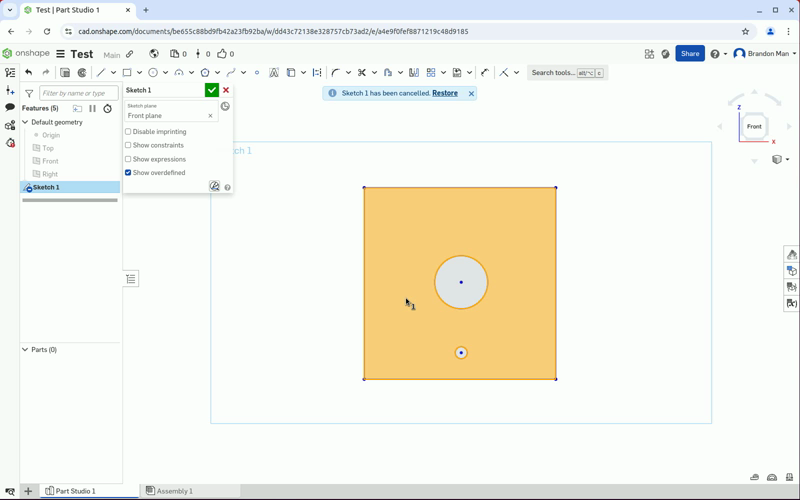
mouse_move(73, 352)
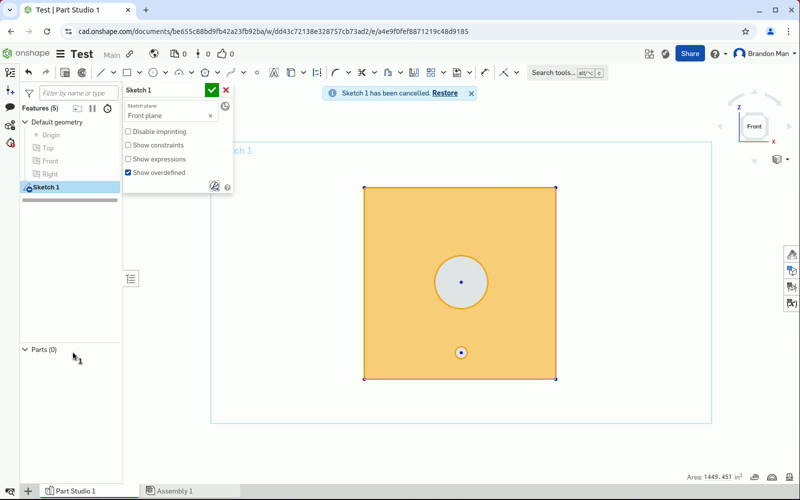
key(shift+y)
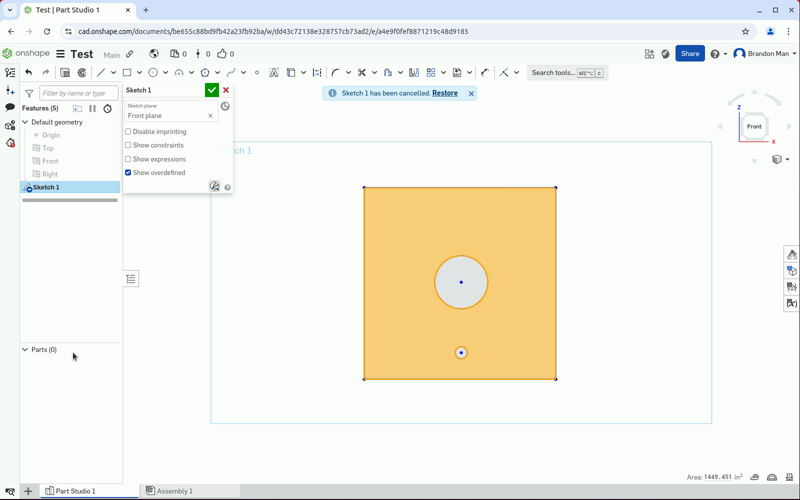
key(shift+e)
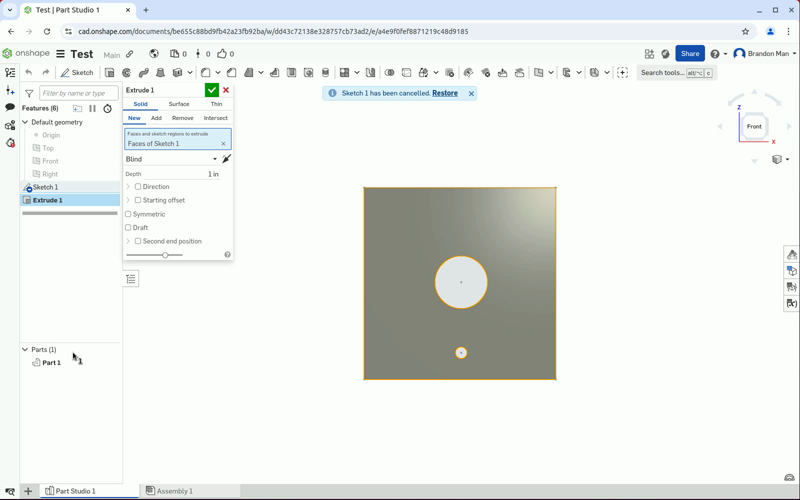
mouse_move(143, 106)
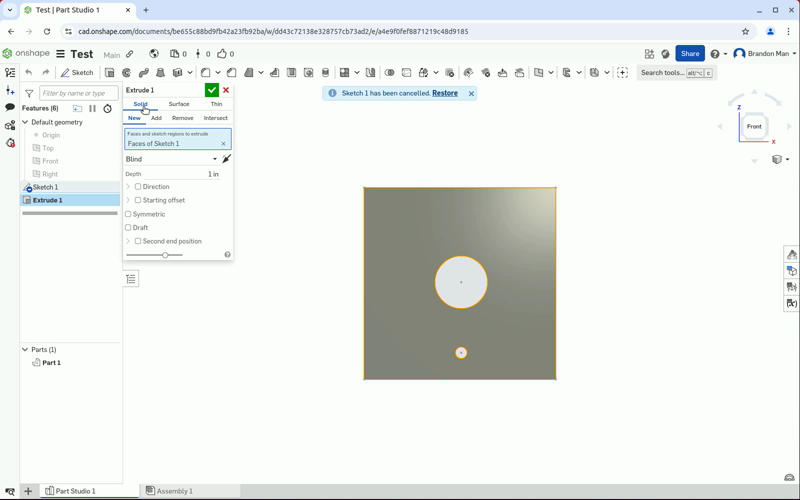
click(143, 106)
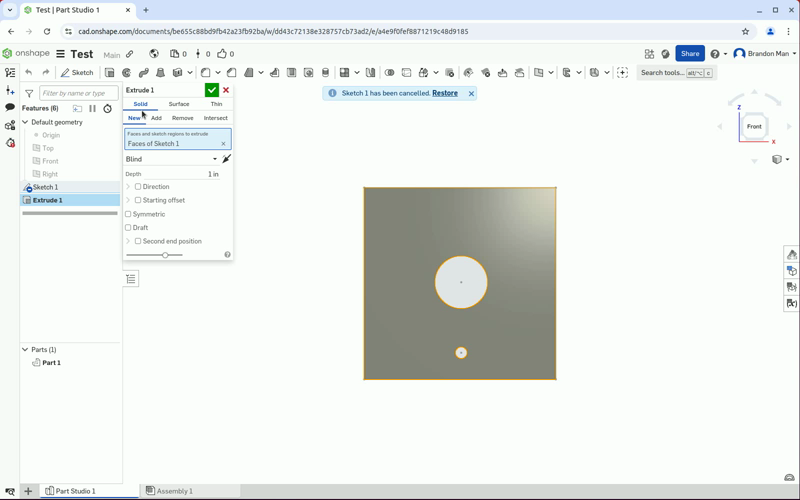
mouse_move(137, 120)
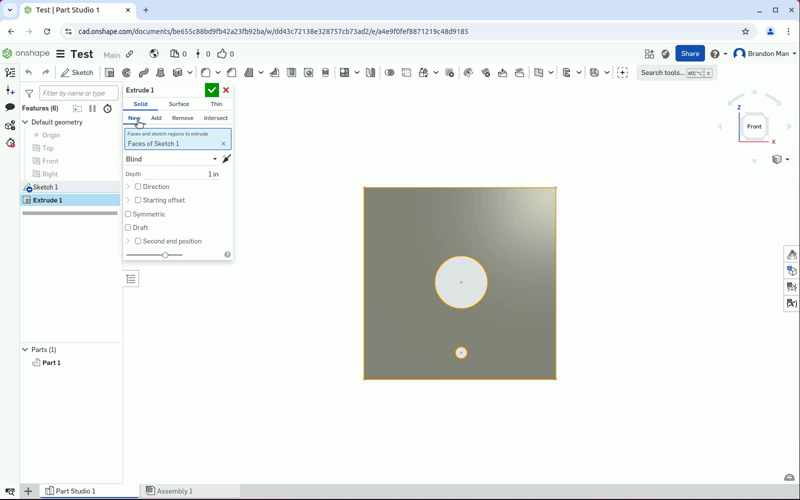
click(137, 120)
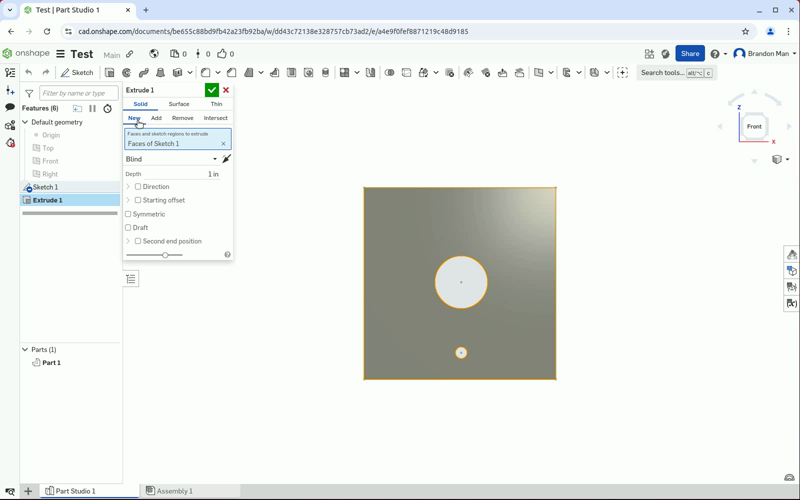
key(tab, 4)
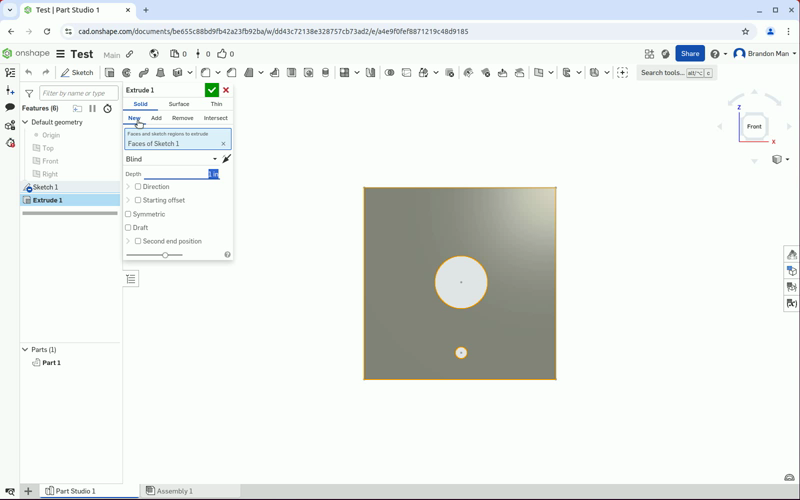
text(3.37)
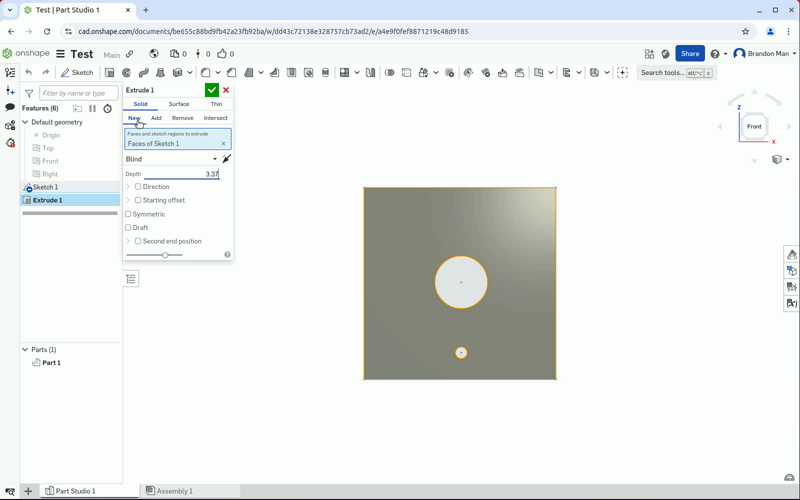
key(enter)
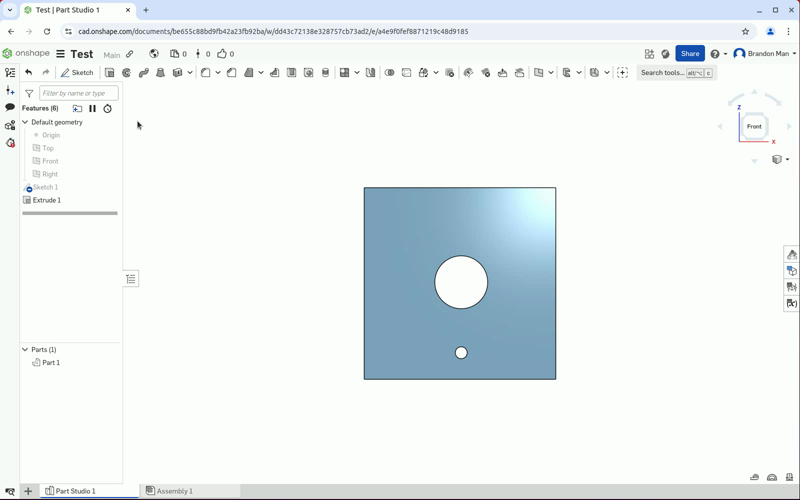
key(shift+h)
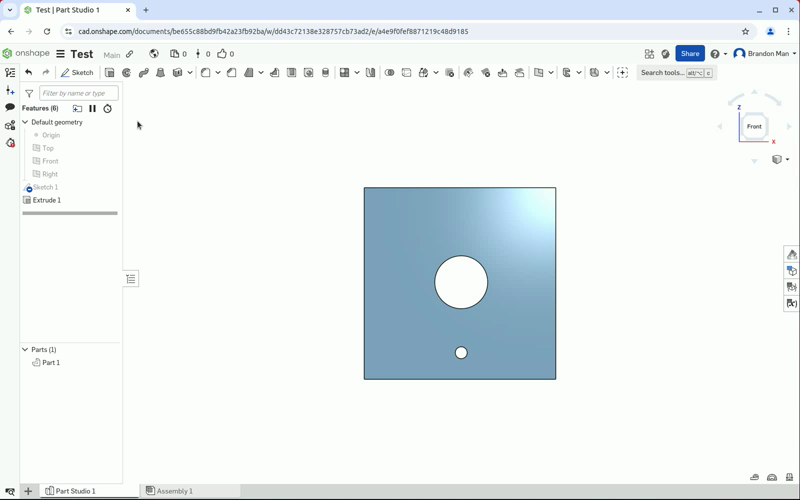
key(shift+h)
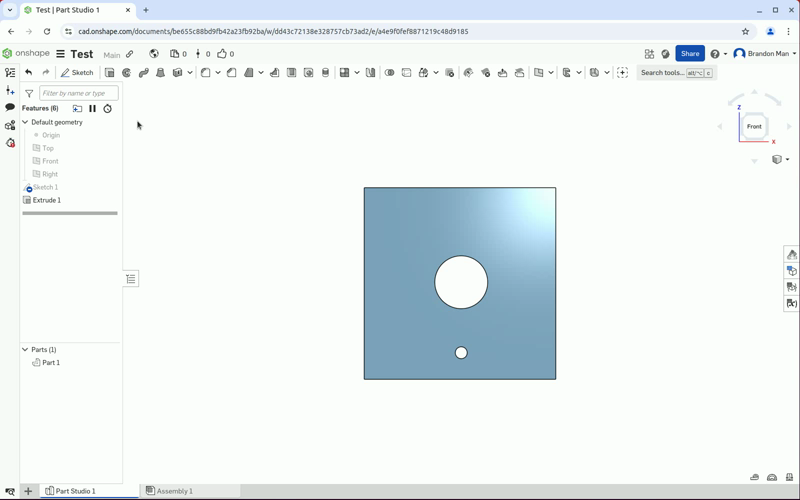
mouse_move(73, 189)
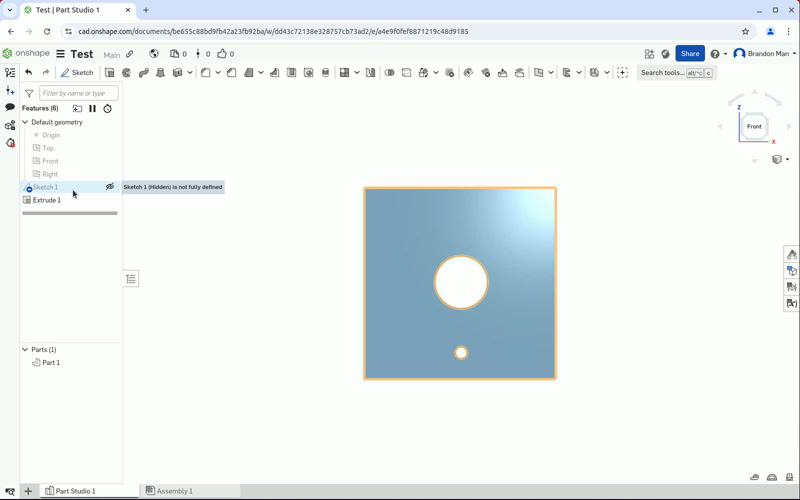
click(73, 189)
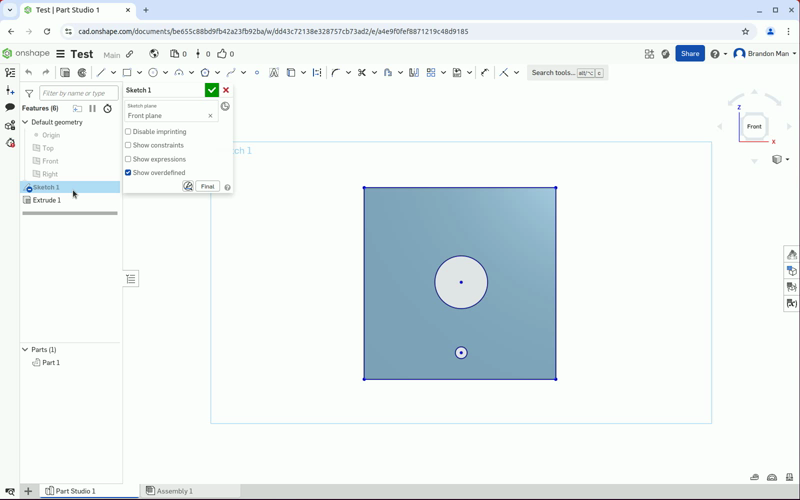
mouse_move(229, 92)
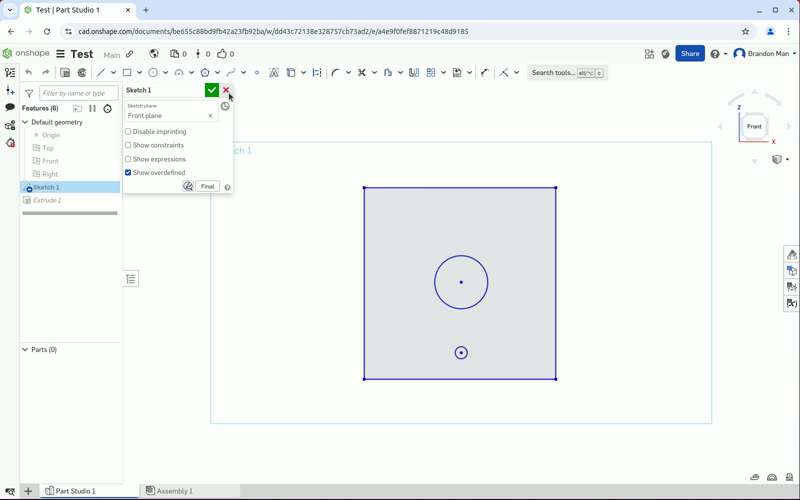
click(229, 92)
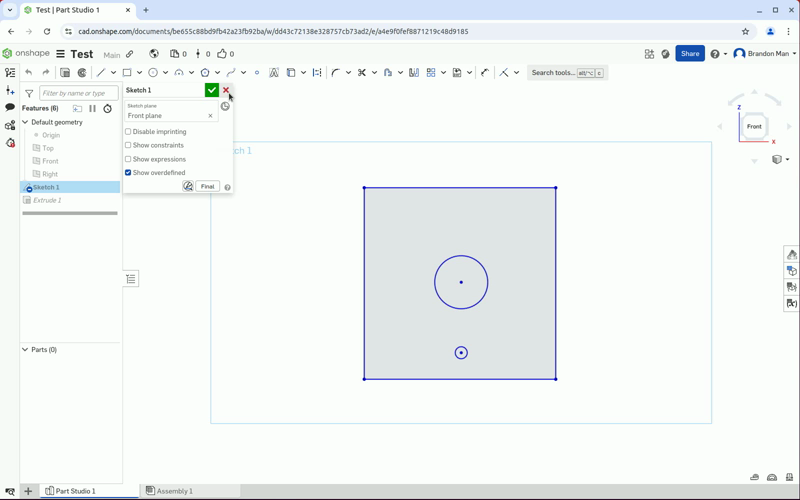
key(shift+s)
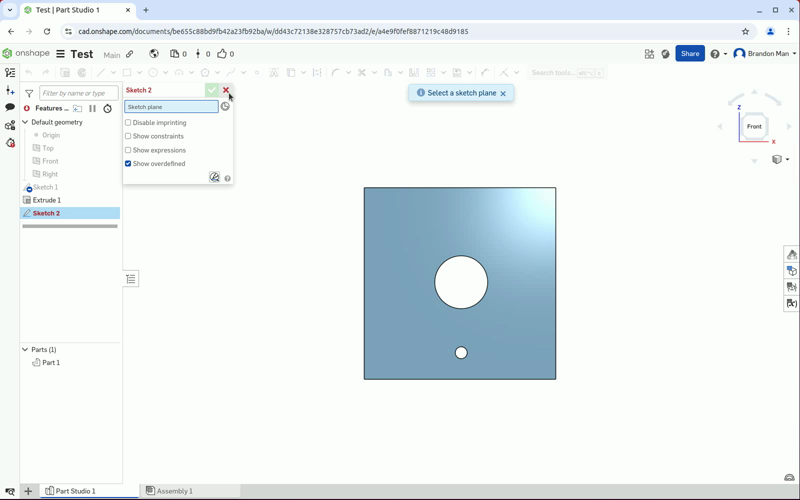
mouse_move(73, 163)
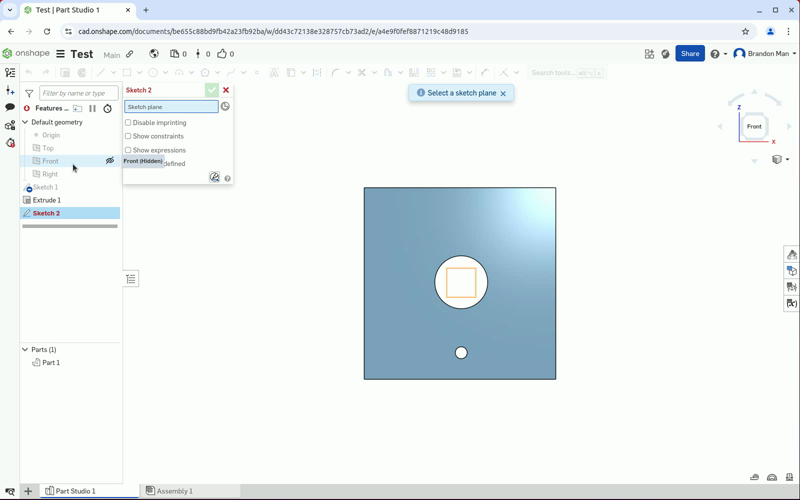
click(73, 163)
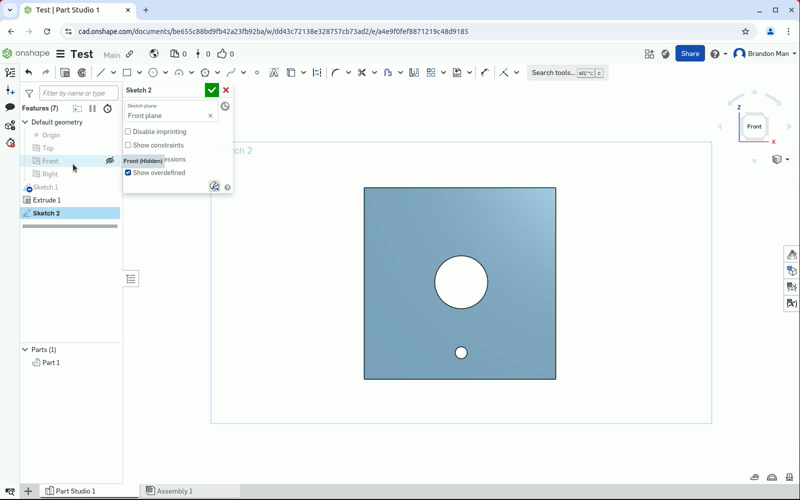
mouse_move(73, 352)
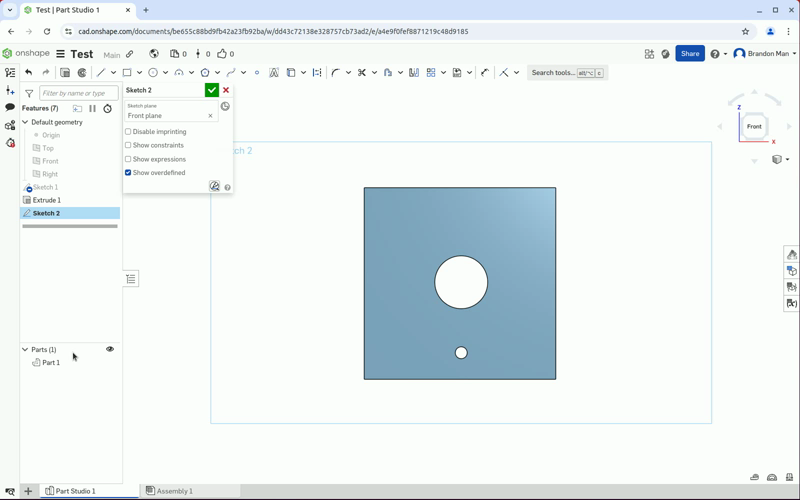
key(y)
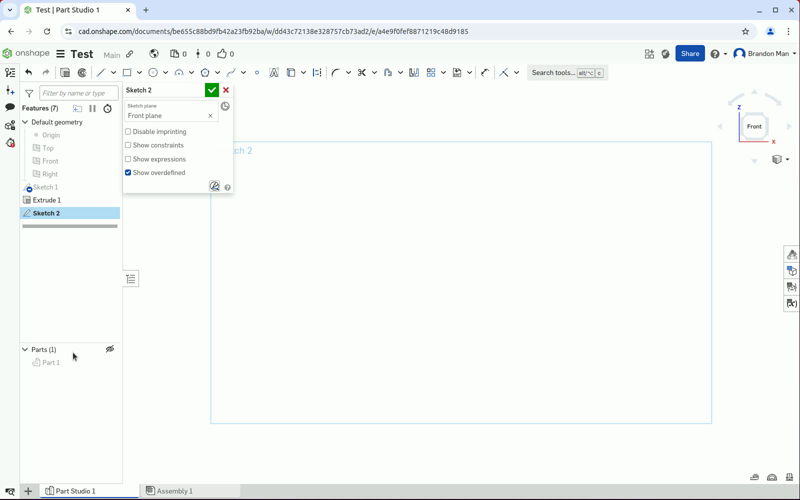
key(l)
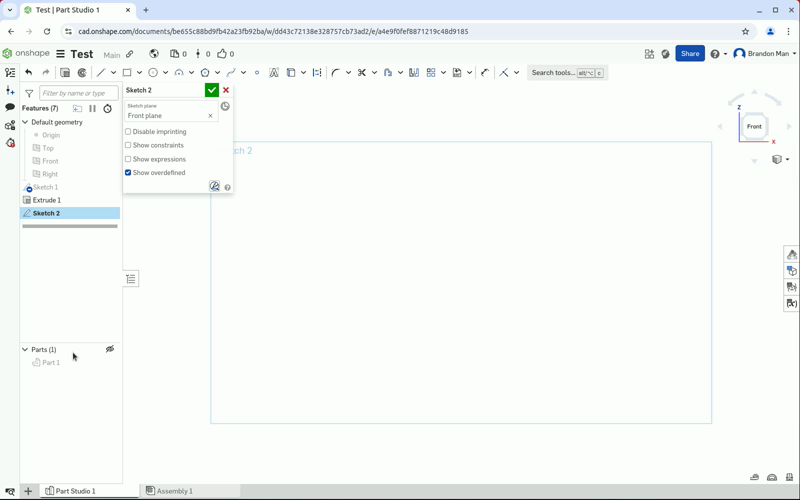
key_down(shift)
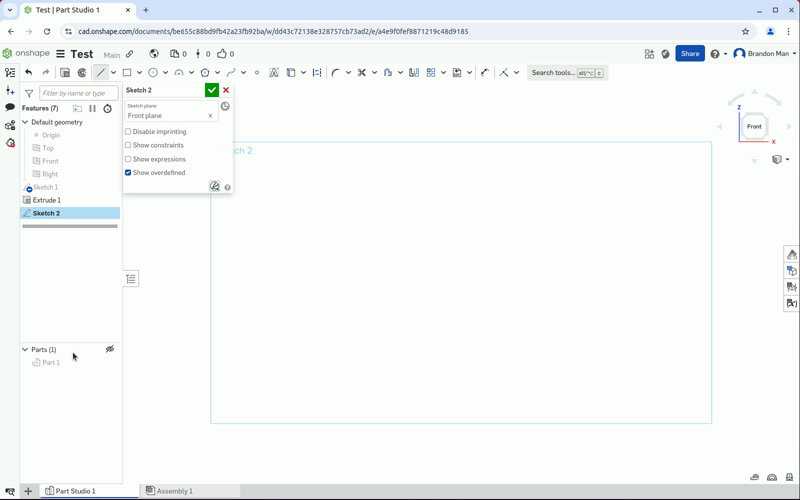
mouse_move(348, 379)
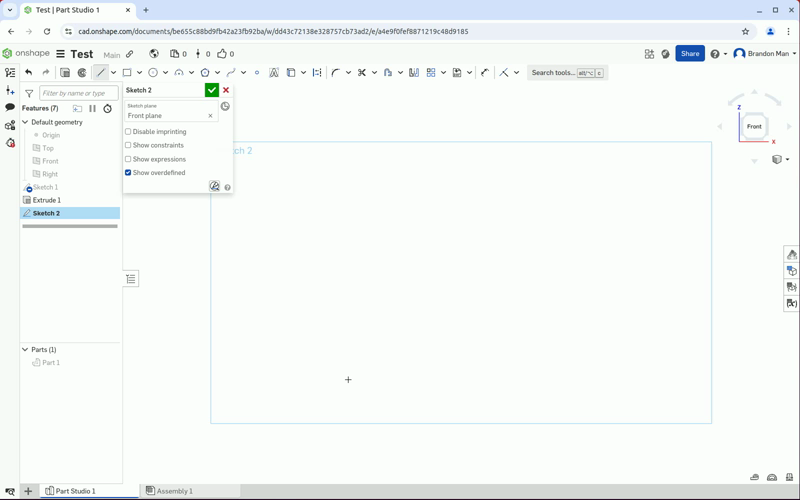
click(348, 379)
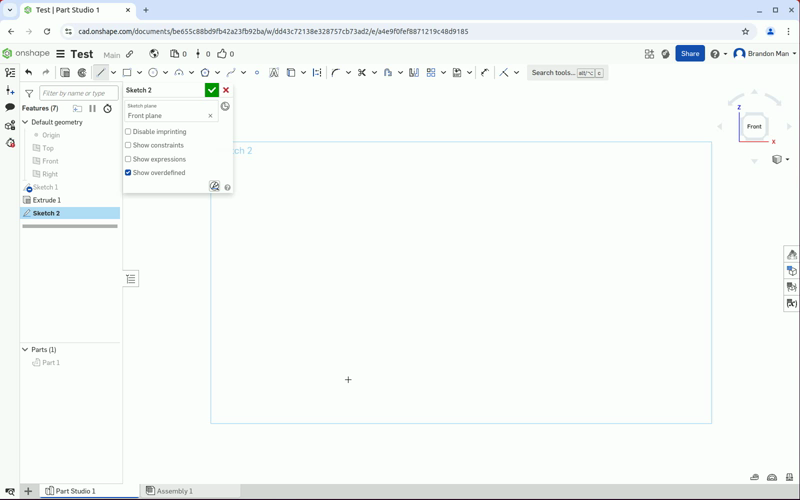
key_up(shift)
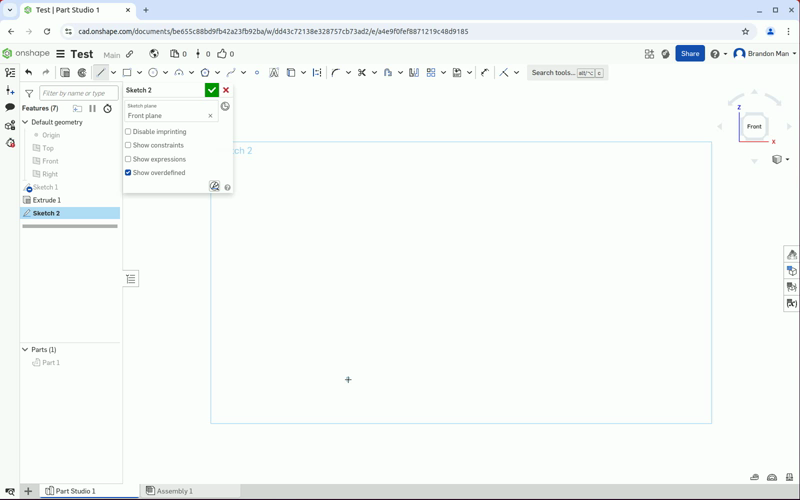
key_down(shift)
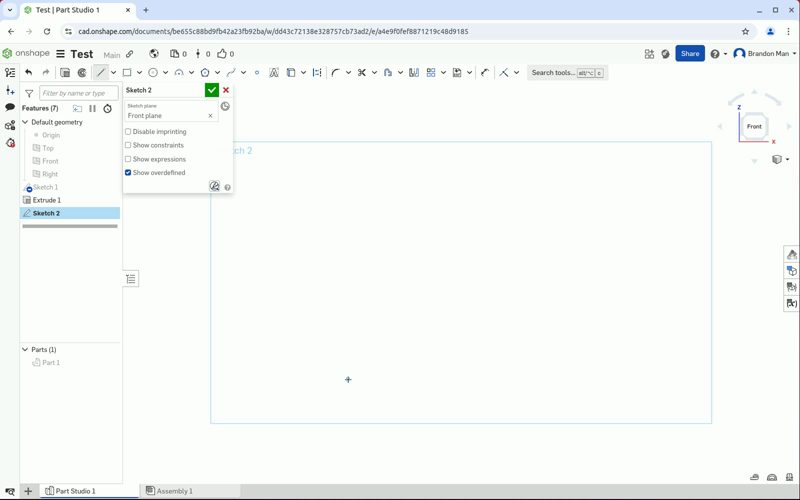
mouse_move(378, 379)
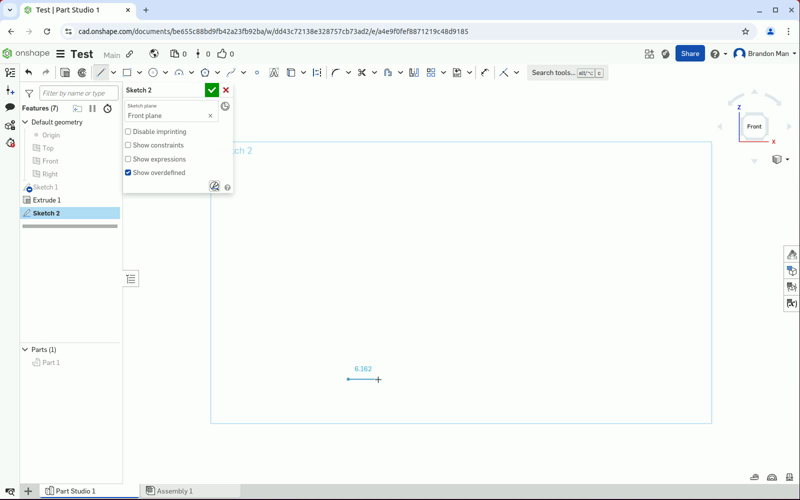
mouse_move(364, 379)
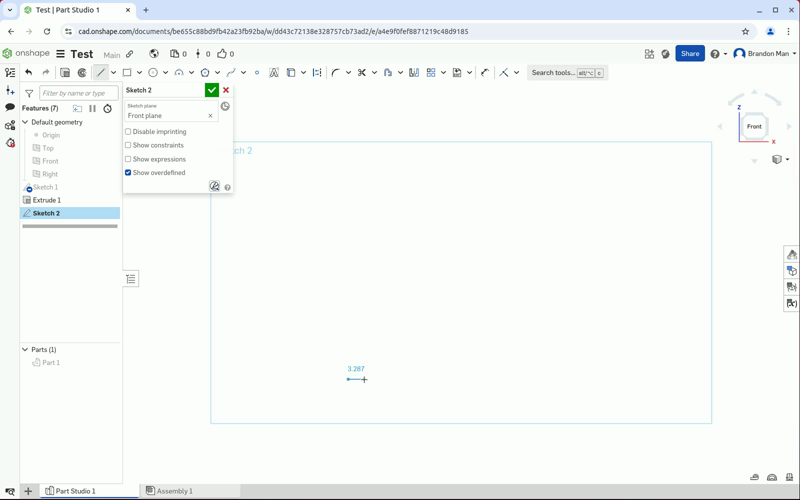
click(364, 379)
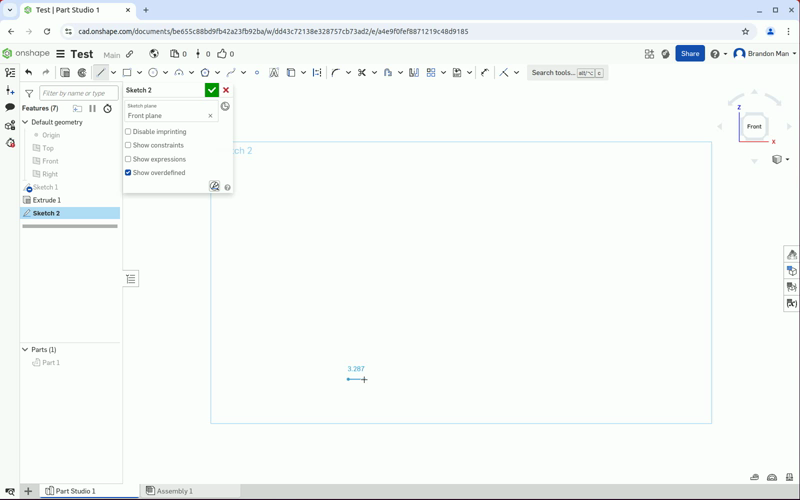
key_up(shift)
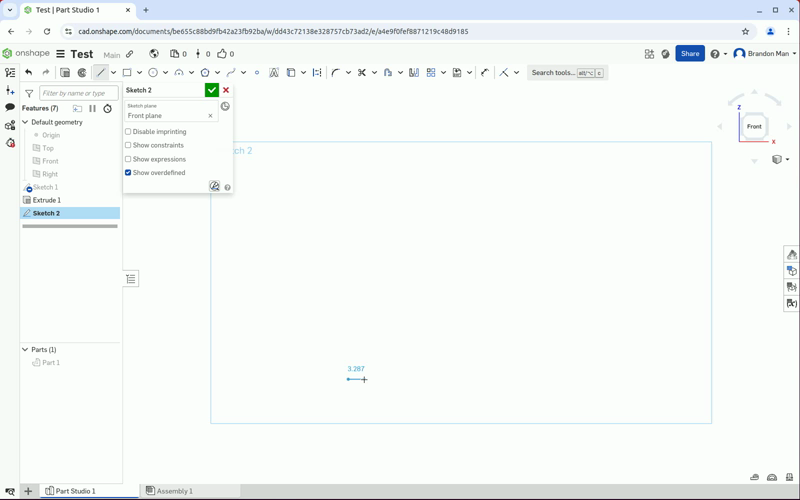
key_down(shift)
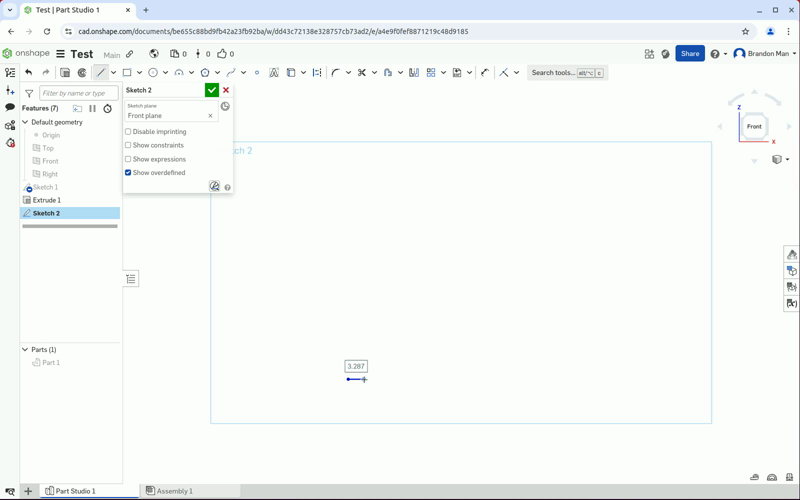
mouse_move(364, 187)
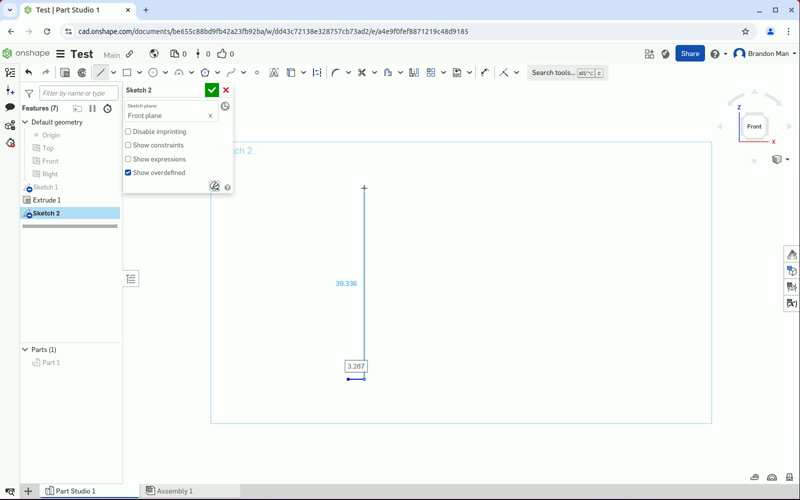
click(364, 187)
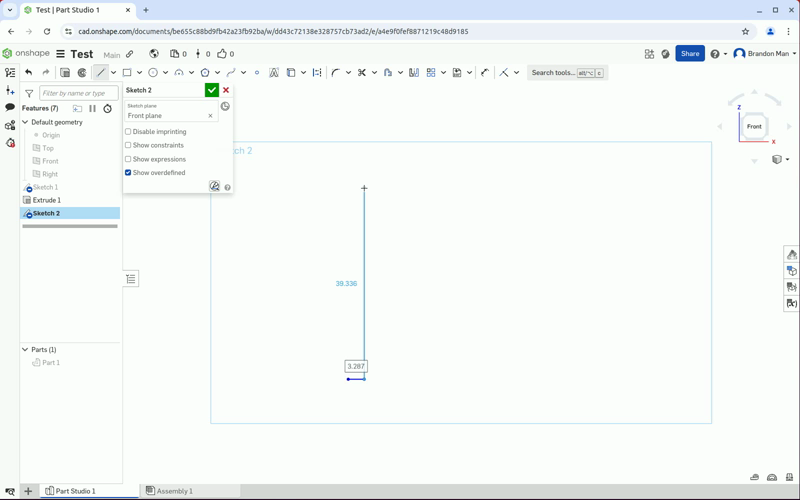
key_up(shift)
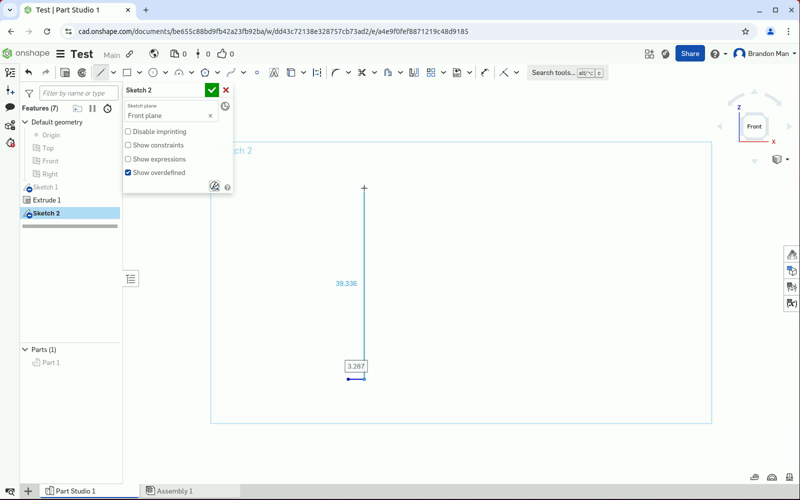
key_down(shift)
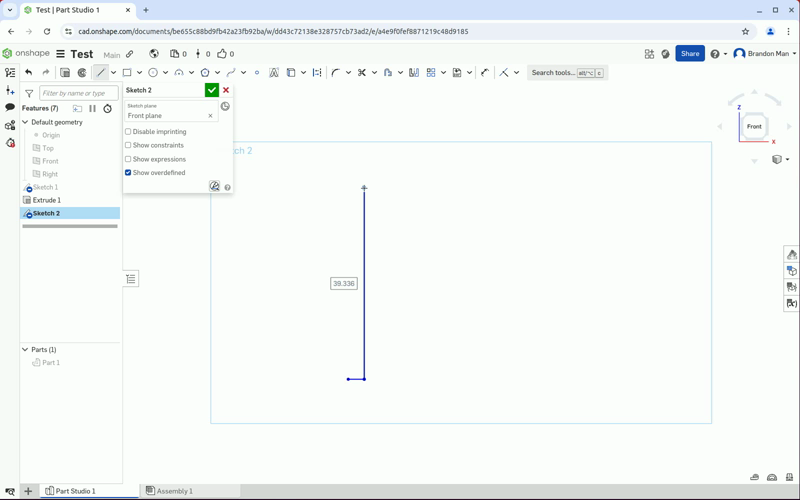
mouse_move(394, 187)
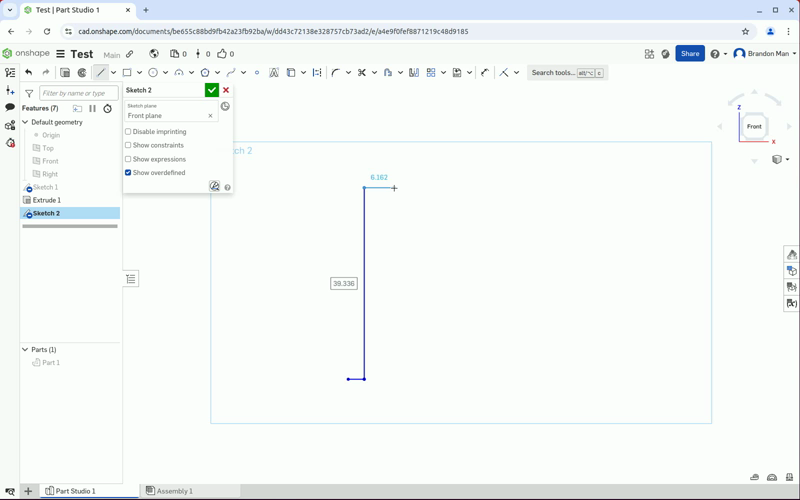
mouse_move(348, 187)
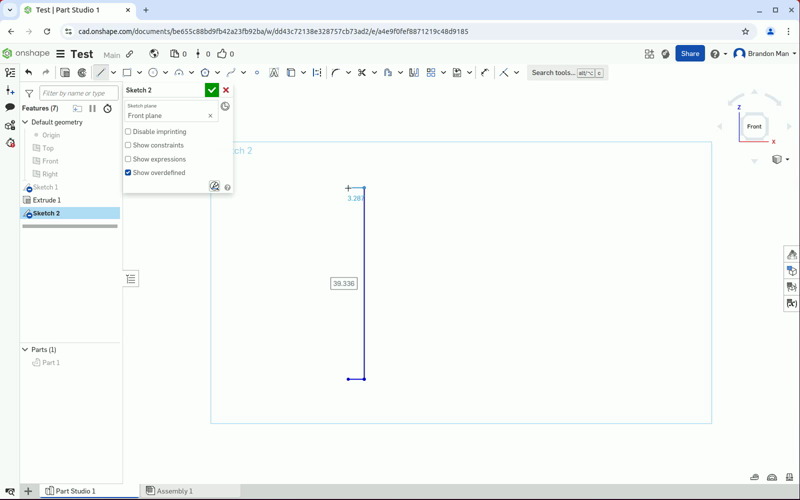
click(348, 187)
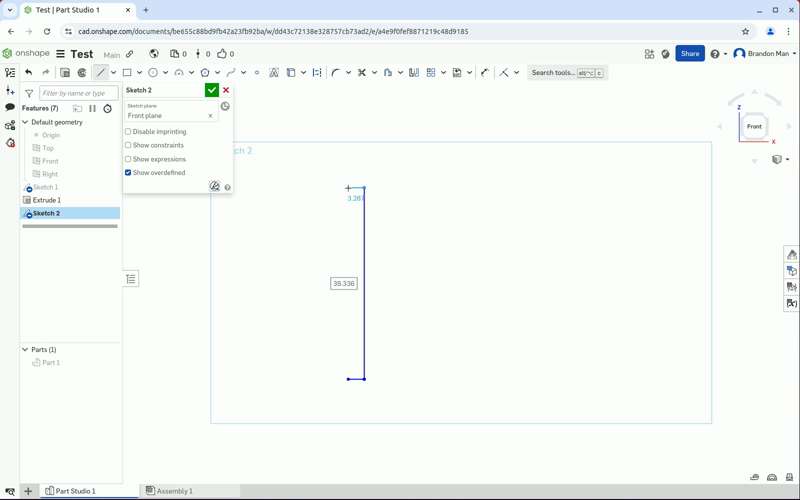
key_up(shift)
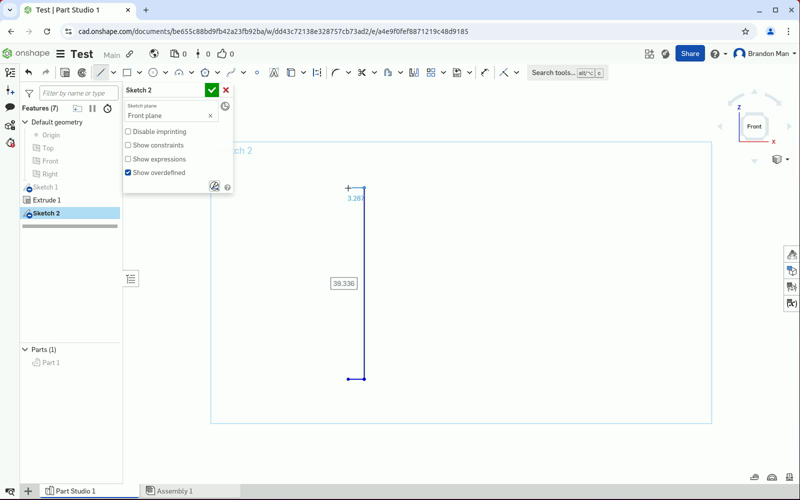
key_down(shift)
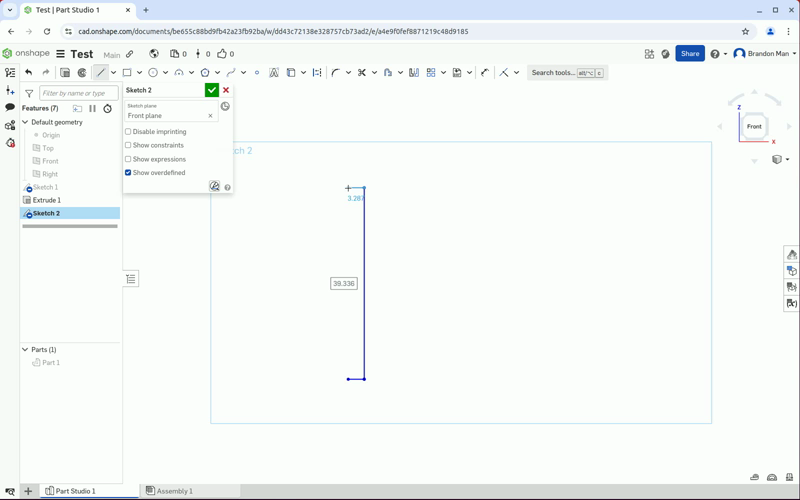
mouse_move(348, 379)
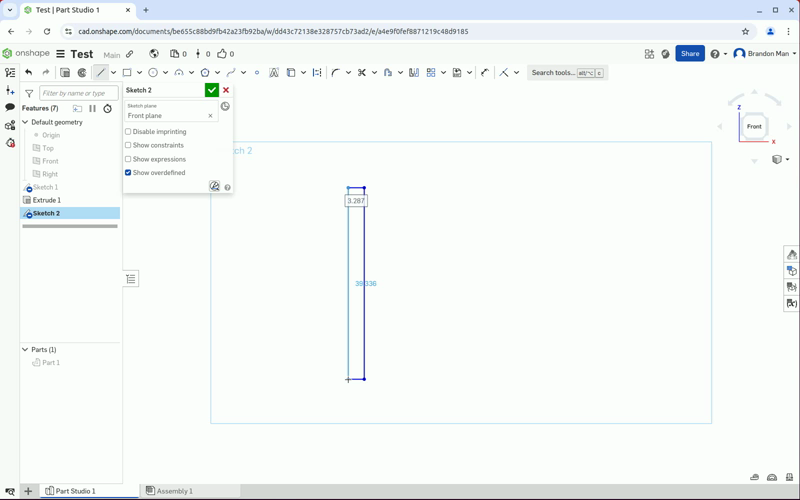
key_up(shift)
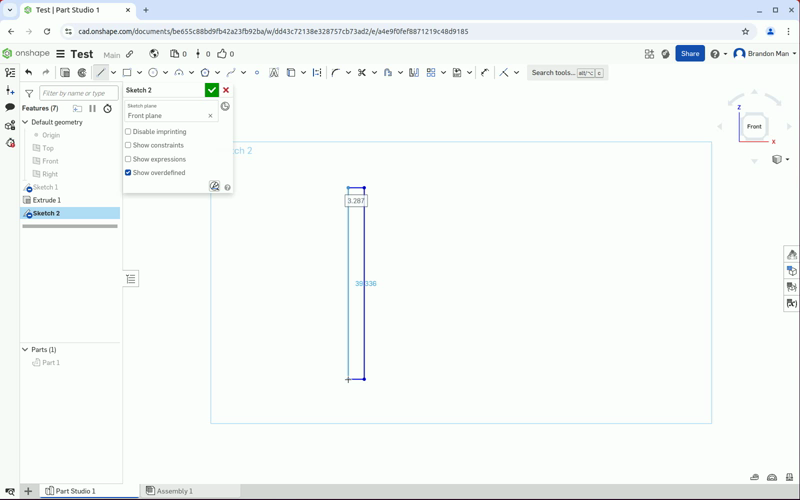
click(348, 379)
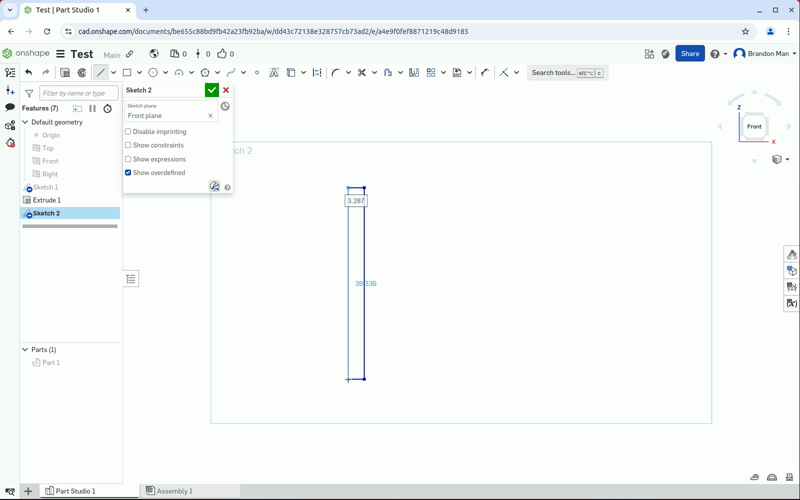
key(esc)
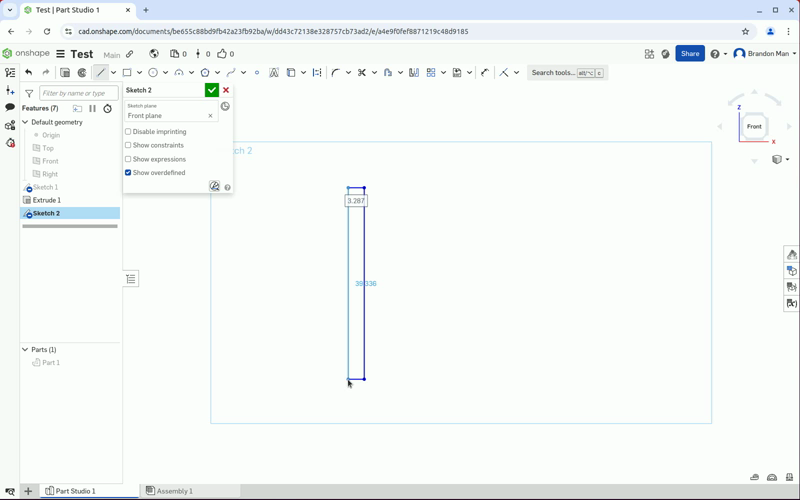
mouse_move(356, 320)
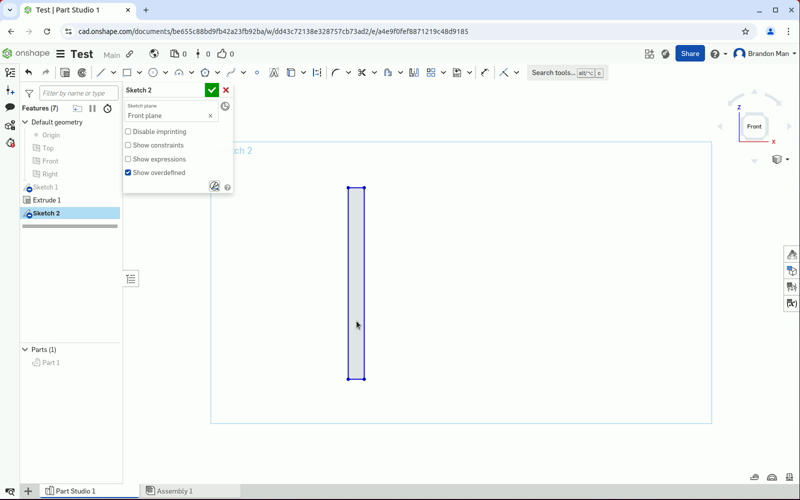
click(356, 320)
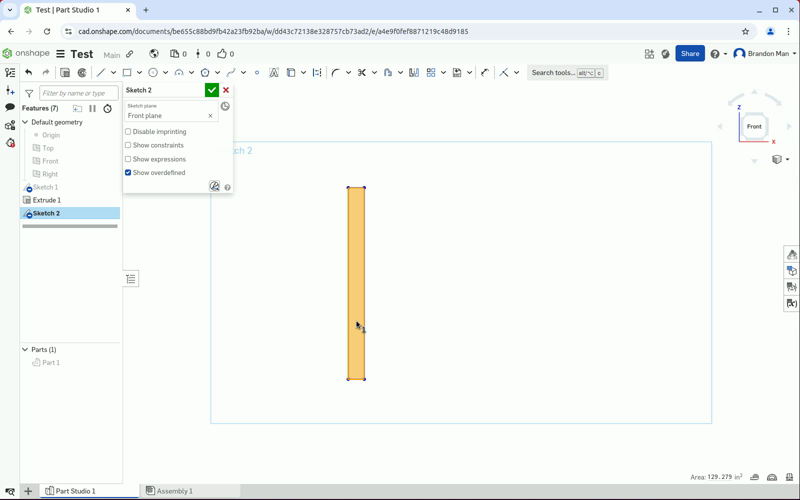
mouse_move(73, 352)
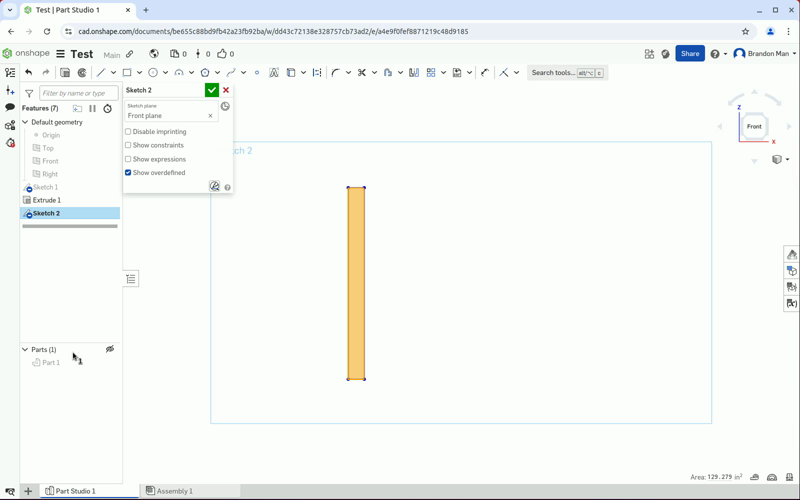
key(shift+y)
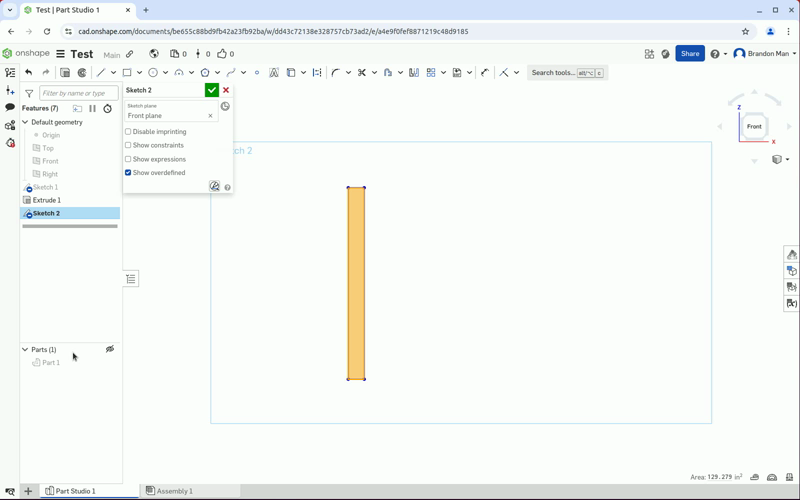
key(shift+e)
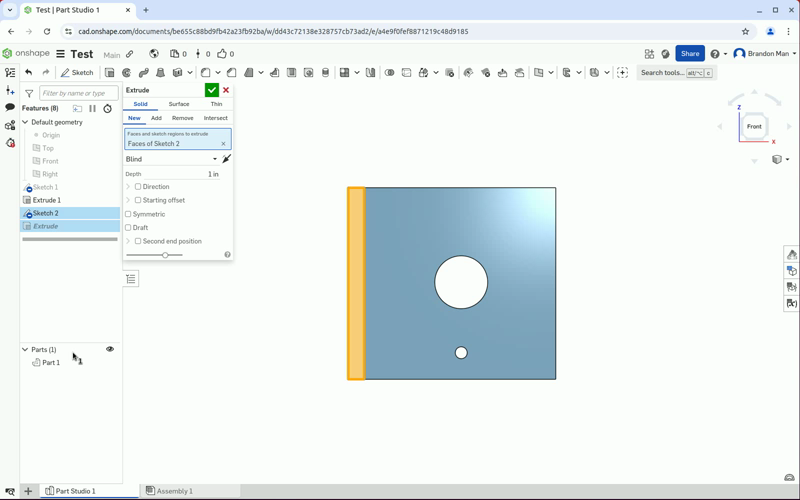
mouse_move(143, 106)
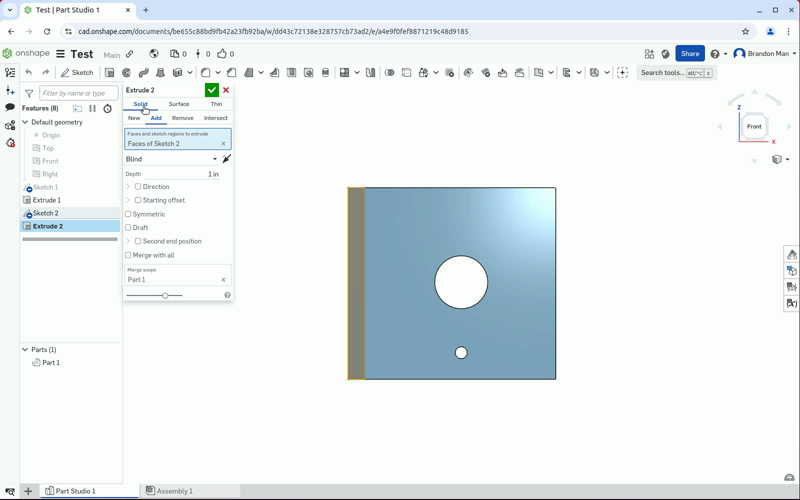
click(143, 106)
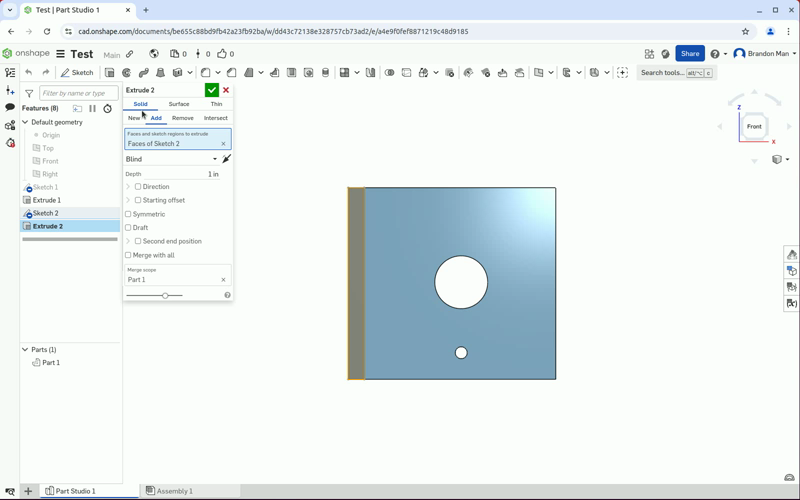
mouse_move(137, 120)
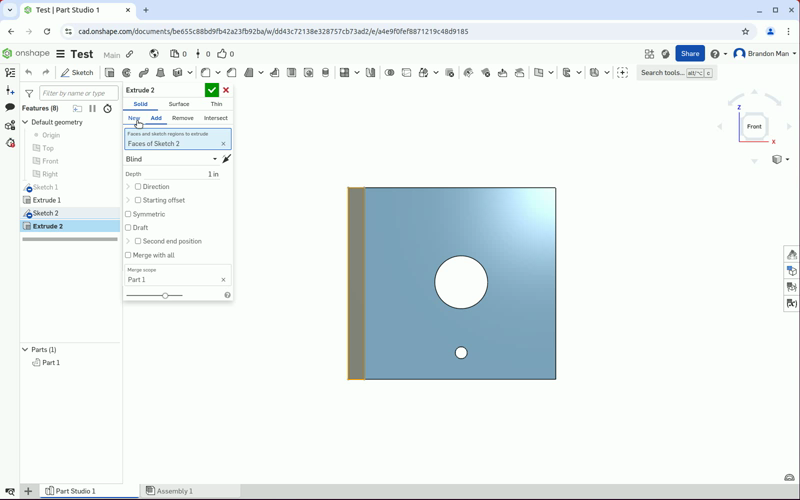
click(137, 120)
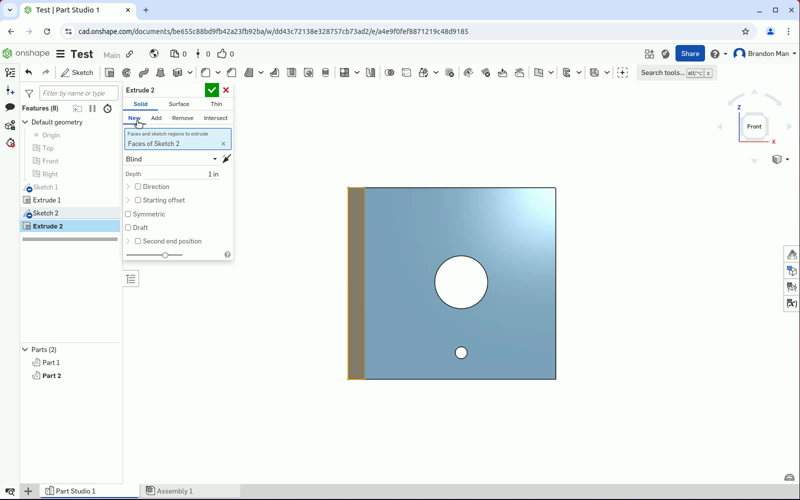
key(tab, 4)
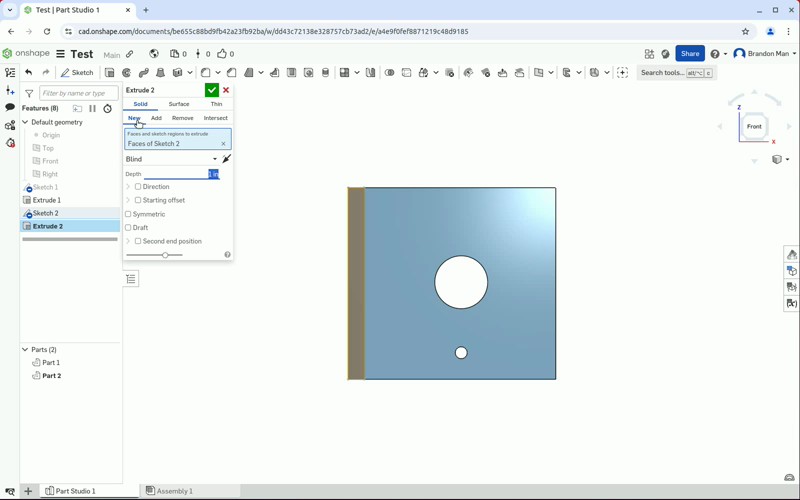
text(3.37)
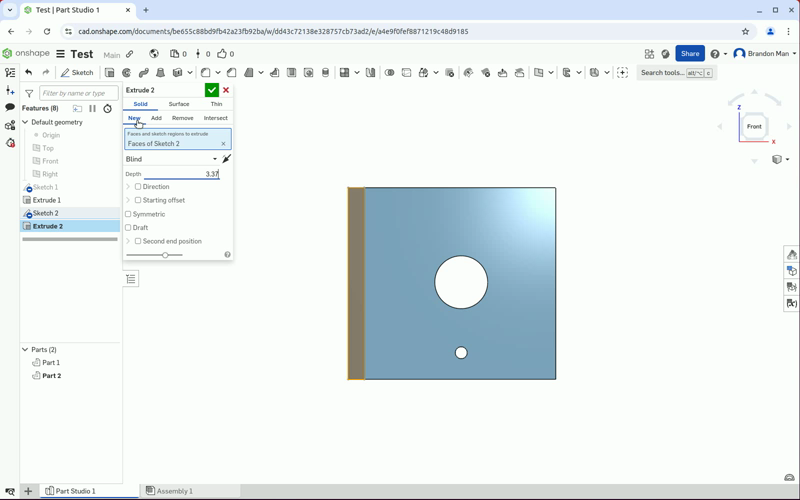
key(enter)
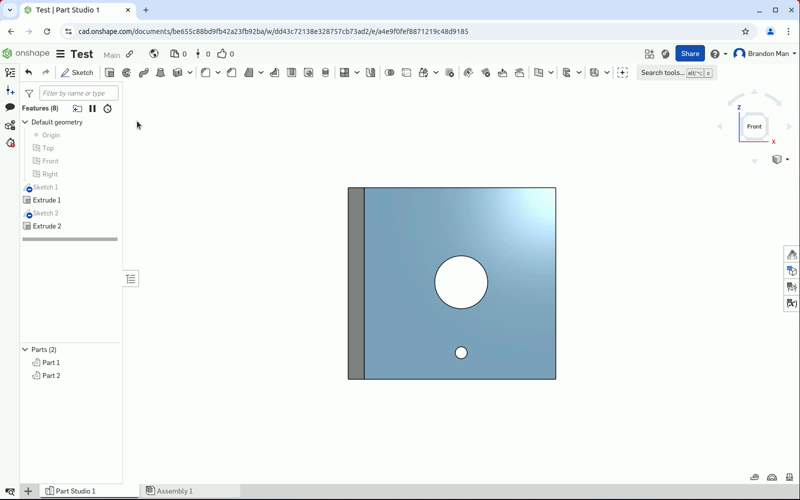
key(shift+h)
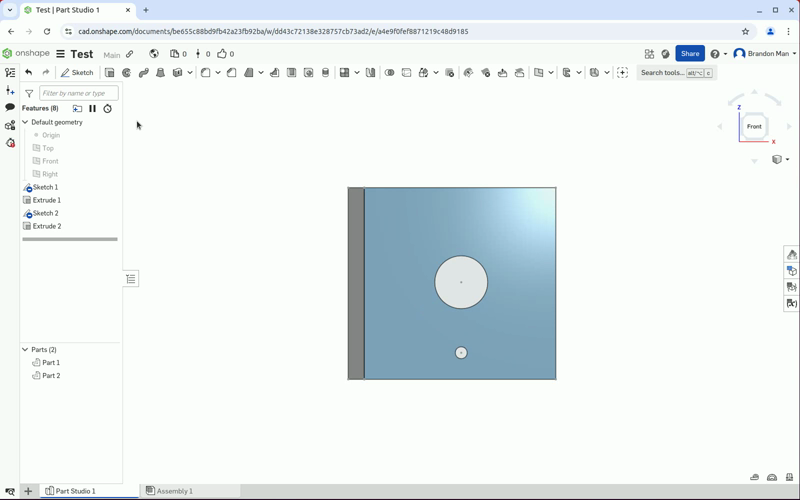
key(shift+h)
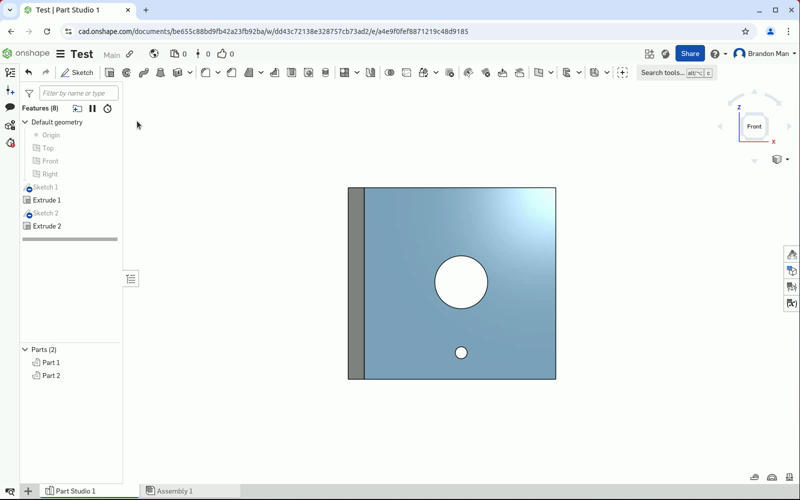
mouse_move(73, 189)
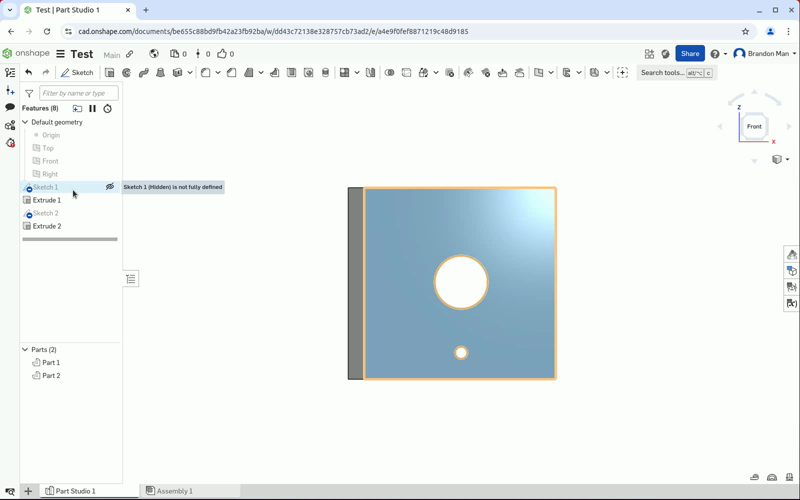
click(73, 189)
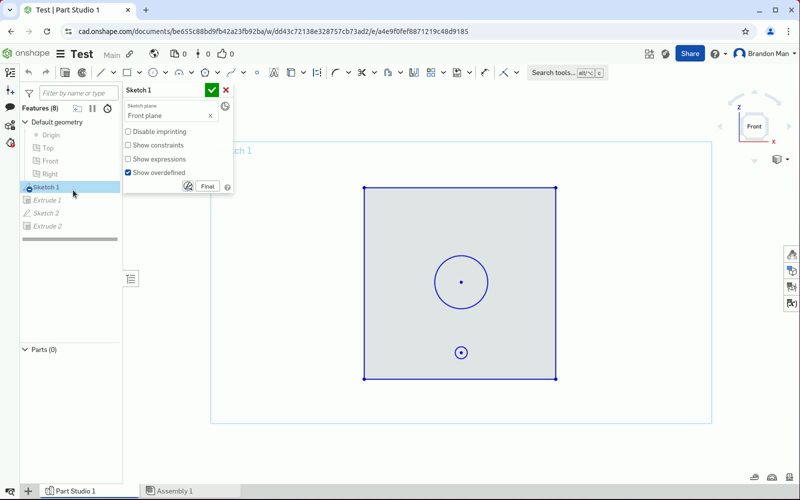
mouse_move(229, 92)
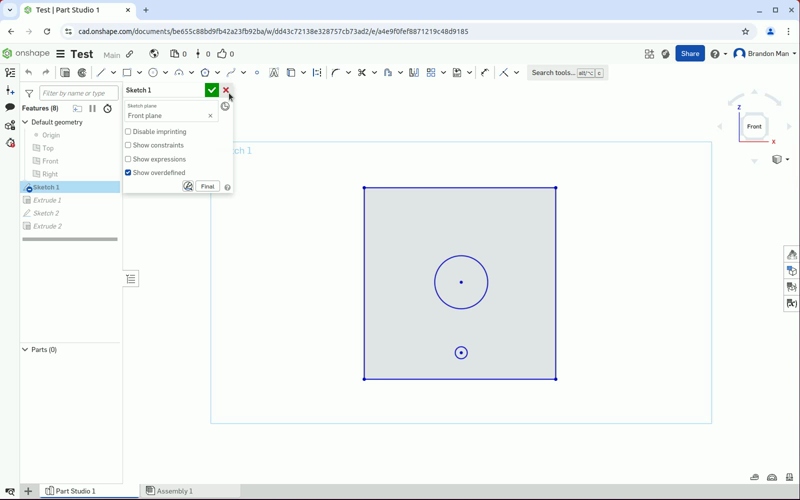
click(229, 92)
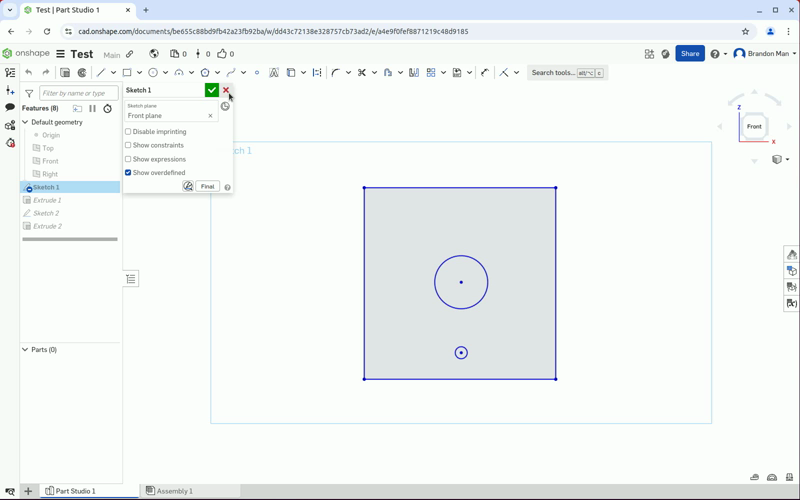
key(shift+s)
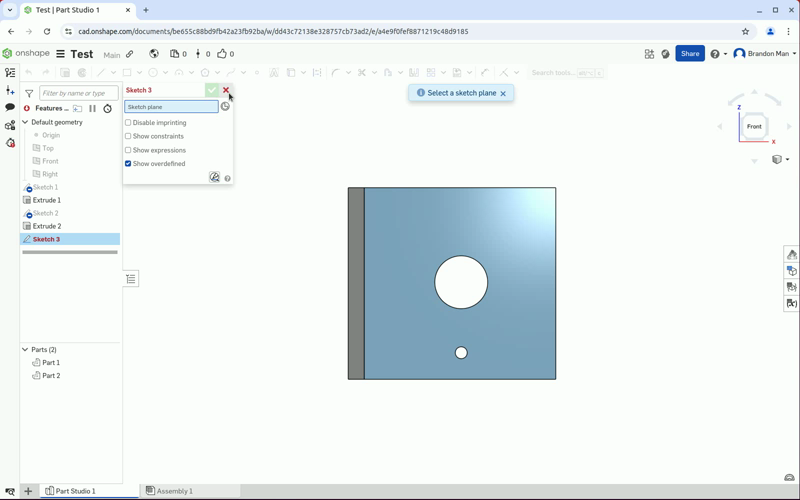
mouse_move(73, 163)
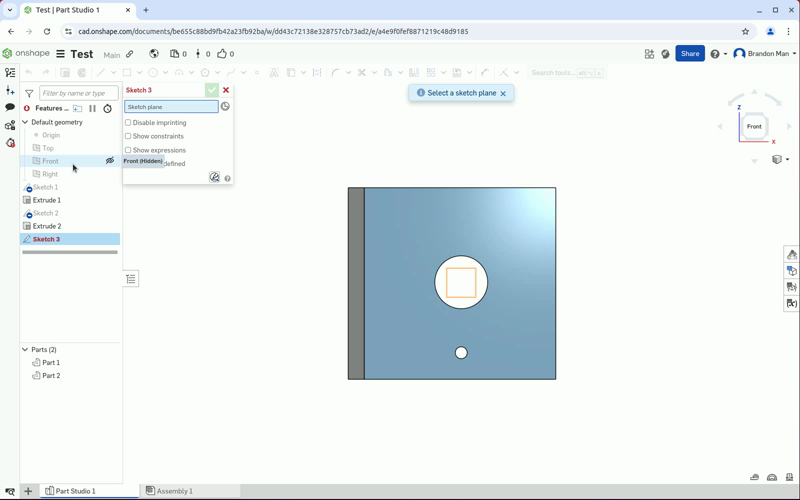
click(73, 163)
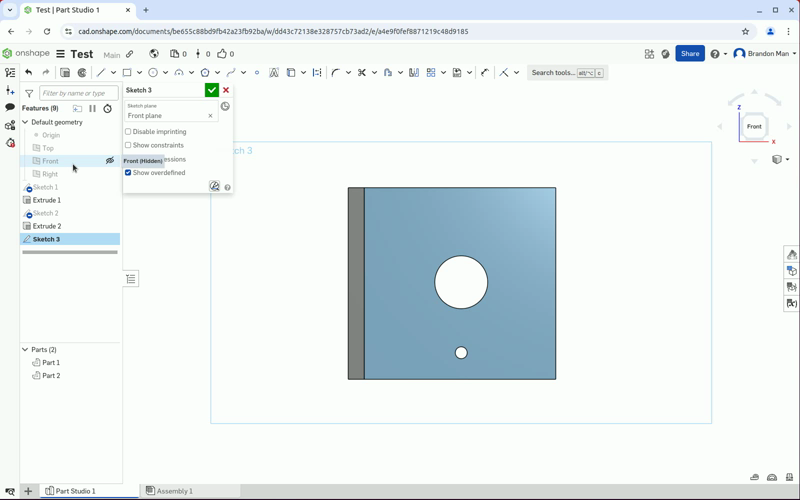
mouse_move(73, 352)
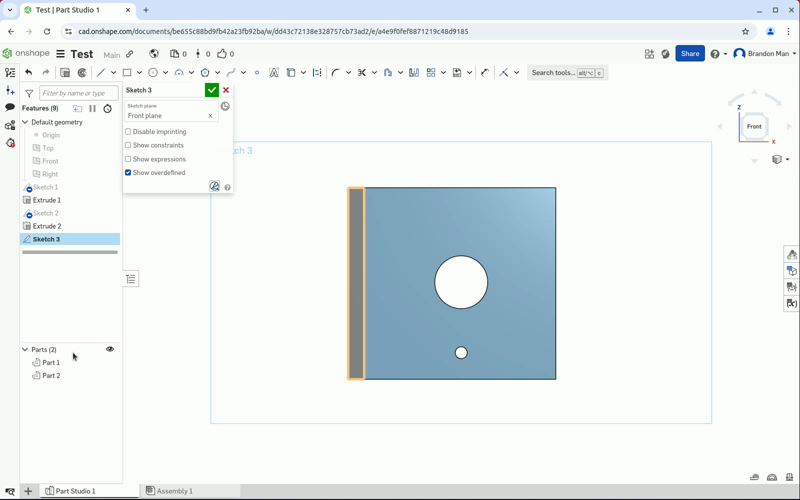
key(y)
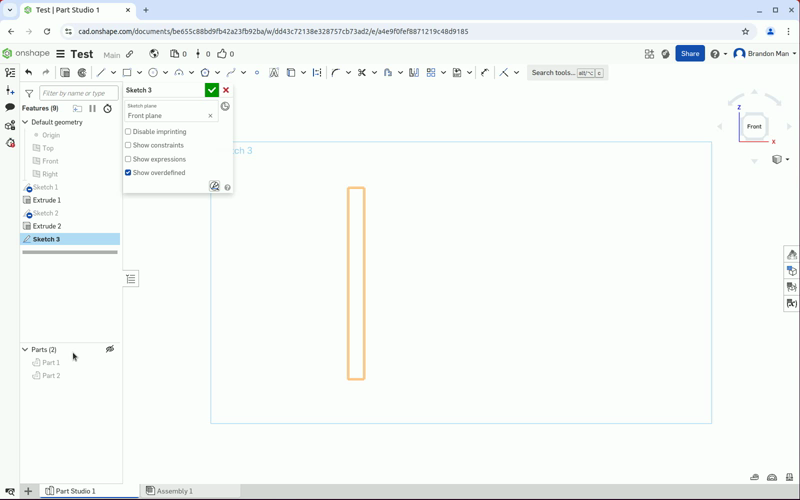
key(l)
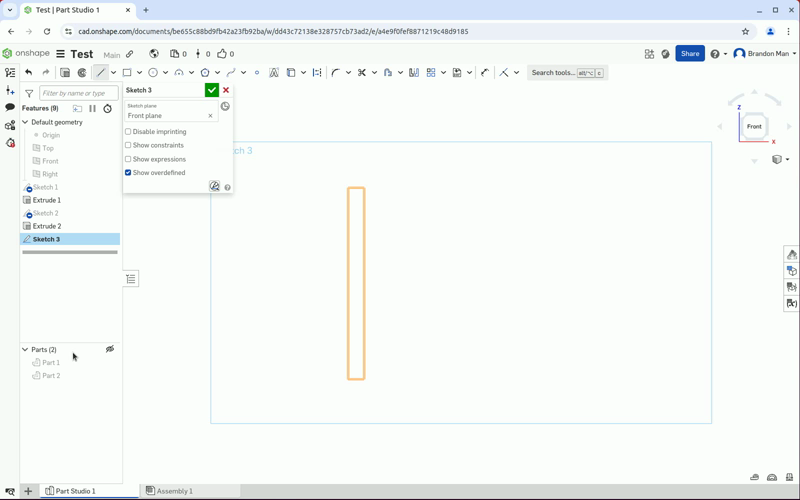
key_down(shift)
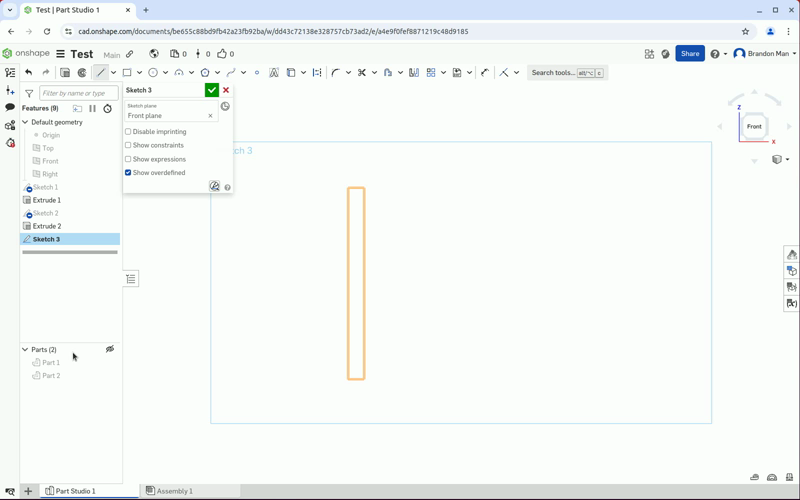
mouse_move(348, 395)
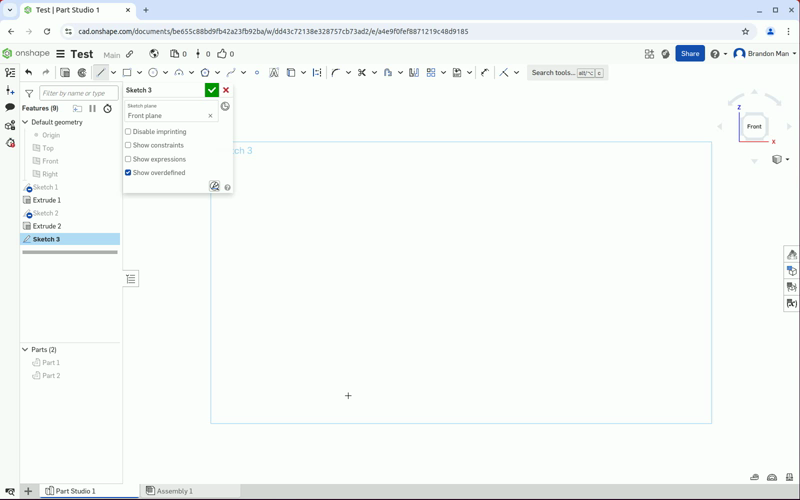
click(348, 395)
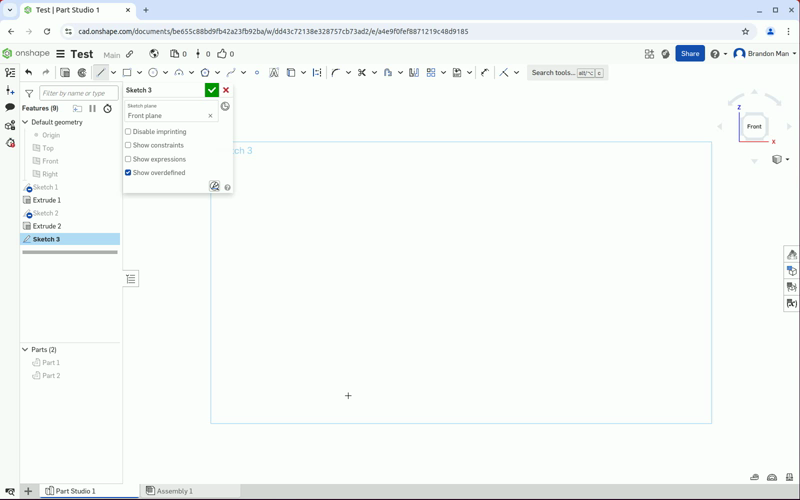
key_up(shift)
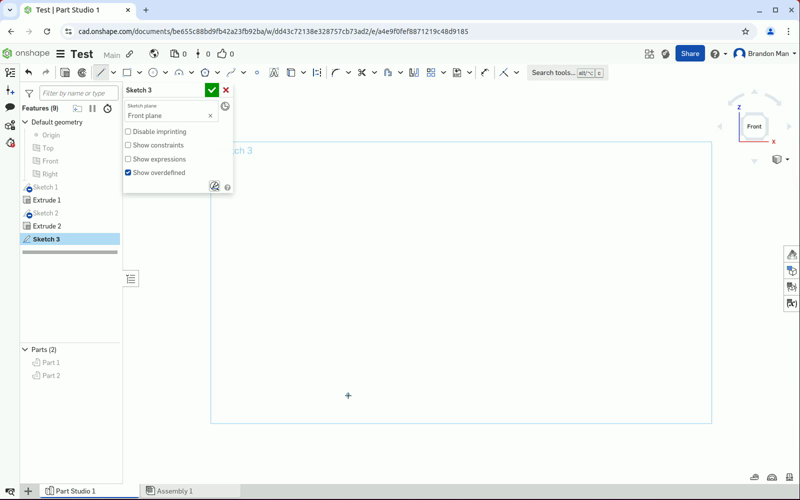
key_down(shift)
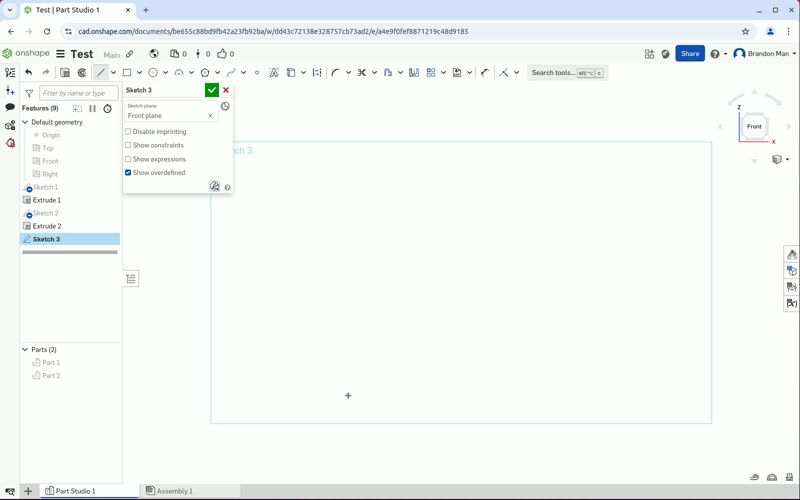
mouse_move(378, 395)
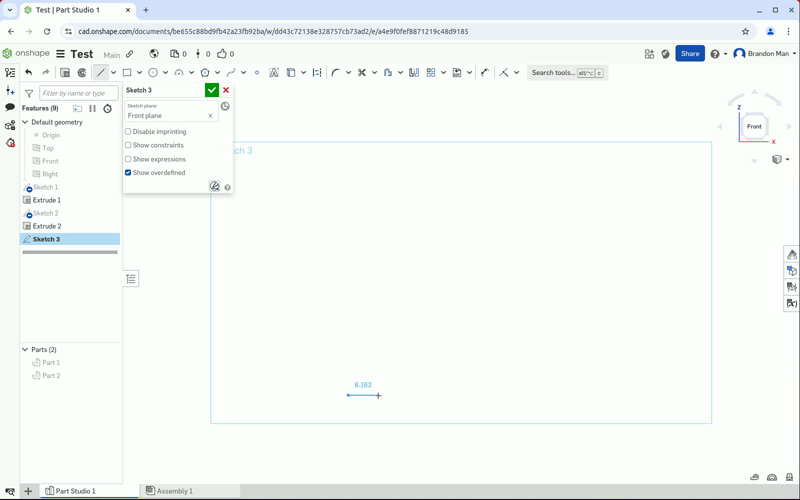
mouse_move(365, 395)
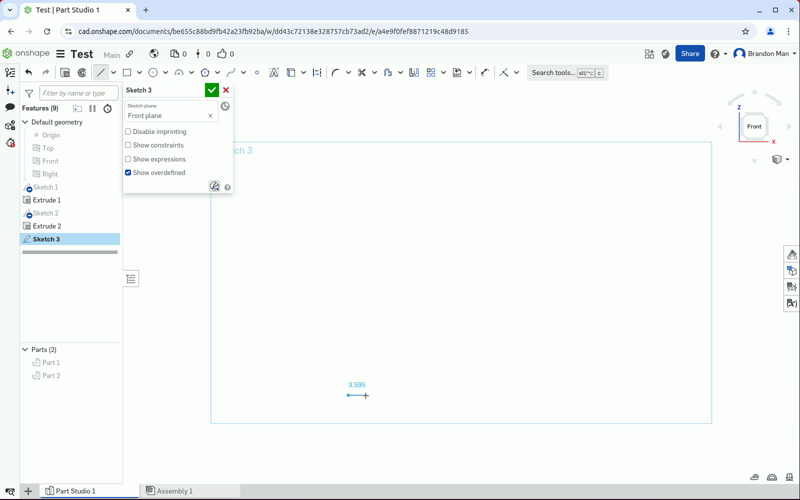
click(365, 395)
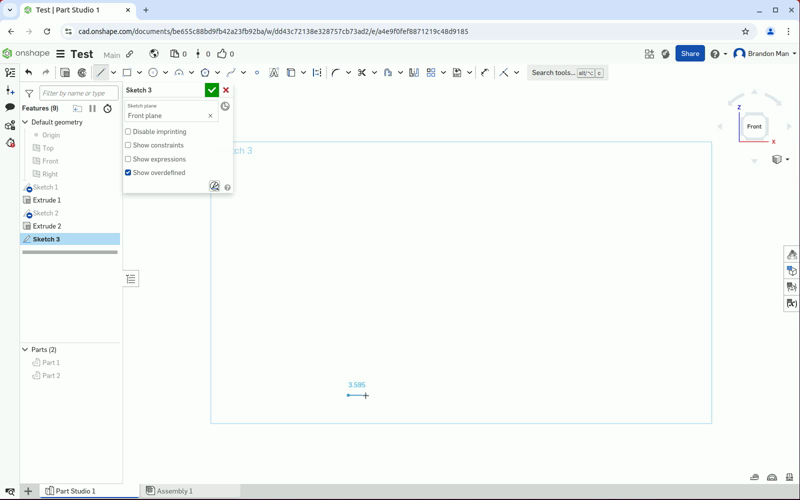
key_up(shift)
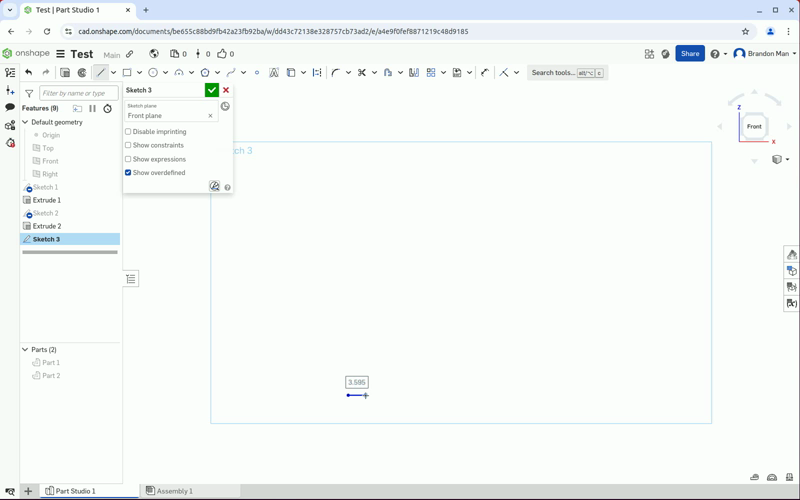
key_down(shift)
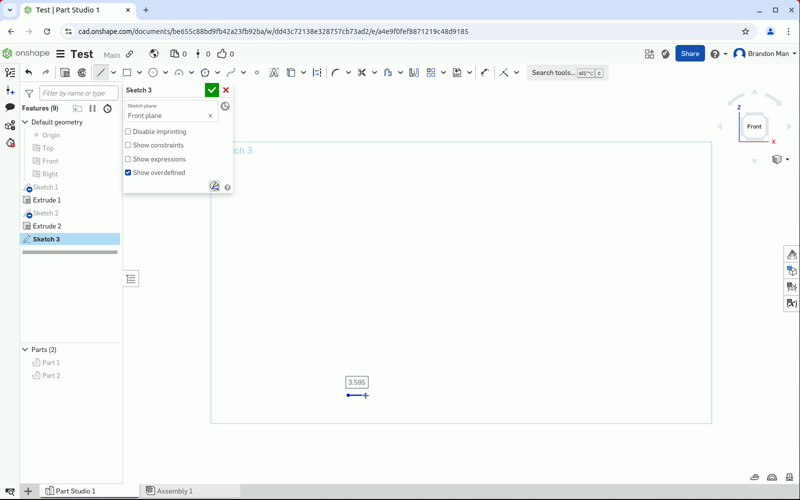
mouse_move(395, 395)
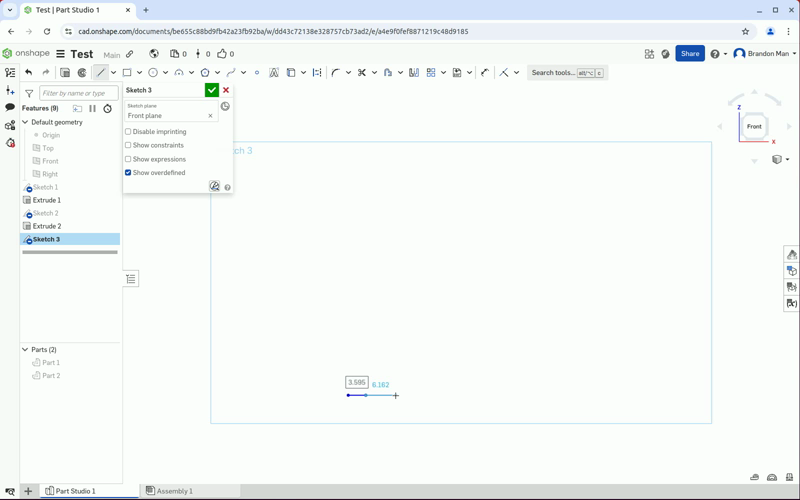
mouse_move(365, 378)
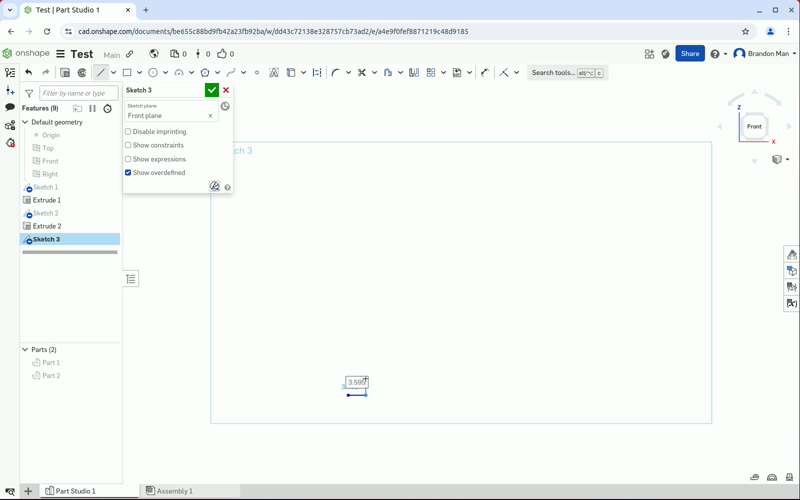
click(365, 378)
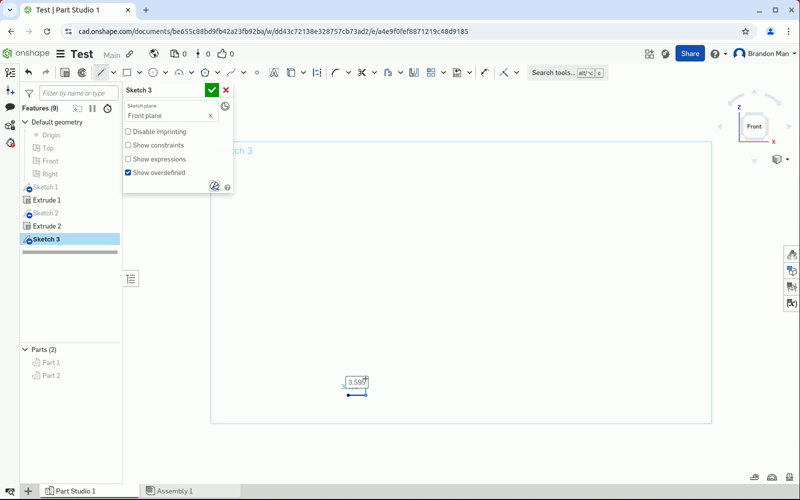
key_up(shift)
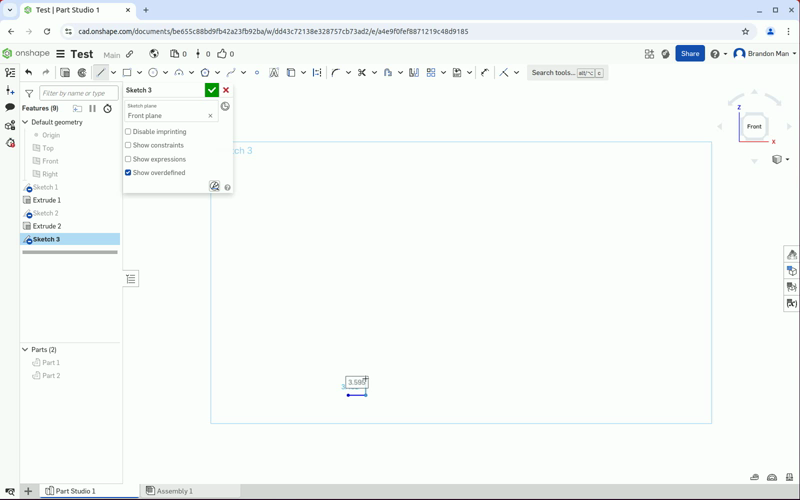
key_down(shift)
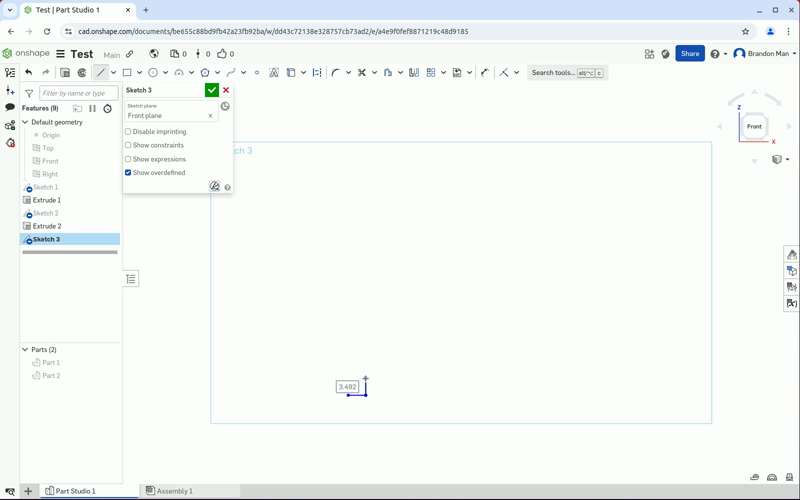
mouse_move(395, 378)
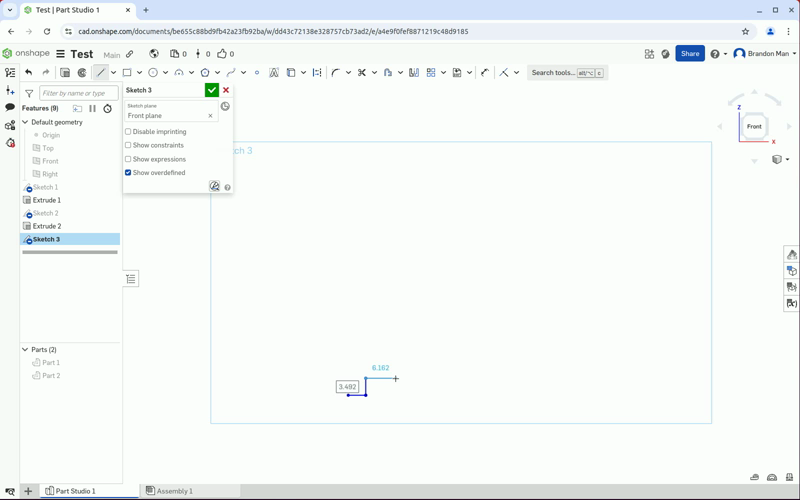
mouse_move(348, 378)
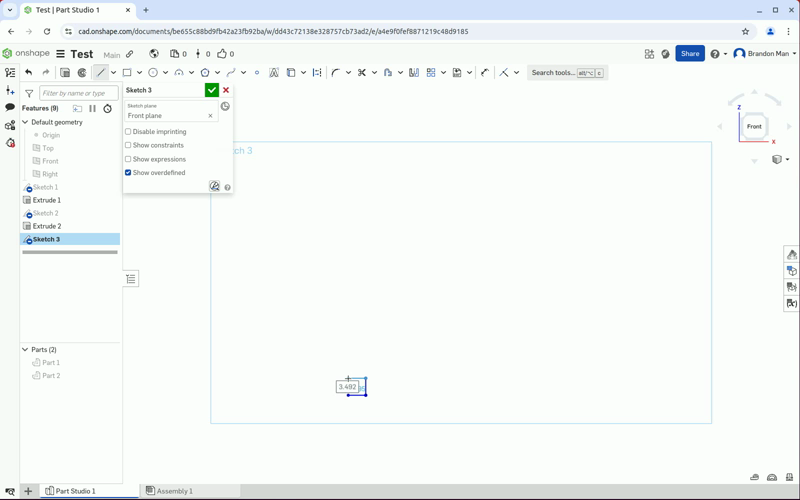
click(348, 378)
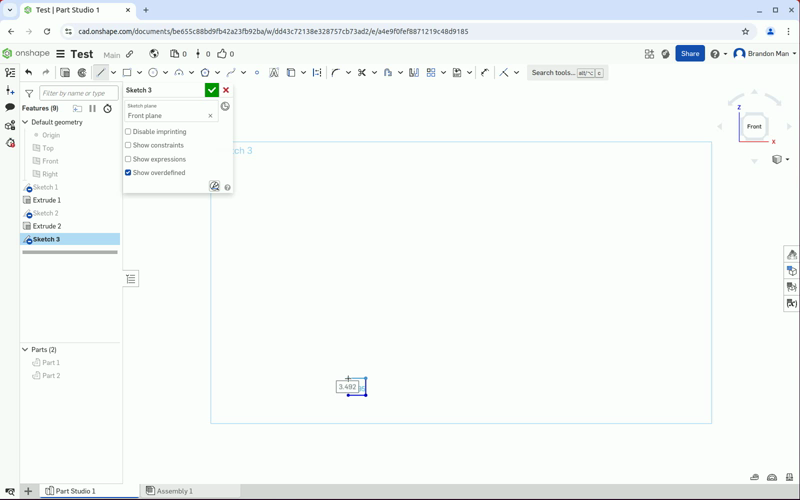
key_up(shift)
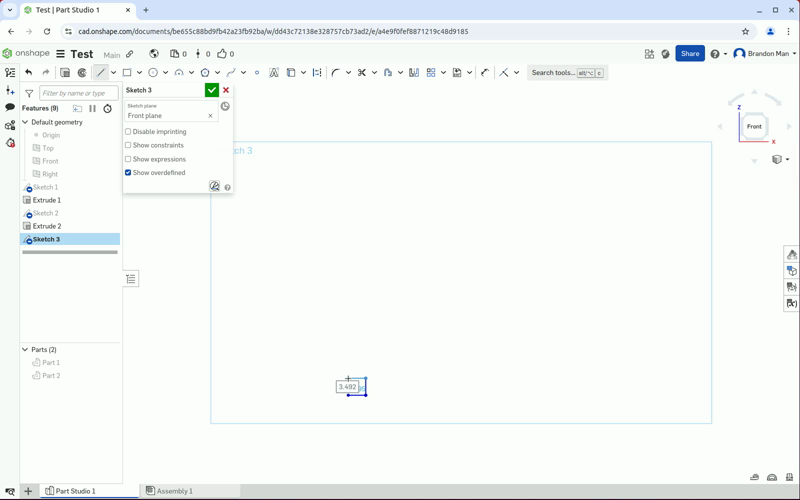
mouse_move(378, 378)
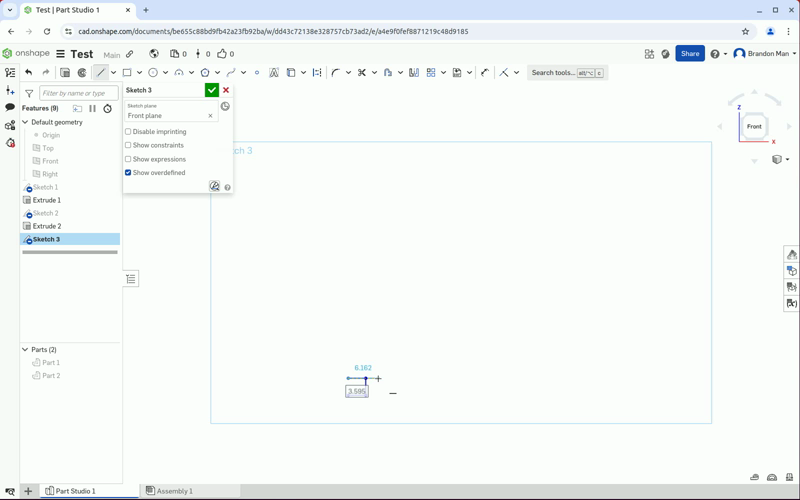
key_down(shift)
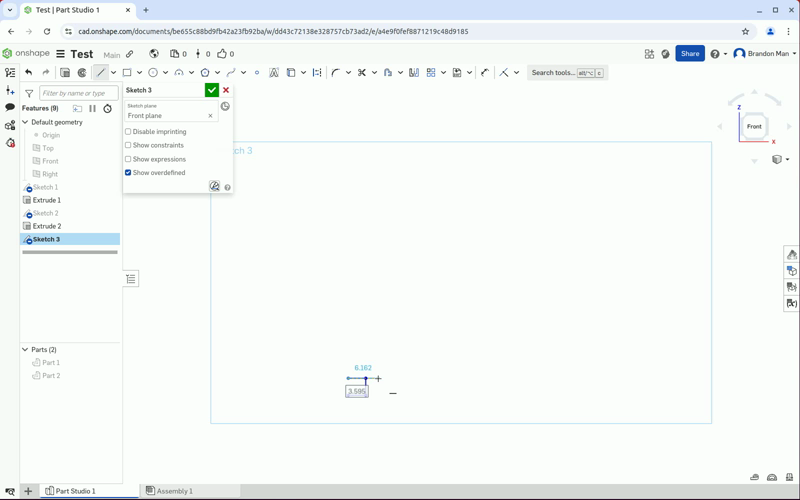
mouse_move(348, 395)
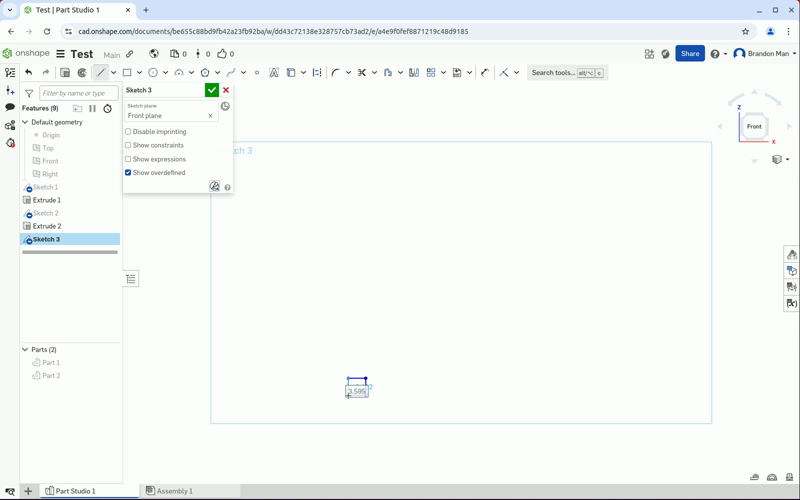
key_up(shift)
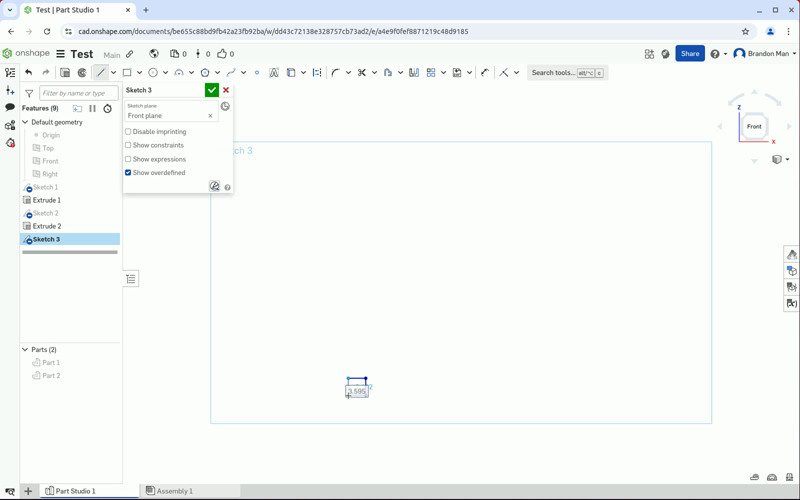
click(348, 395)
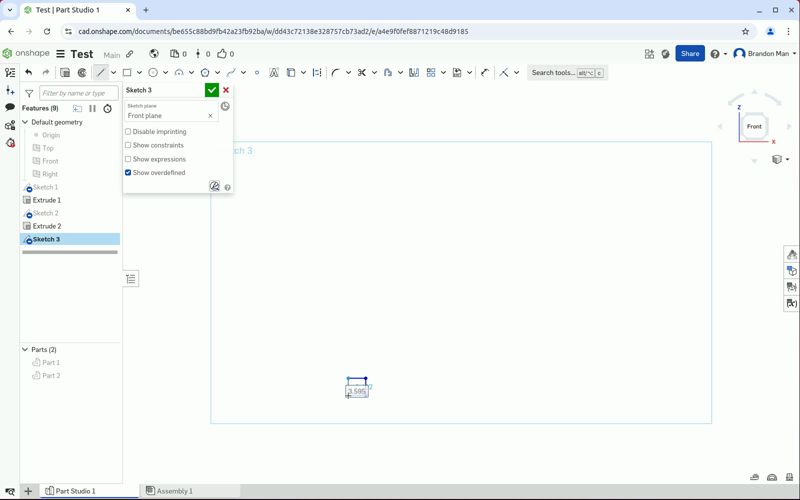
key(esc)
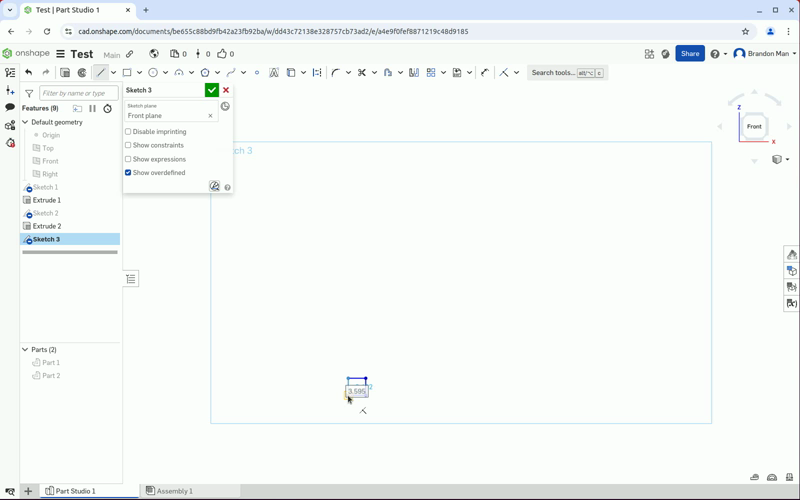
mouse_move(357, 381)
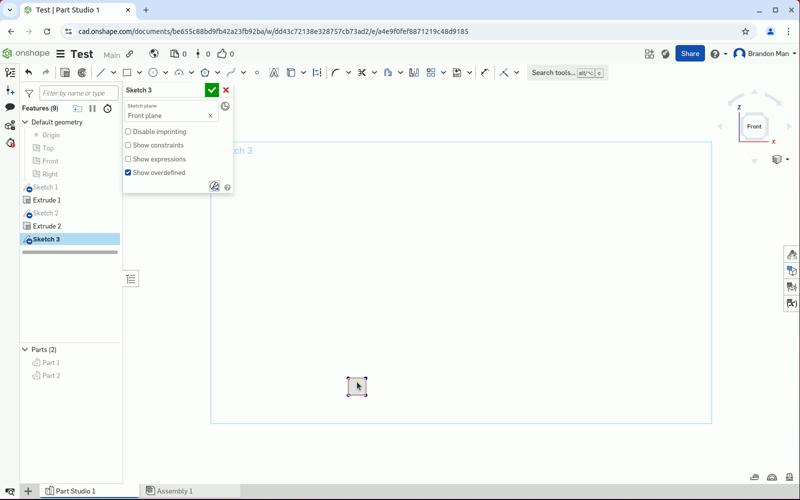
scroll(6)
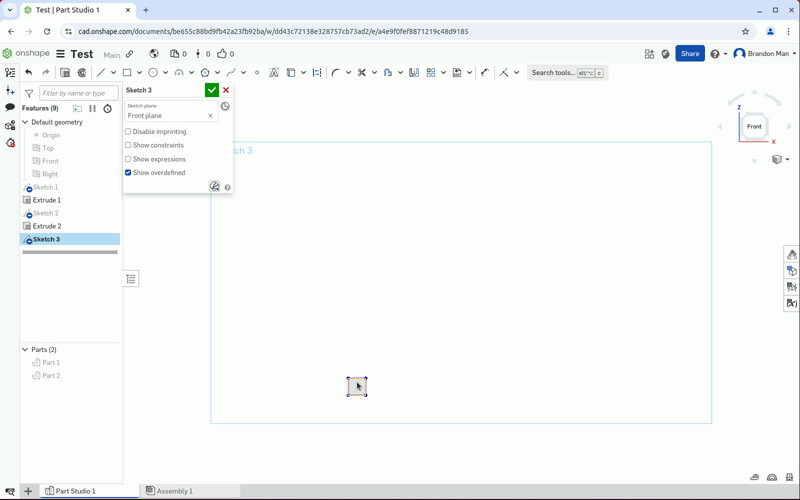
scroll(6)
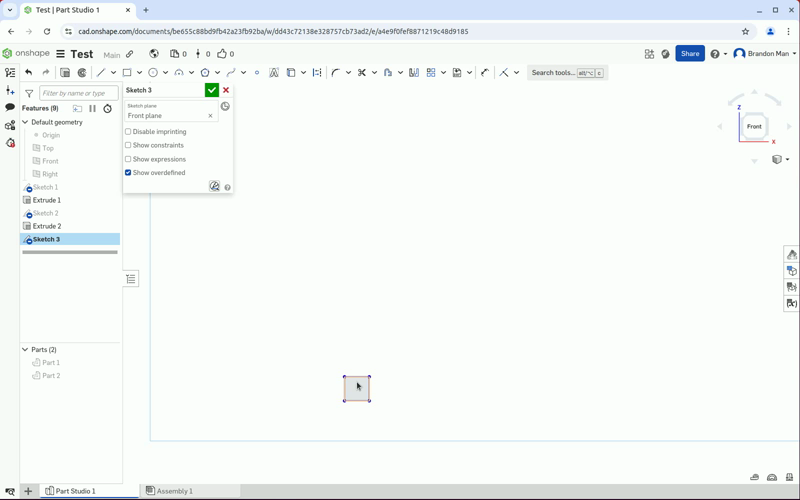
scroll(6)
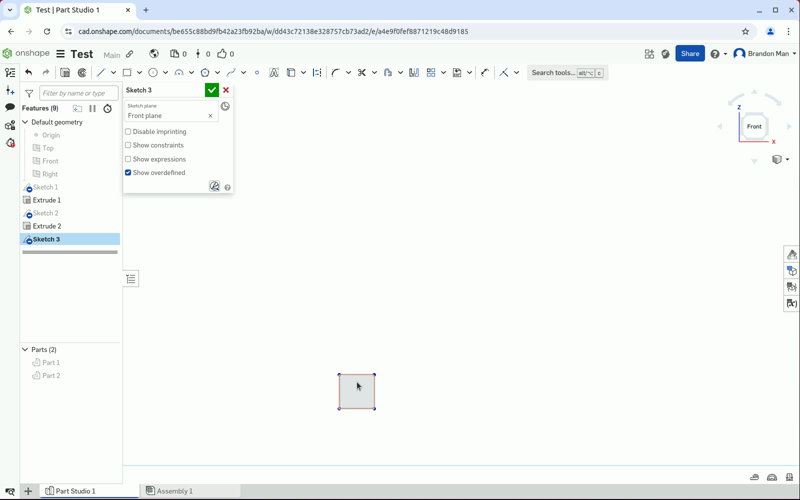
scroll(6)
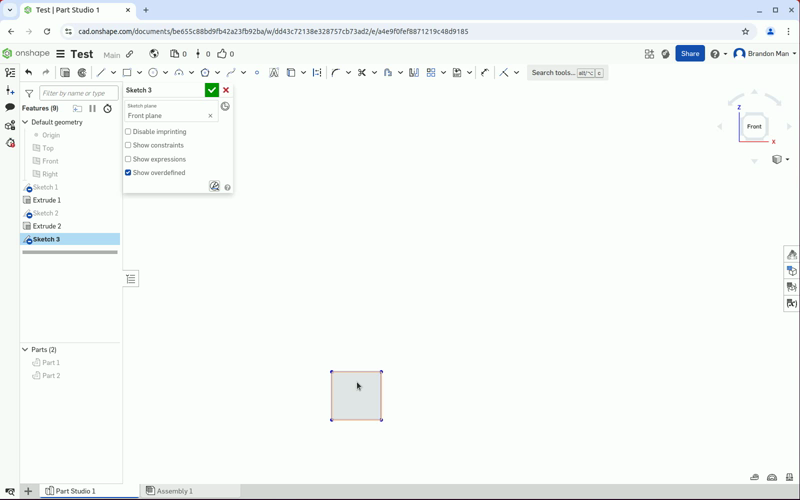
scroll(6)
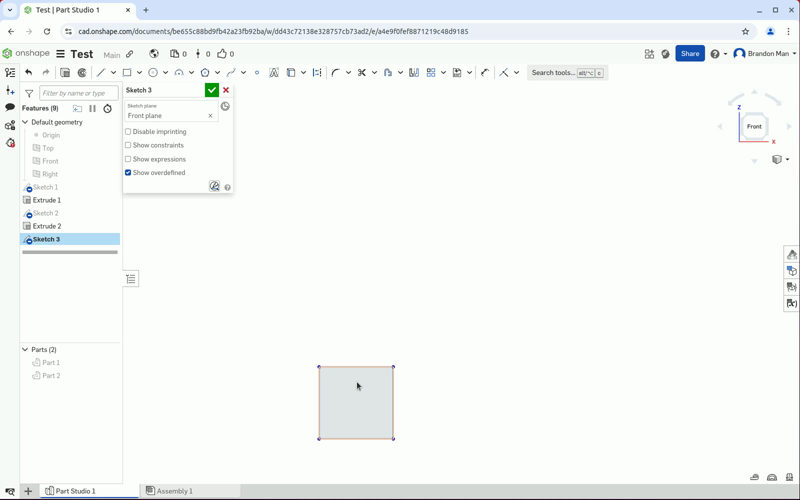
scroll(6)
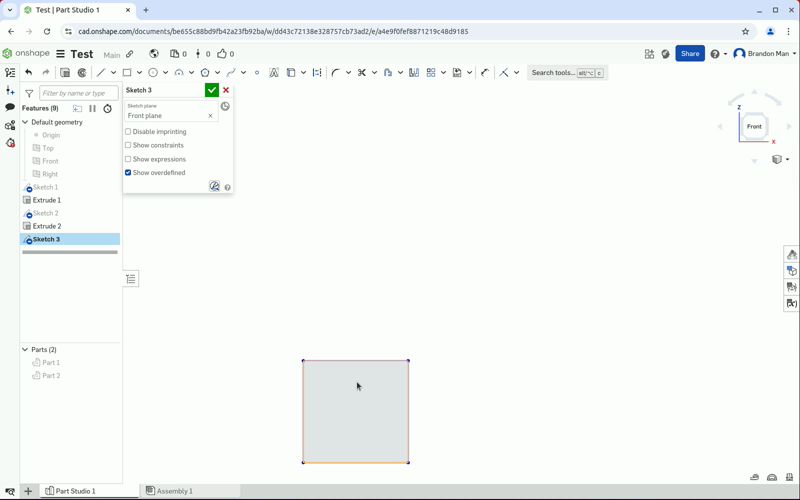
scroll(6)
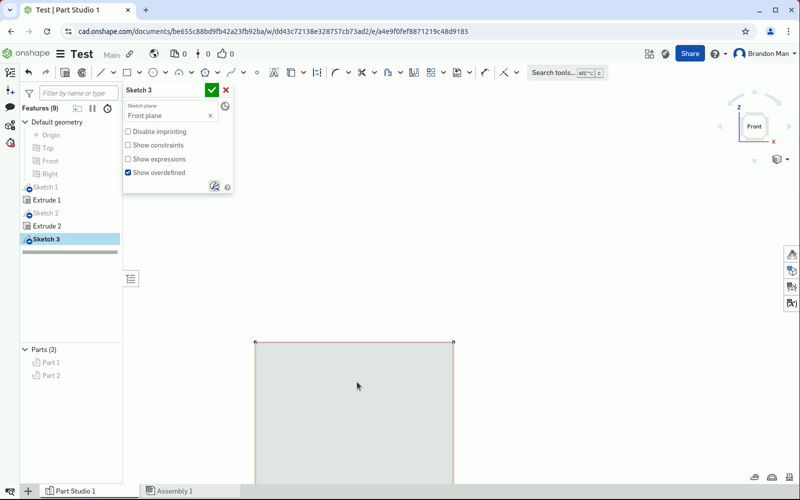
click(357, 381)
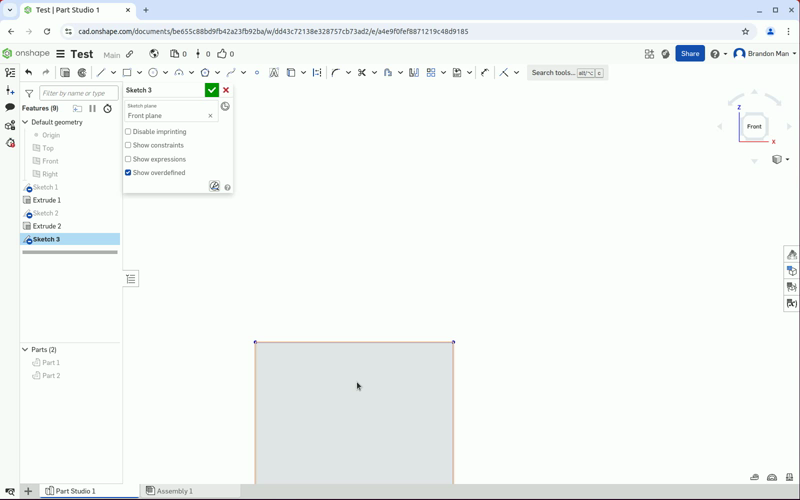
scroll(-6)
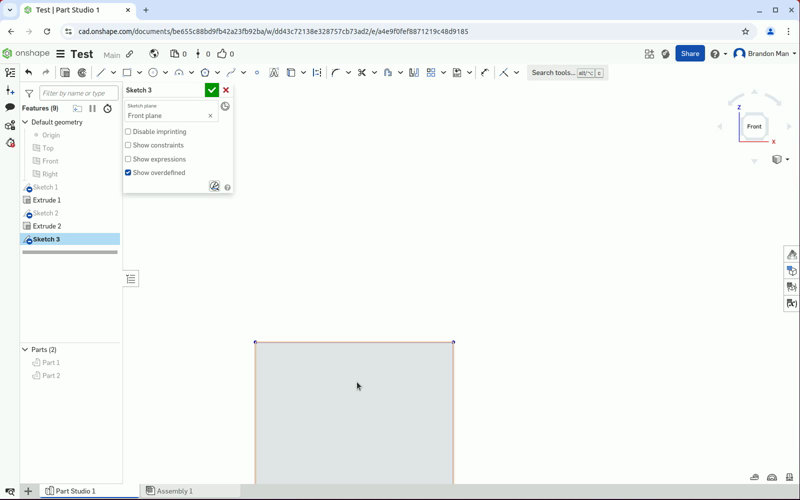
scroll(-6)
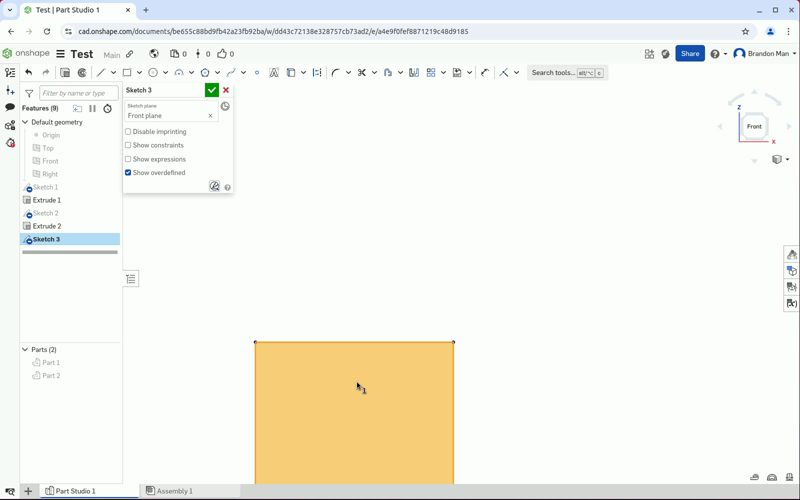
scroll(-6)
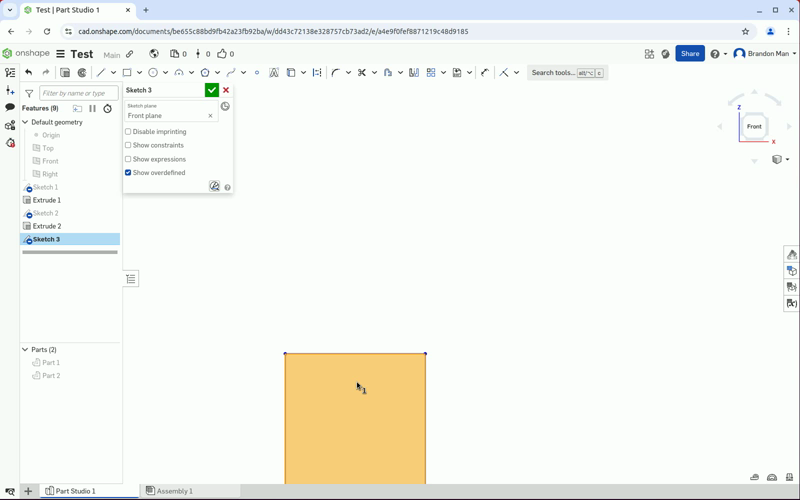
scroll(-6)
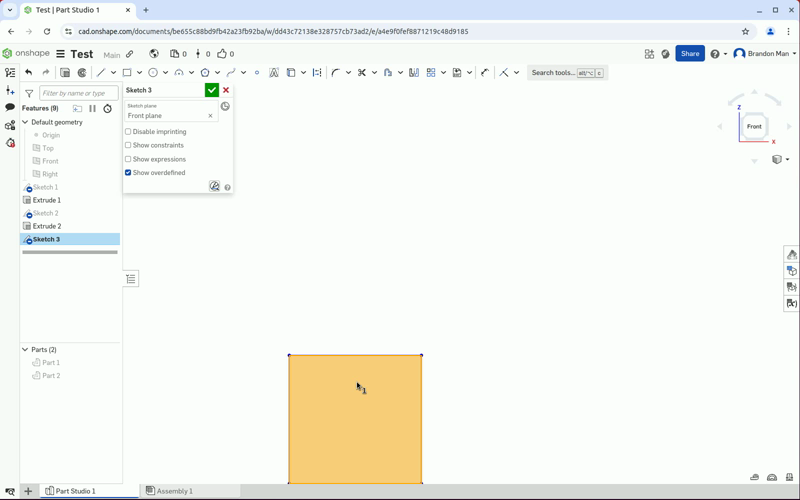
scroll(-6)
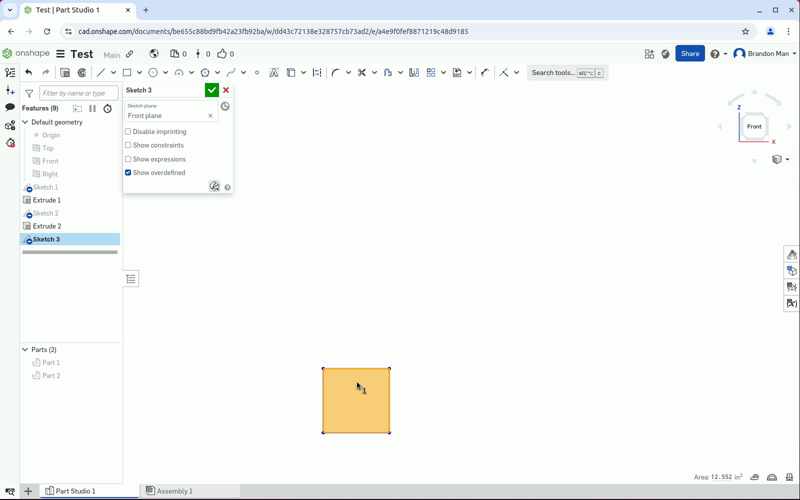
scroll(-6)
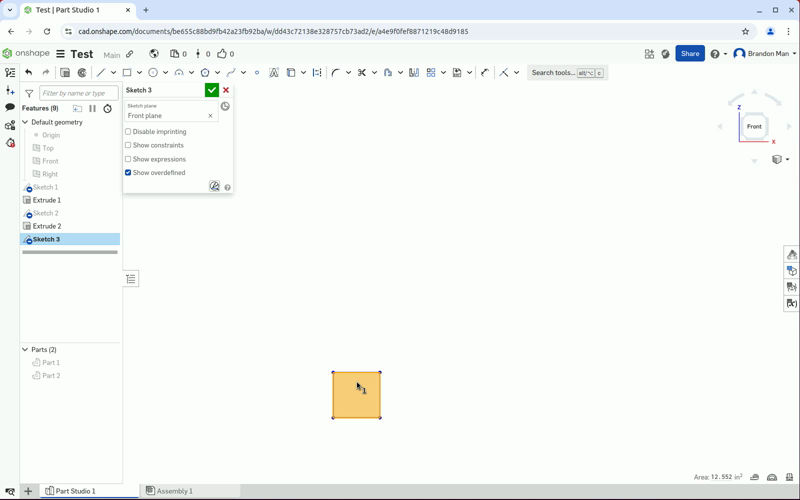
scroll(-6)
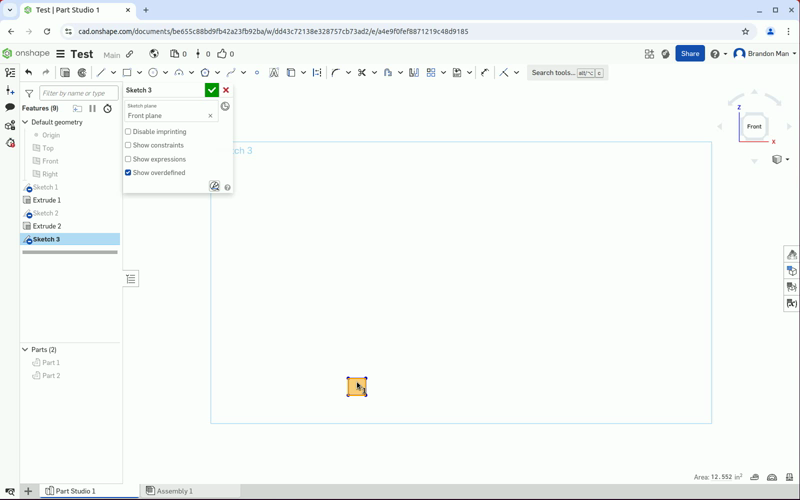
mouse_move(73, 352)
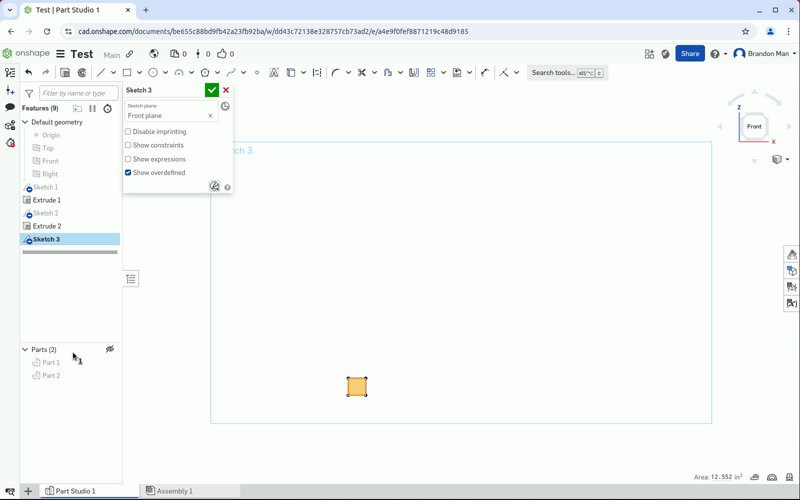
key(shift+y)
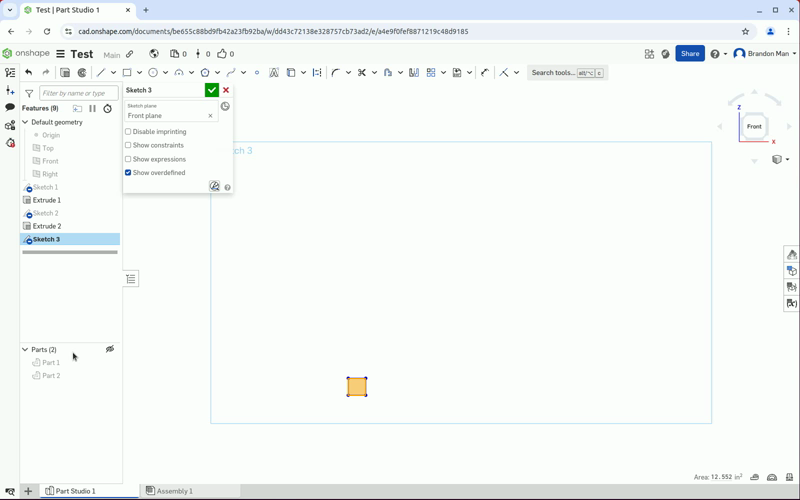
key(shift+e)
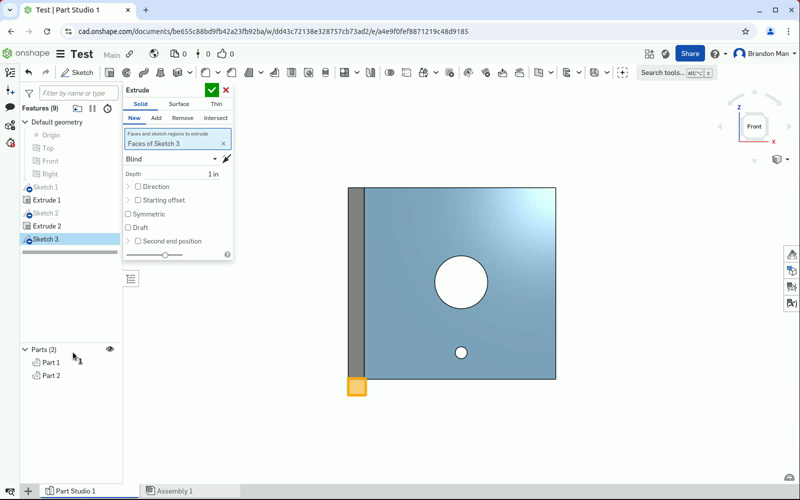
mouse_move(143, 106)
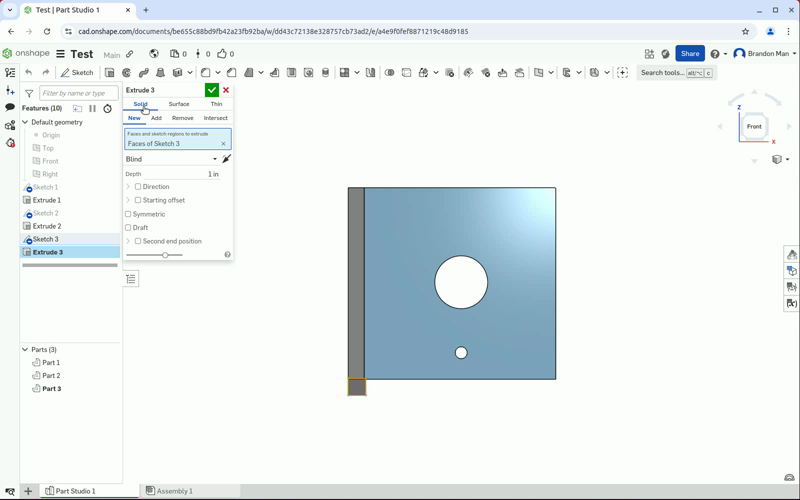
click(143, 106)
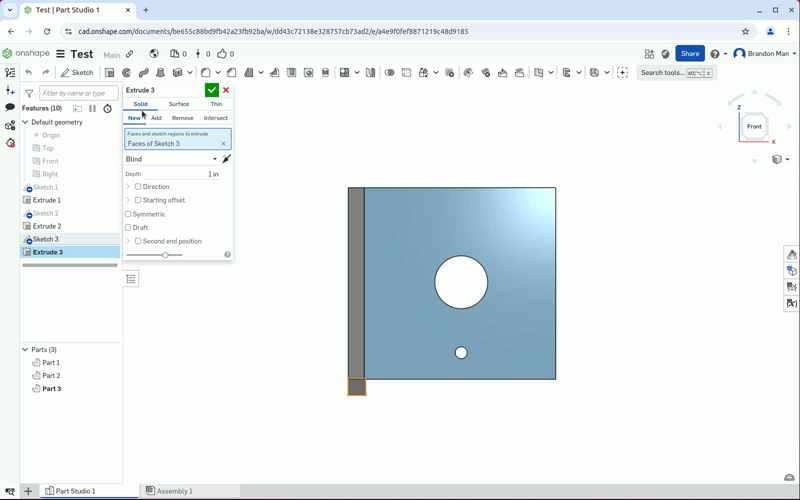
mouse_move(137, 120)
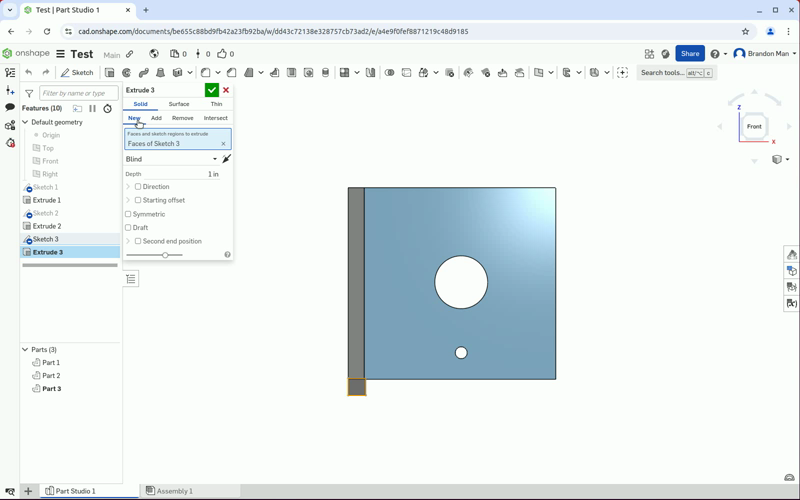
click(137, 120)
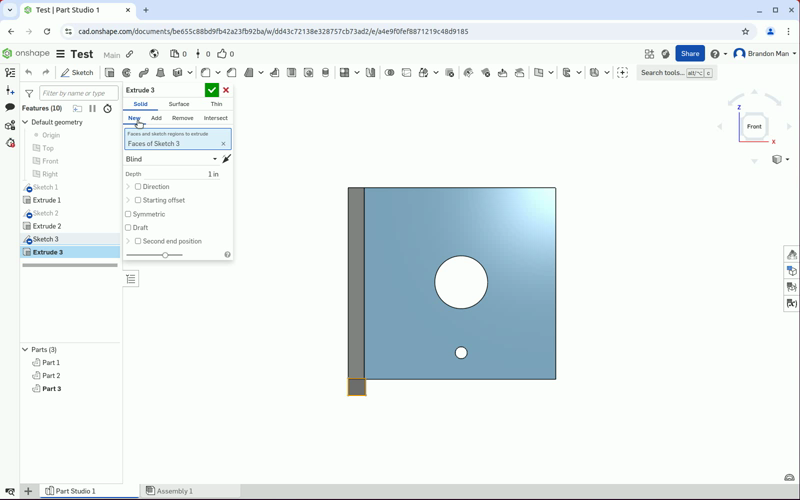
key(tab, 4)
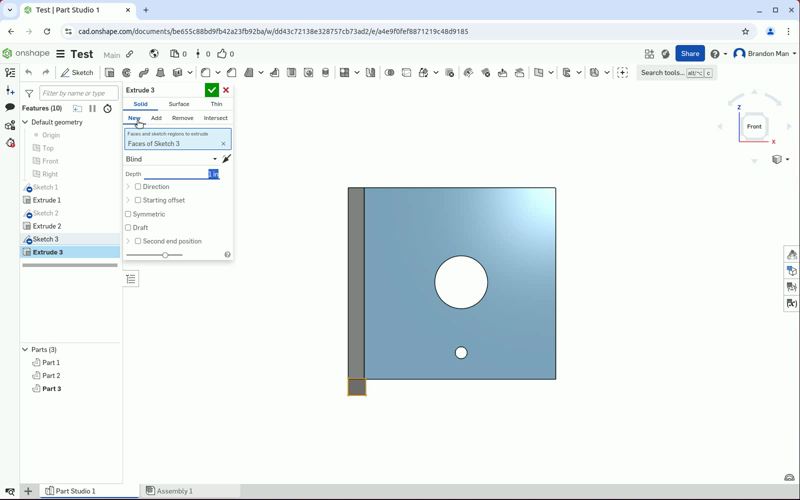
text(3.37)
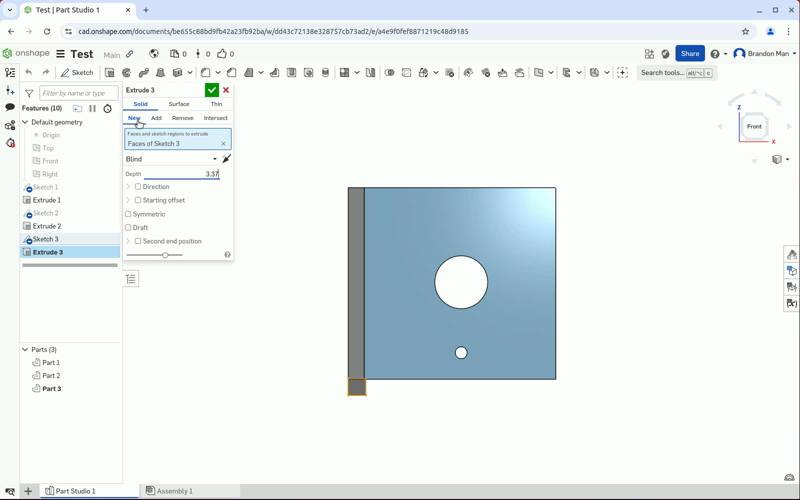
key(enter)
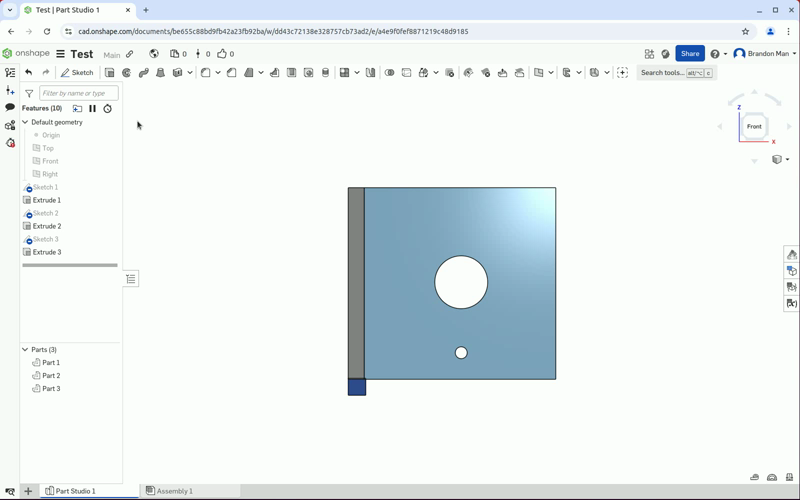
key(shift+h)
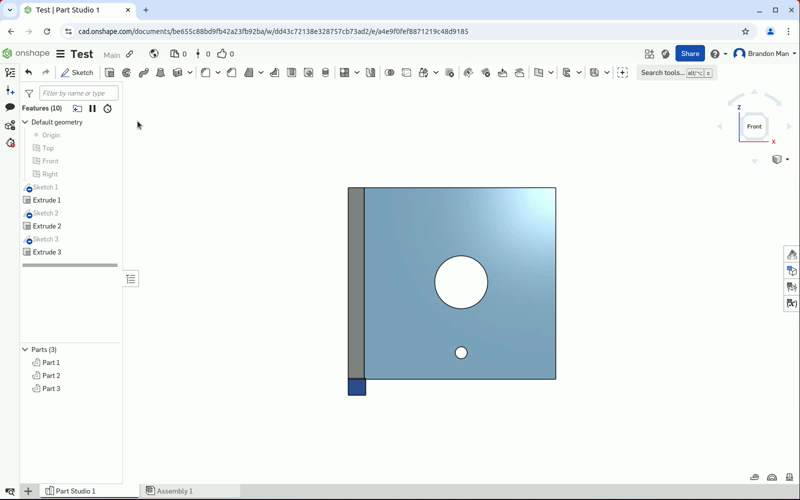
key(shift+h)
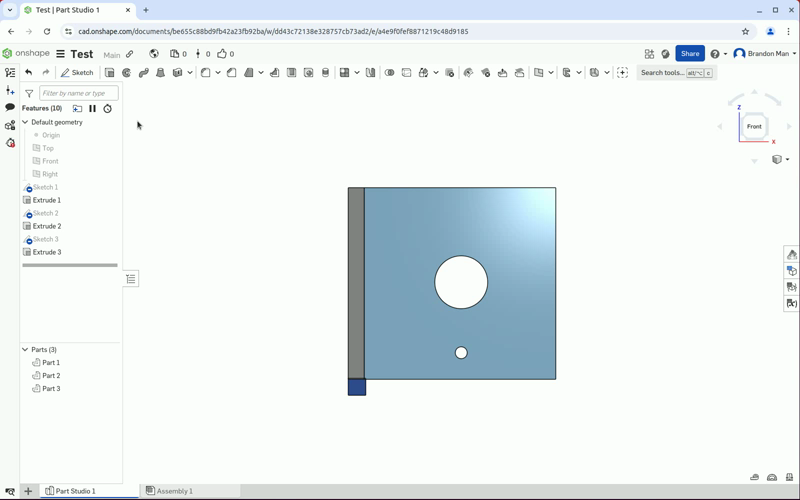
mouse_move(73, 189)
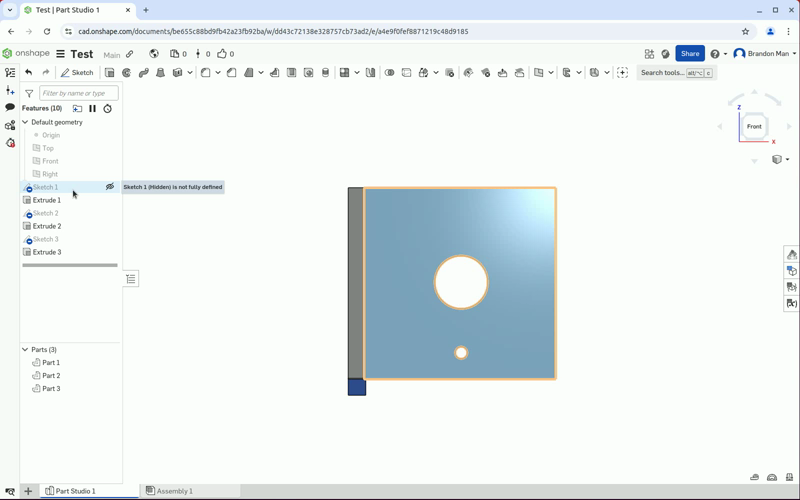
click(73, 189)
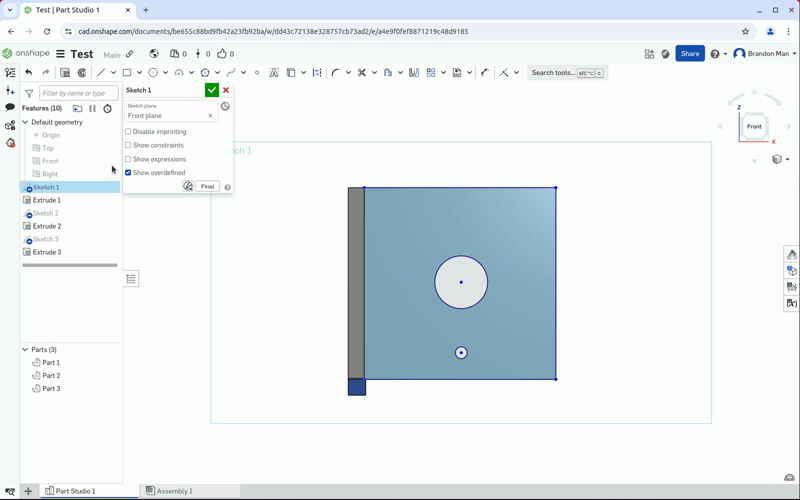
mouse_move(229, 92)
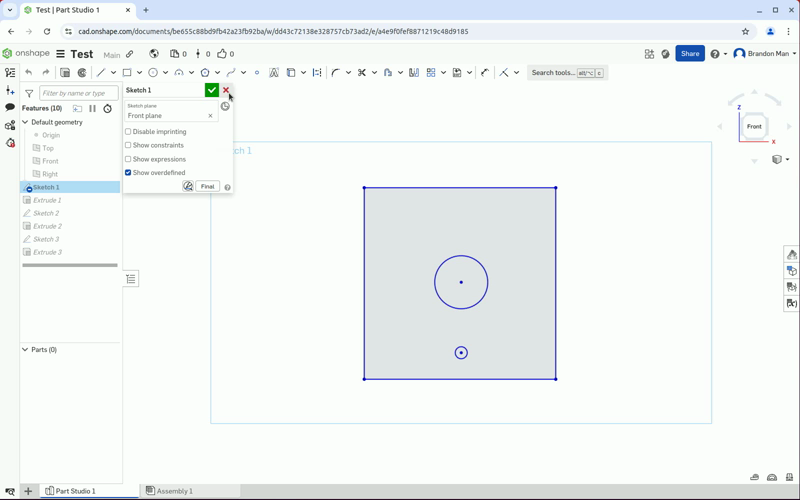
click(229, 92)
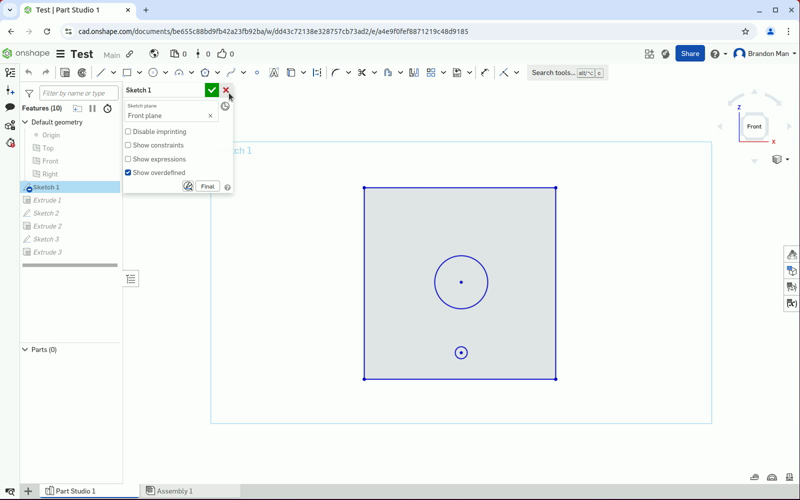
key(shift+s)
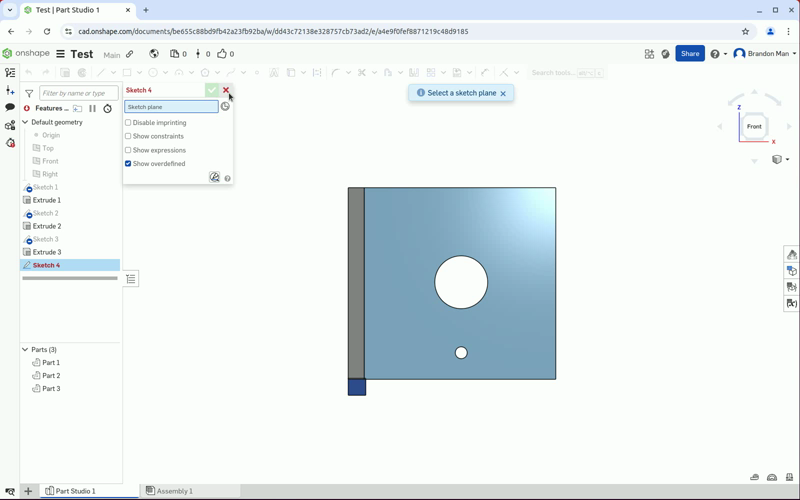
mouse_move(73, 163)
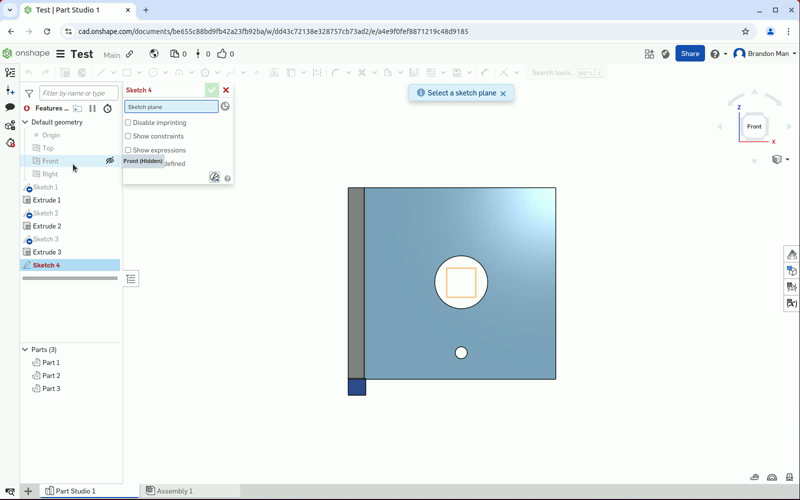
click(73, 163)
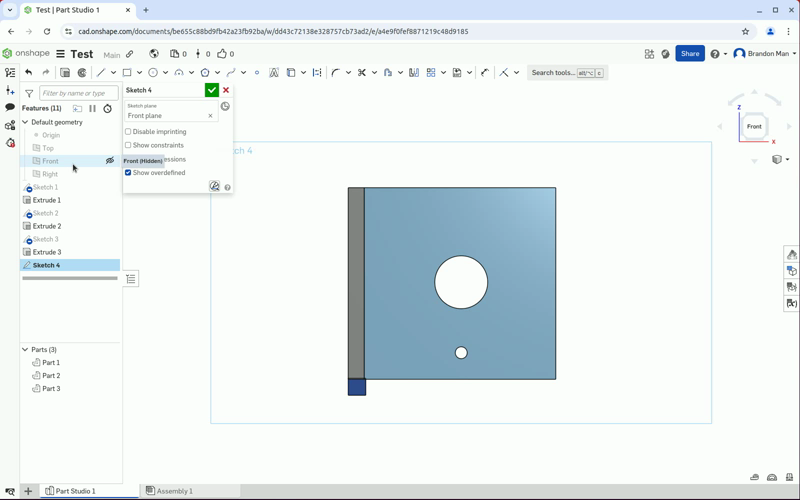
mouse_move(73, 352)
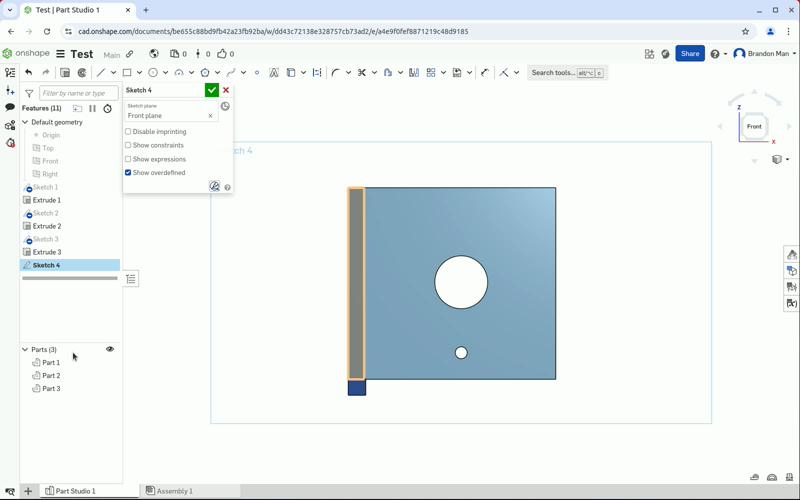
key(y)
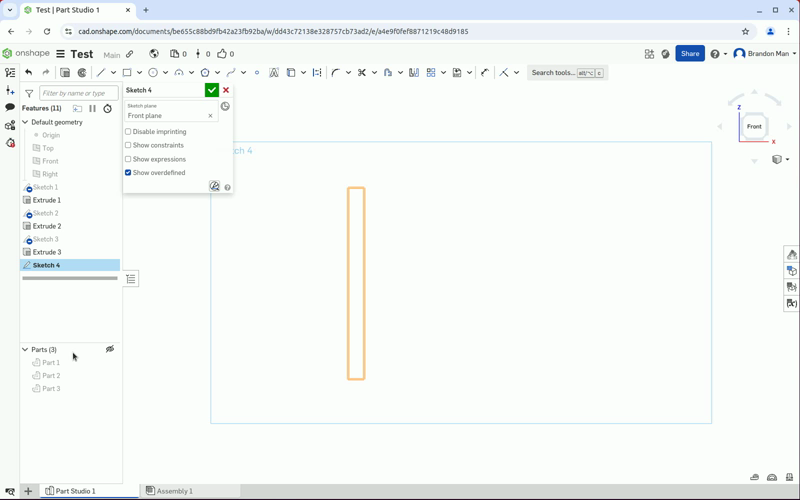
key(l)
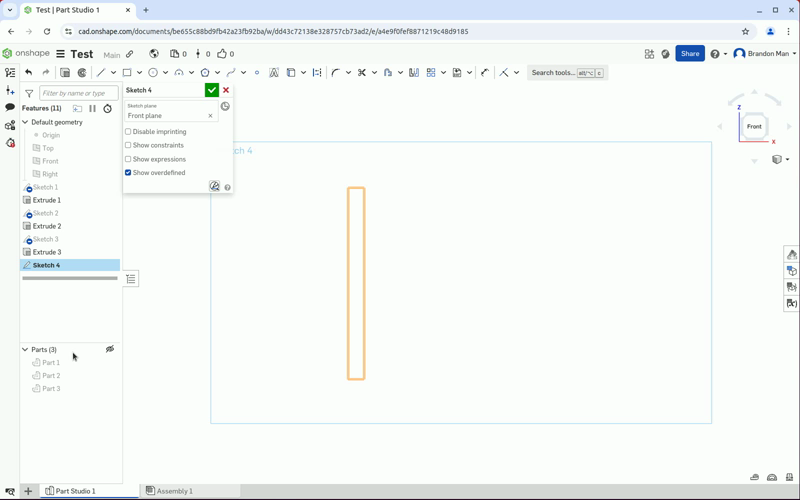
key_down(shift)
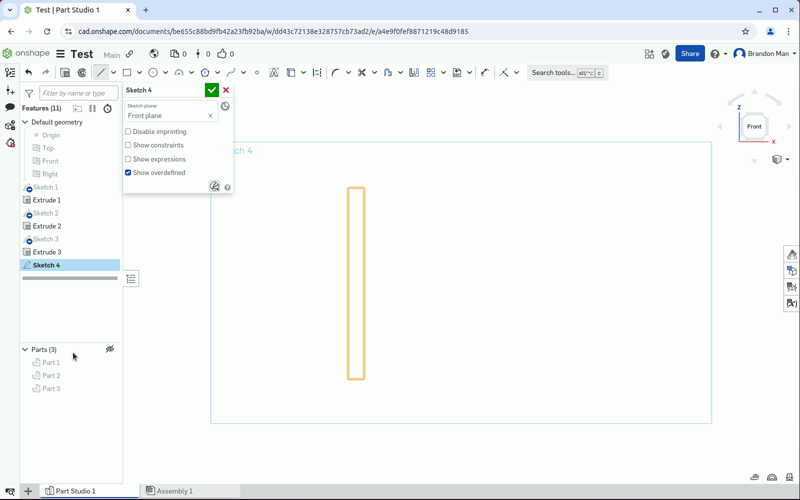
mouse_move(364, 395)
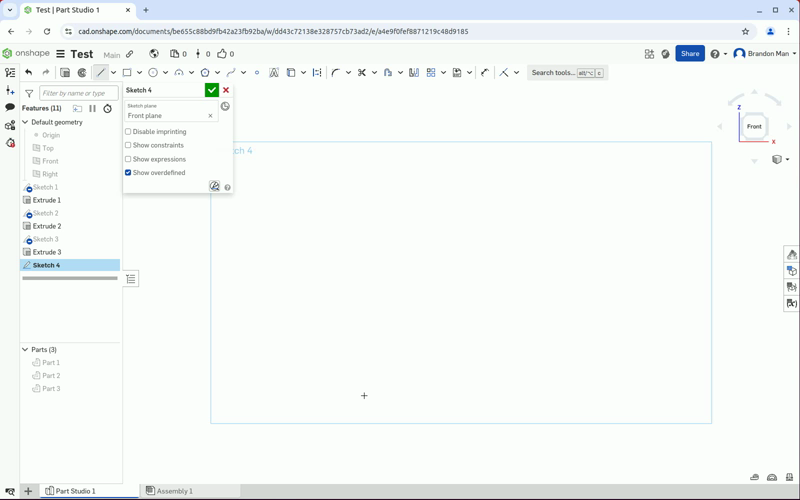
click(364, 395)
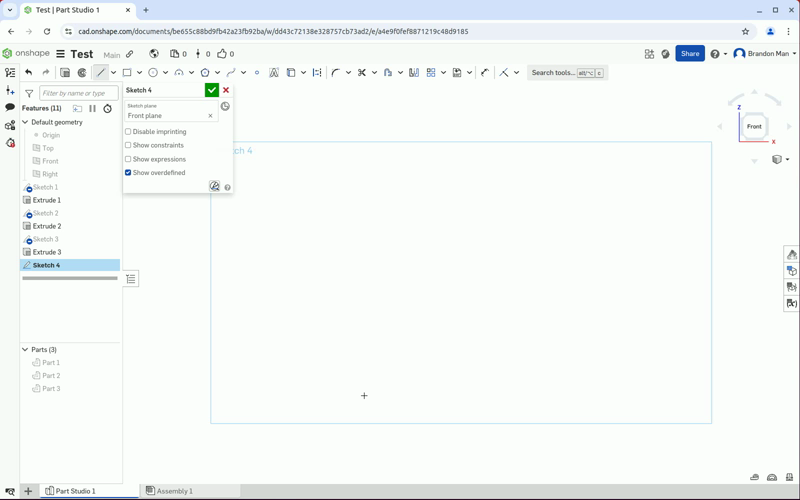
key_up(shift)
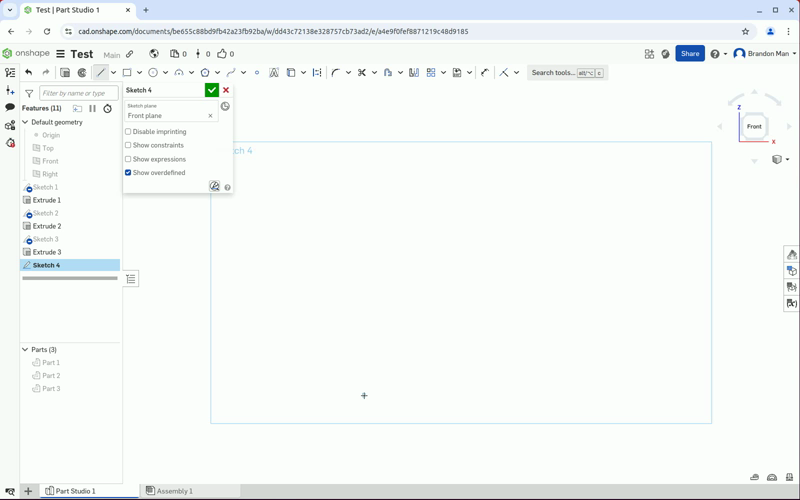
key_down(shift)
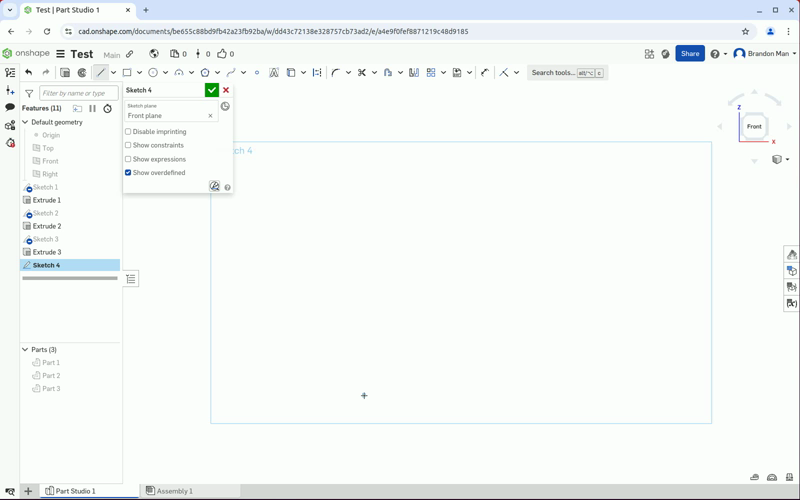
mouse_move(555, 395)
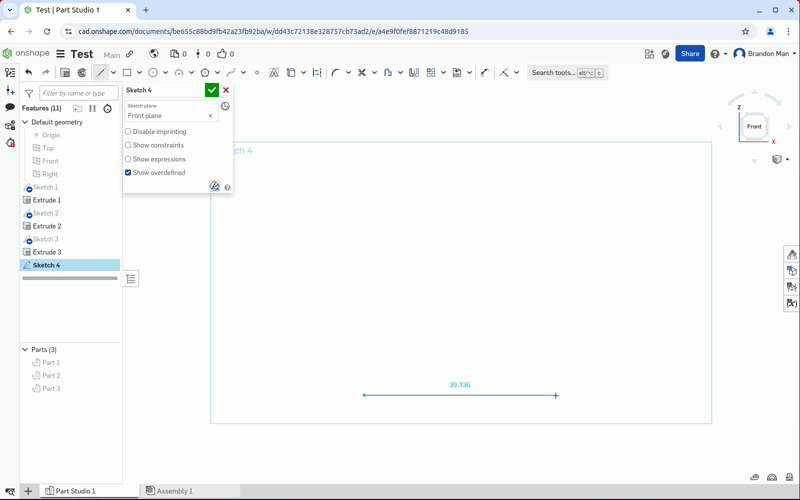
click(555, 395)
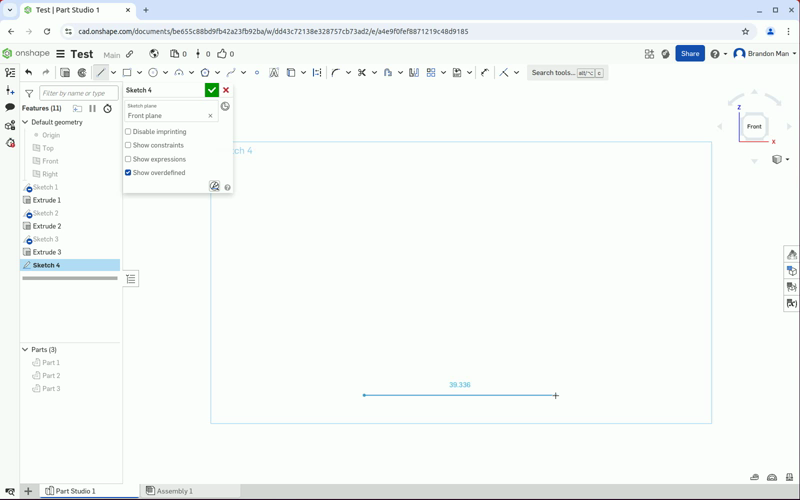
key_up(shift)
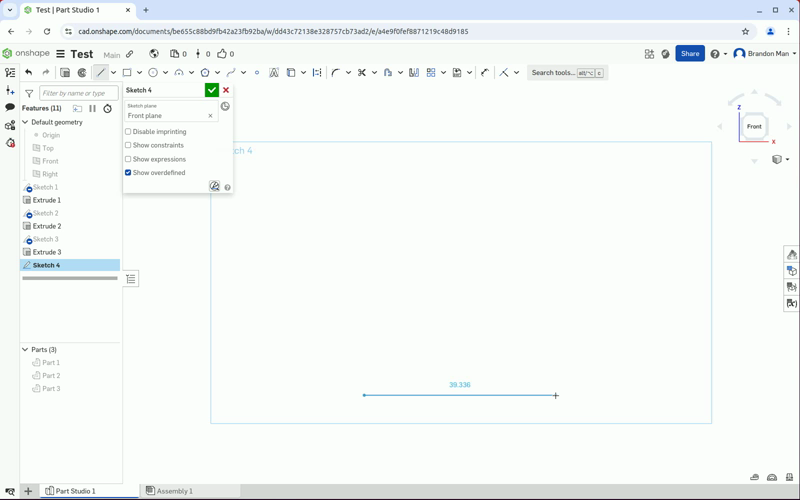
key_down(shift)
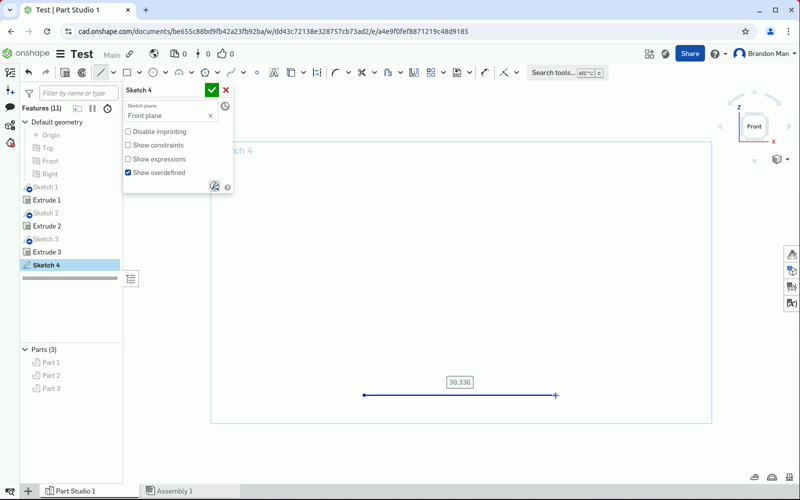
mouse_move(585, 395)
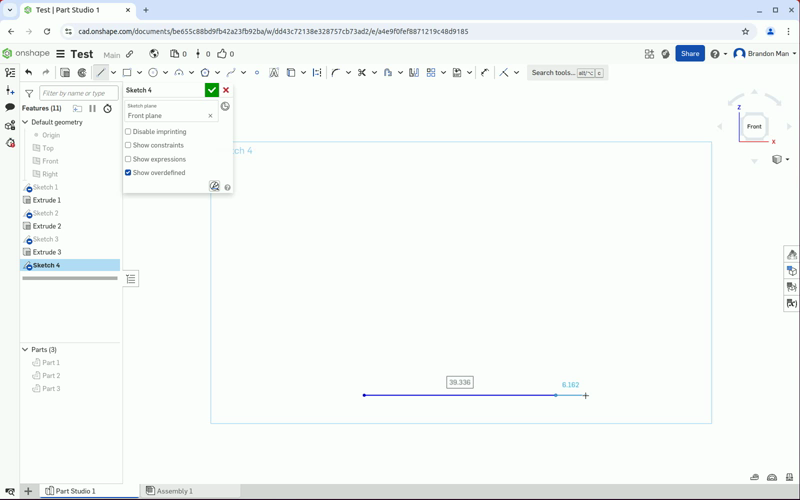
mouse_move(555, 379)
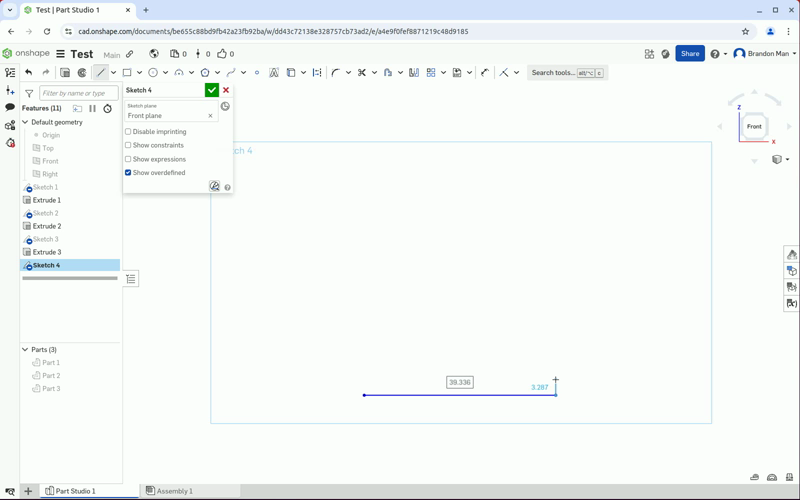
click(555, 379)
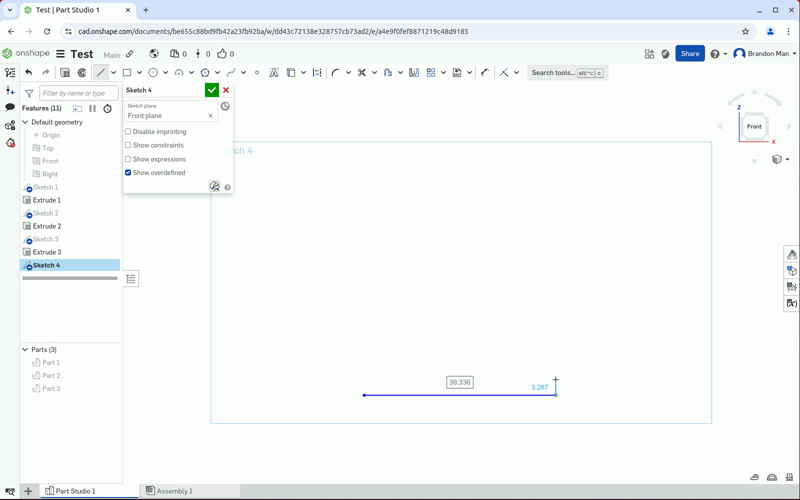
key_up(shift)
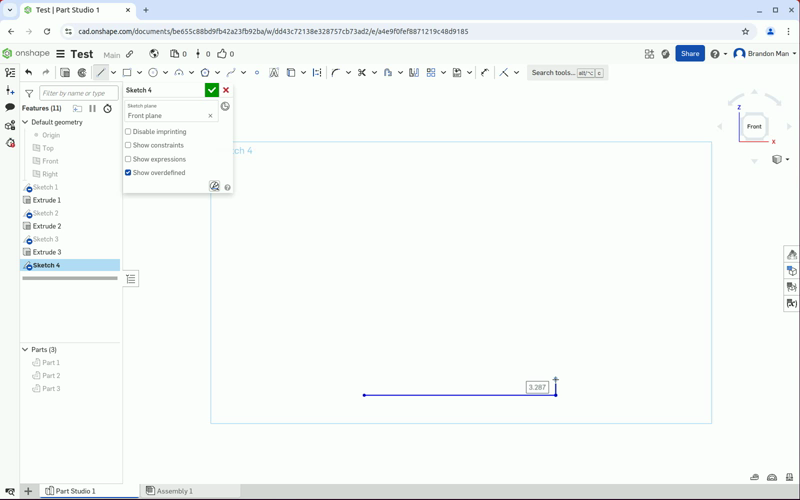
key_down(shift)
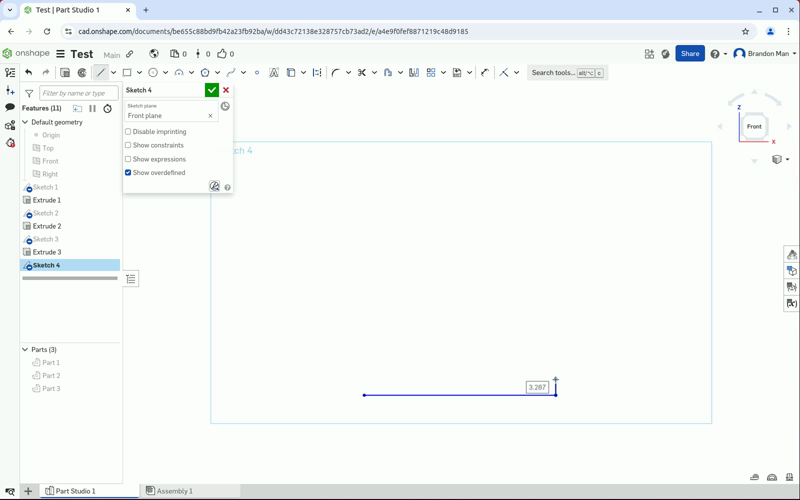
mouse_move(364, 379)
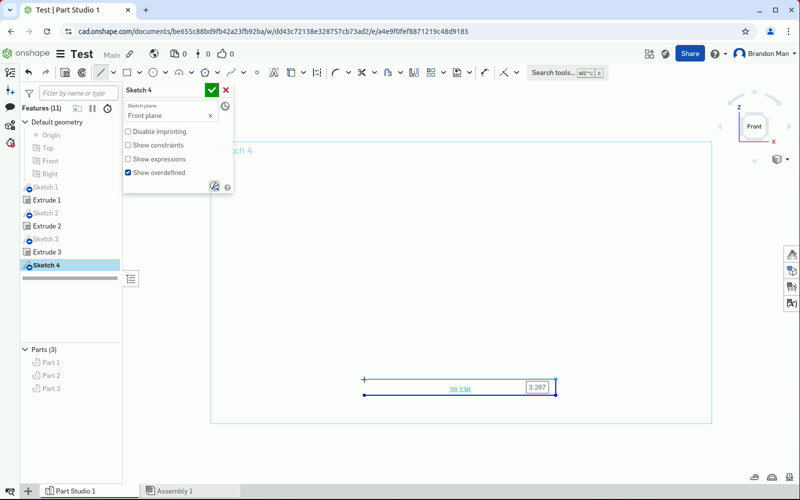
click(364, 379)
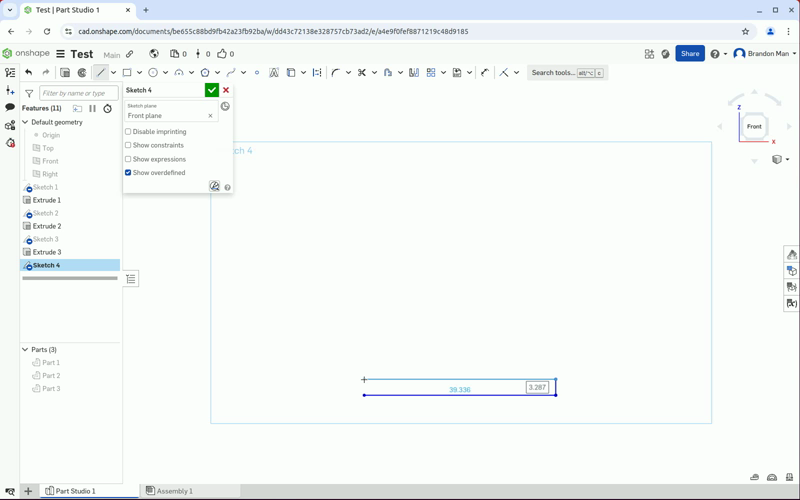
key_up(shift)
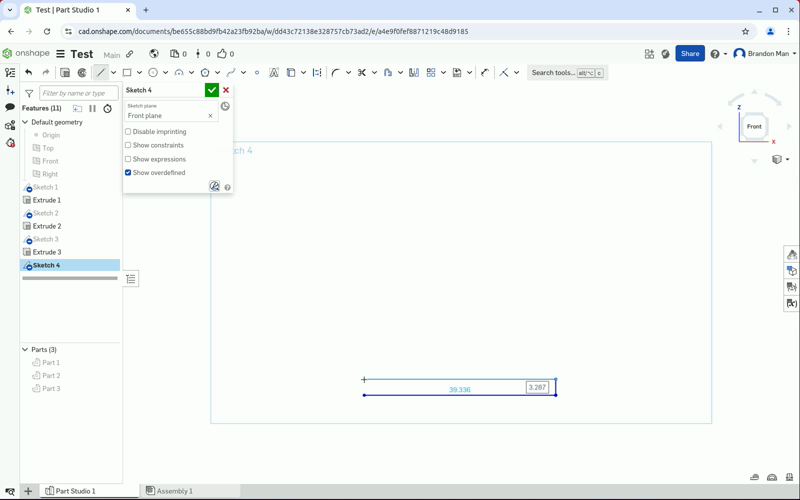
mouse_move(394, 379)
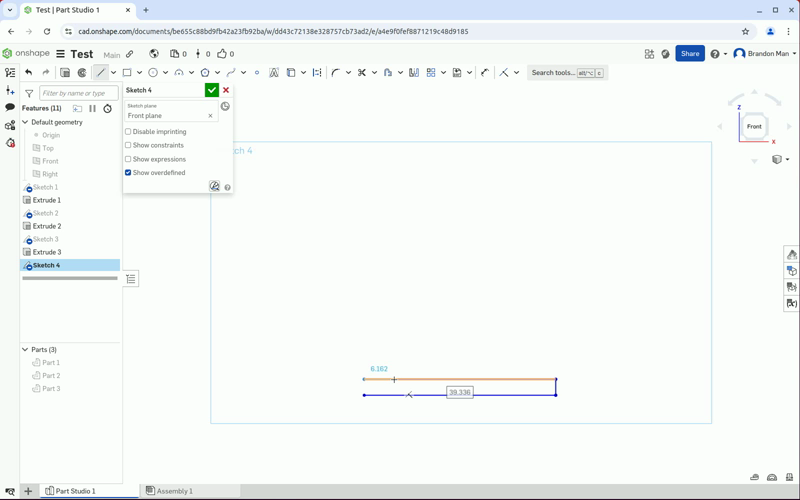
key_down(shift)
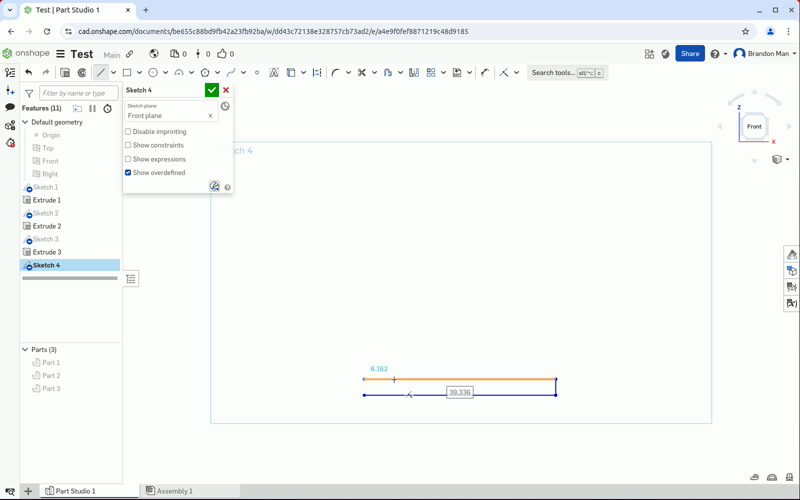
mouse_move(364, 395)
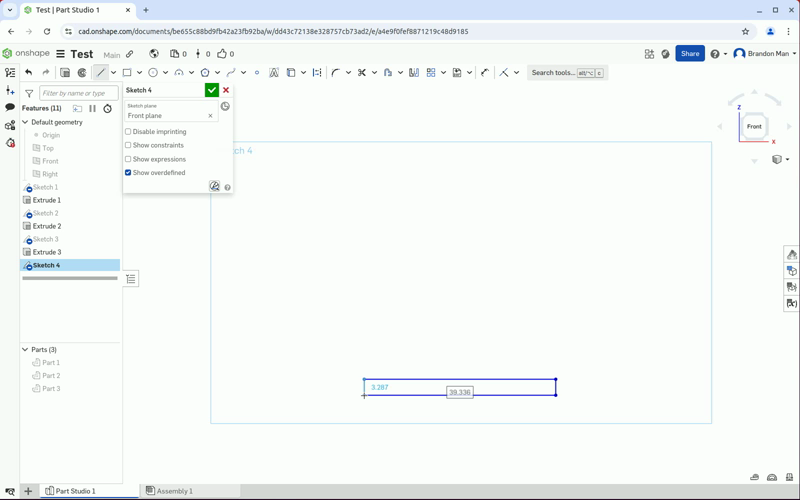
key_up(shift)
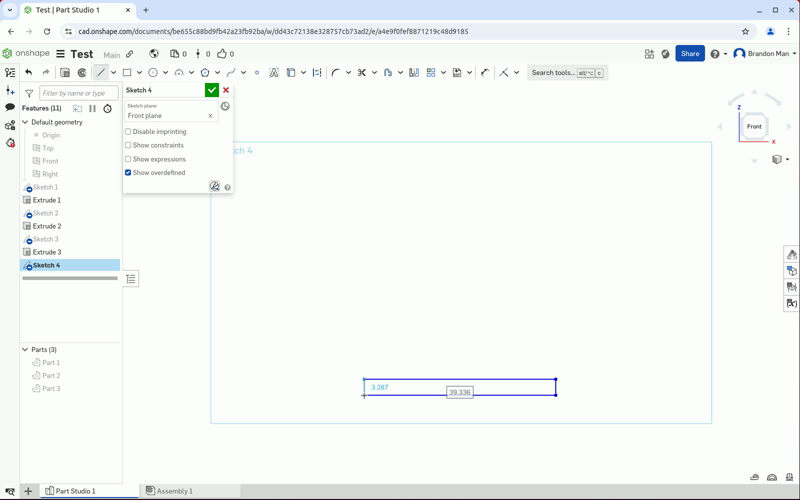
click(364, 395)
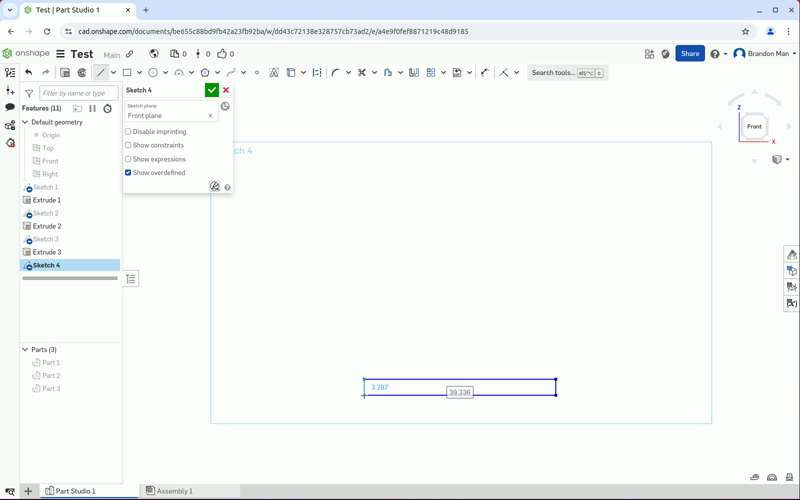
key(esc)
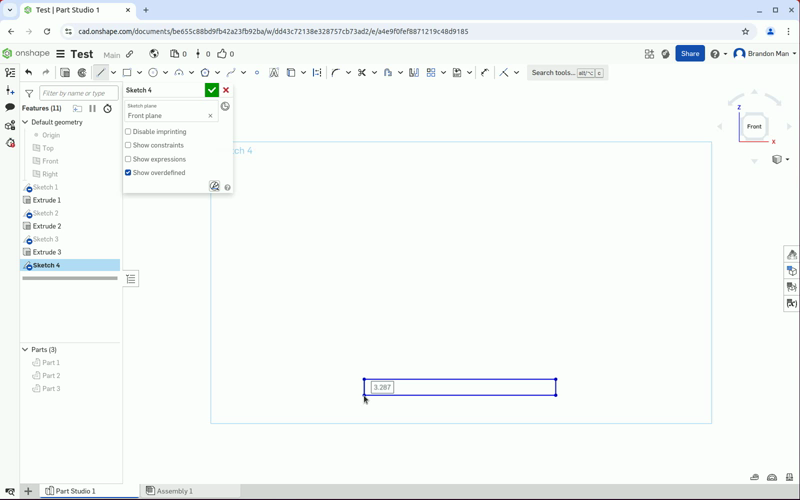
mouse_move(535, 386)
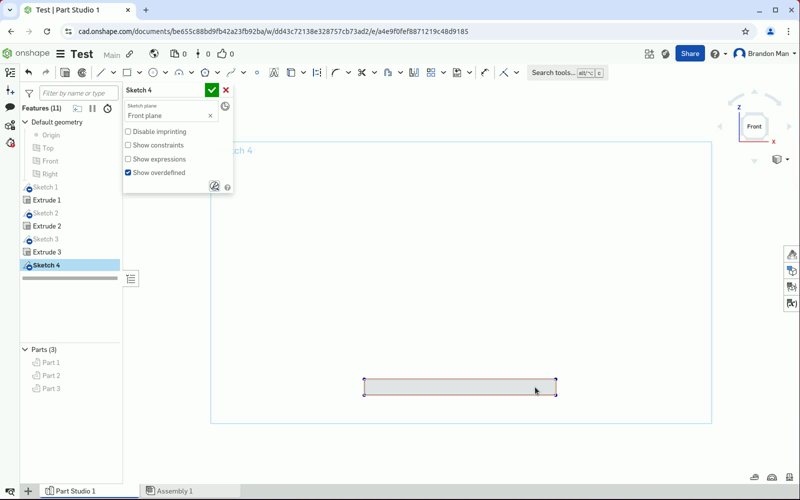
click(535, 386)
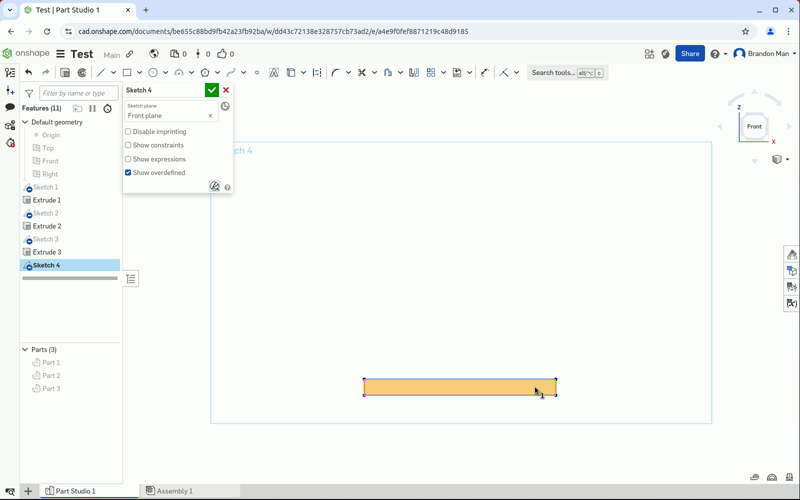
mouse_move(73, 352)
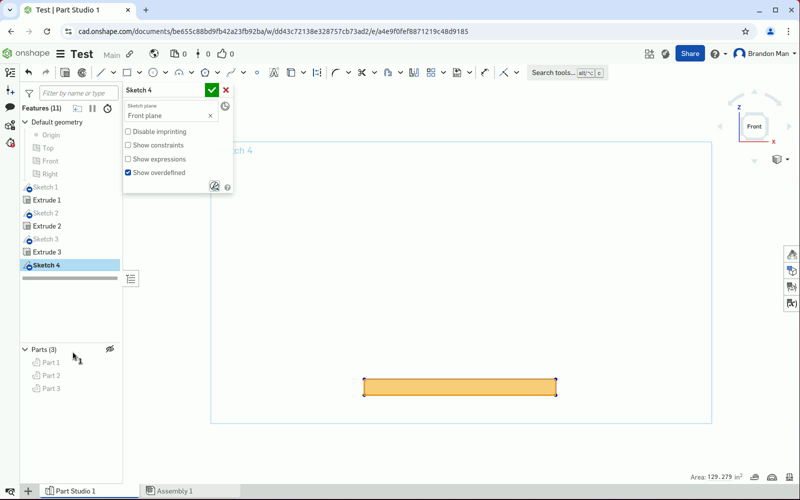
key(shift+y)
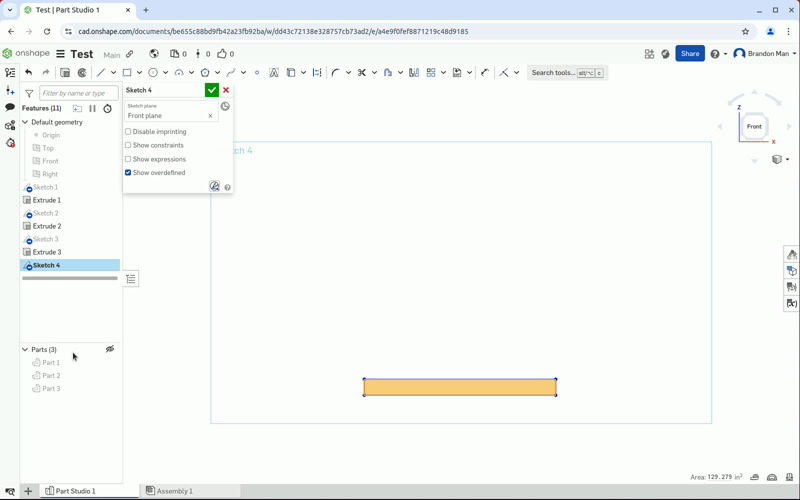
key(shift+e)
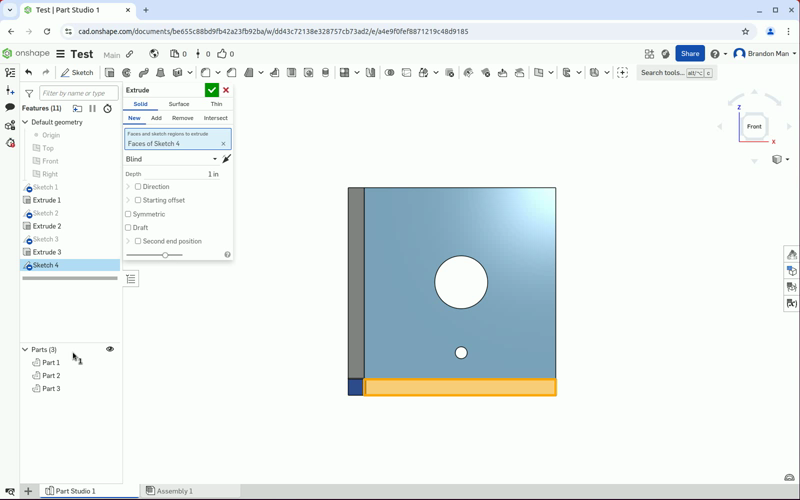
mouse_move(143, 106)
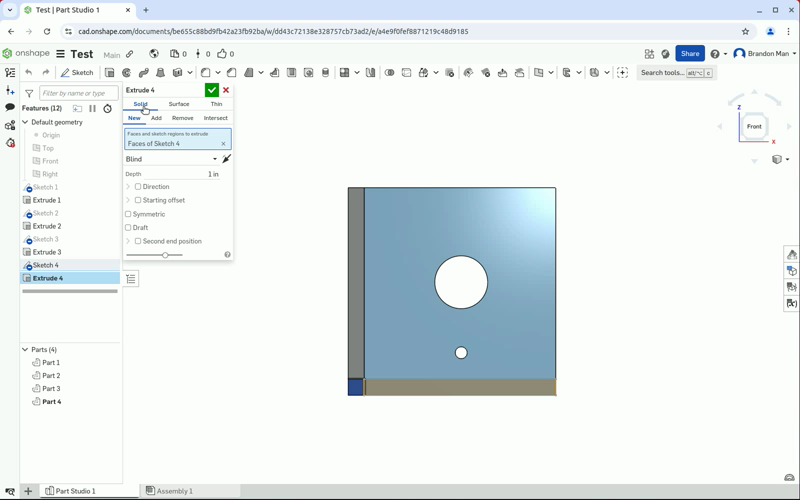
click(143, 106)
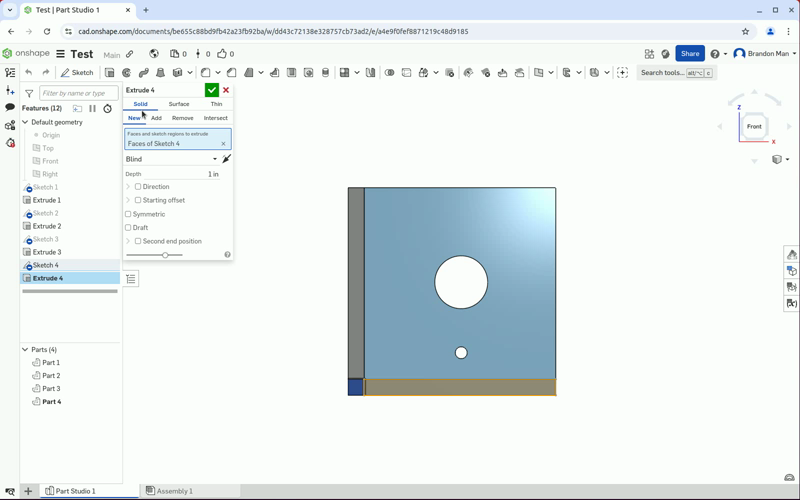
mouse_move(137, 120)
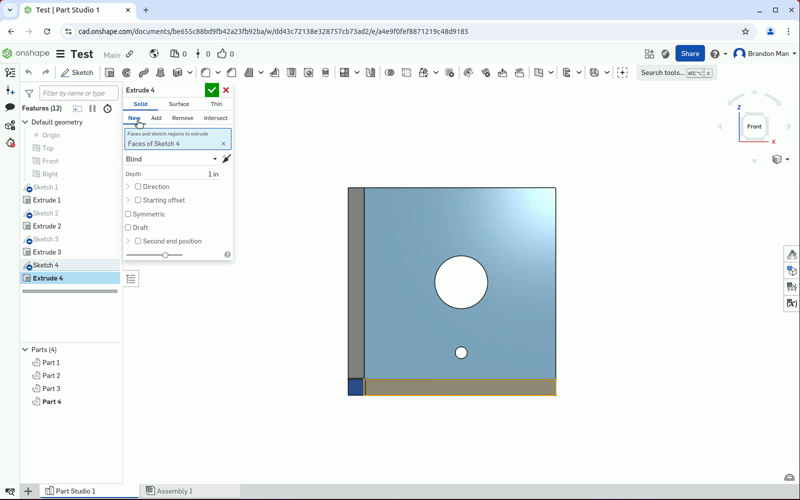
click(137, 120)
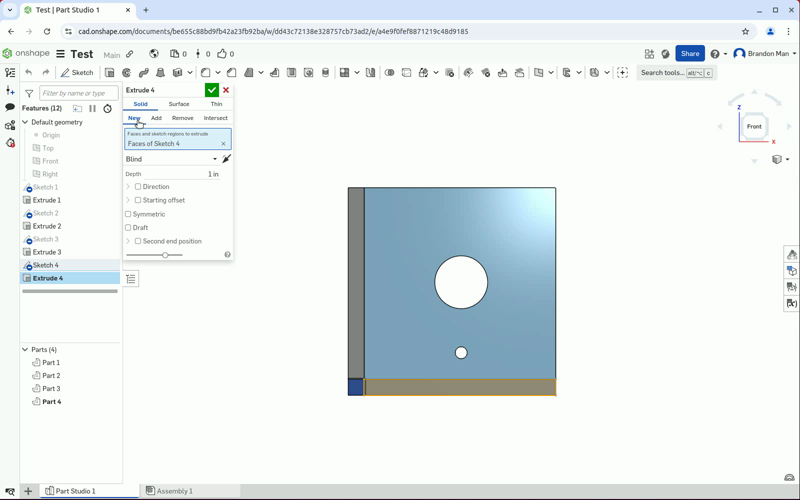
key(tab, 4)
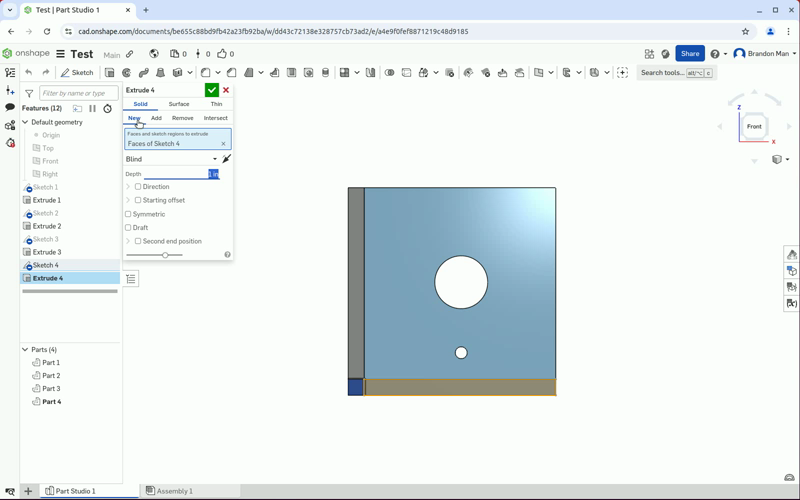
text(3.37)
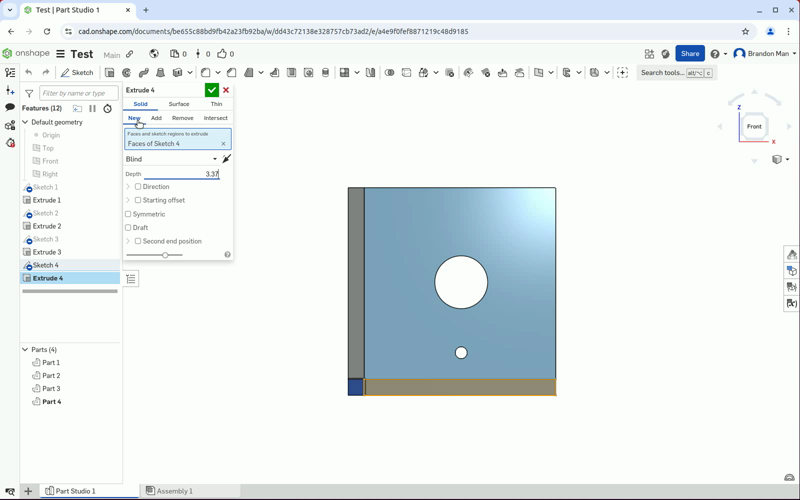
key(enter)
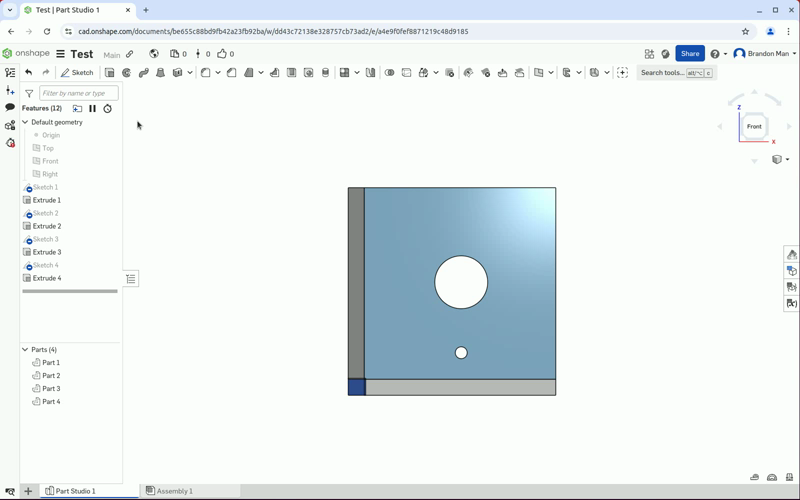
key(shift+h)
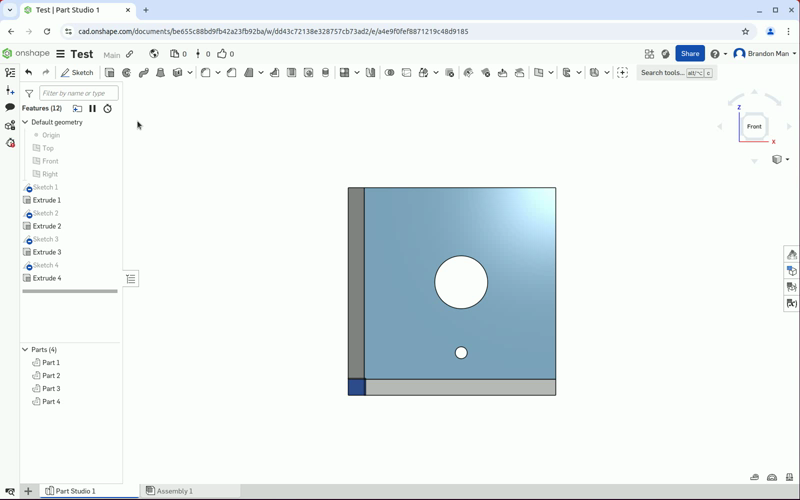
key(shift+h)
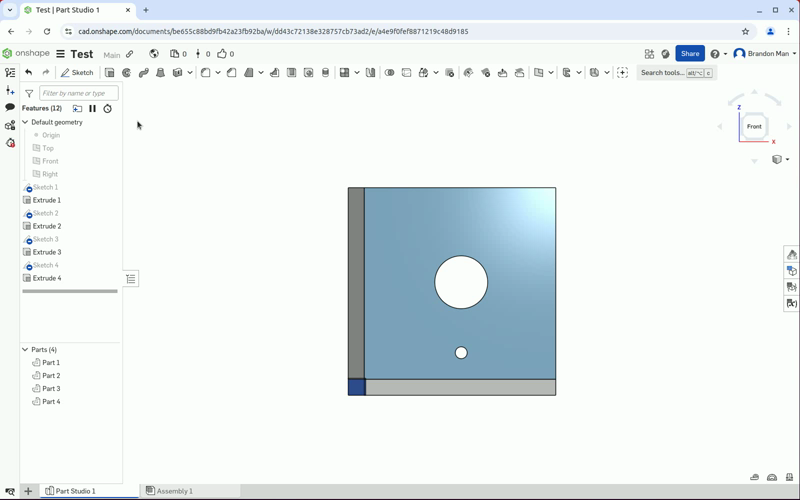
mouse_move(73, 189)
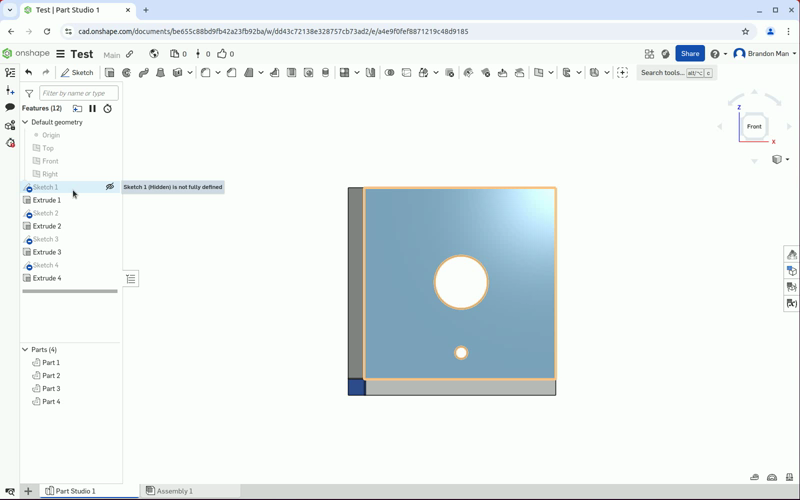
click(73, 189)
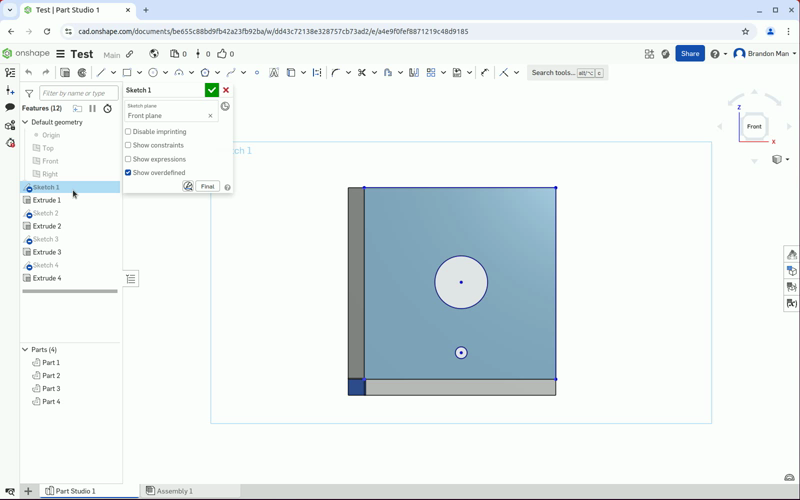
mouse_move(229, 92)
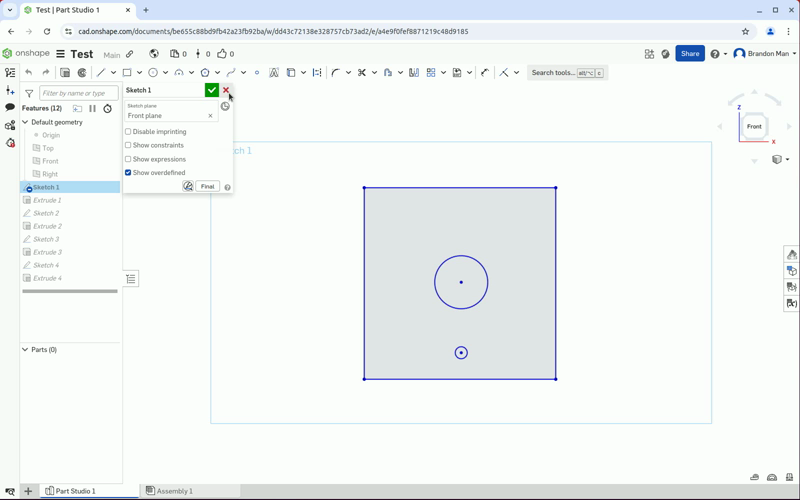
click(229, 92)
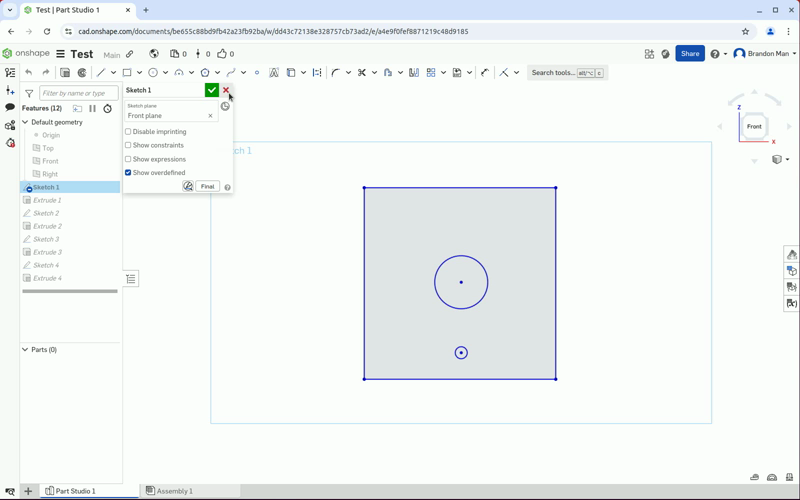
key(shift+s)
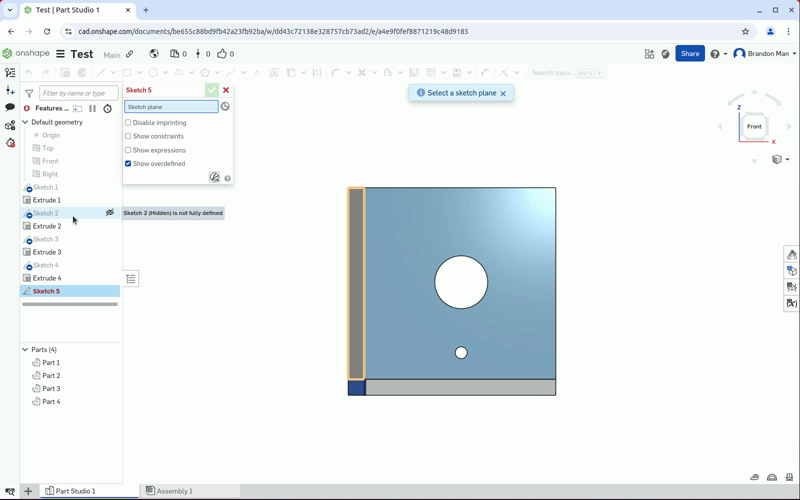
scroll(3)
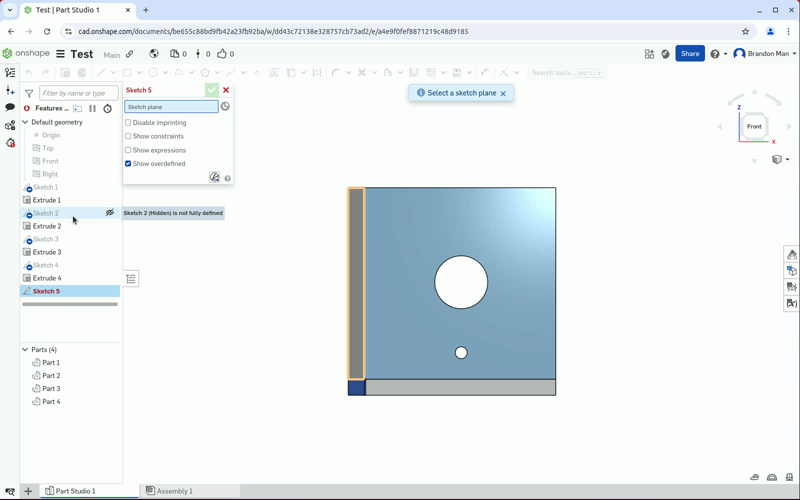
mouse_move(73, 163)
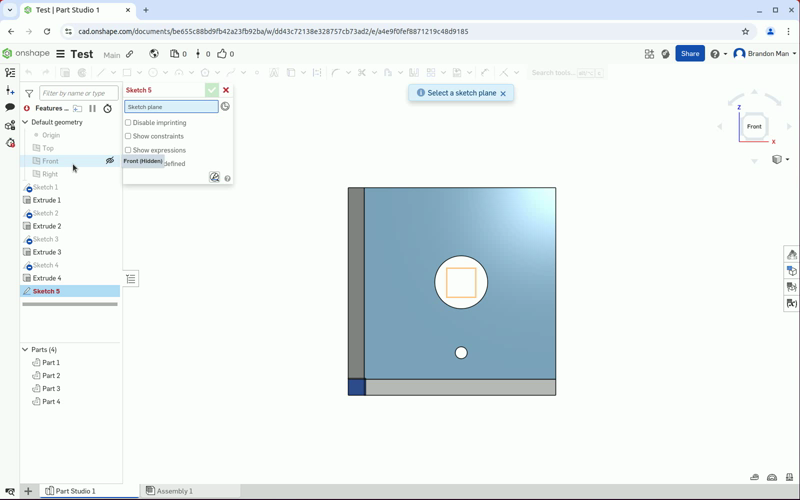
click(73, 163)
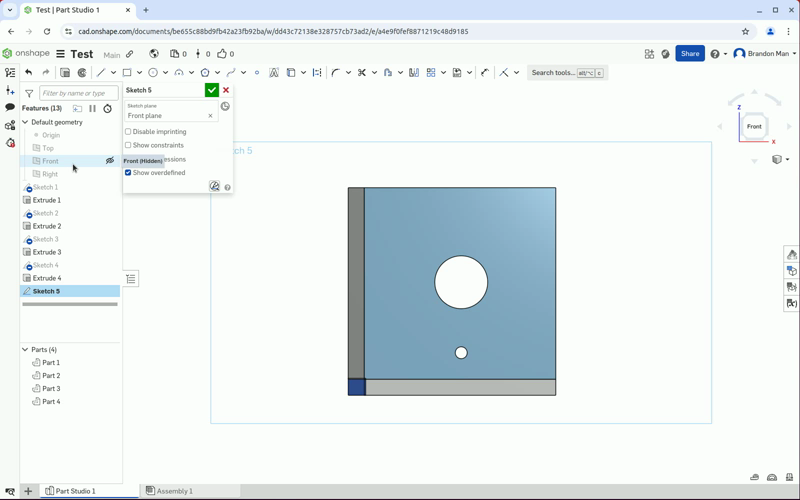
mouse_move(73, 352)
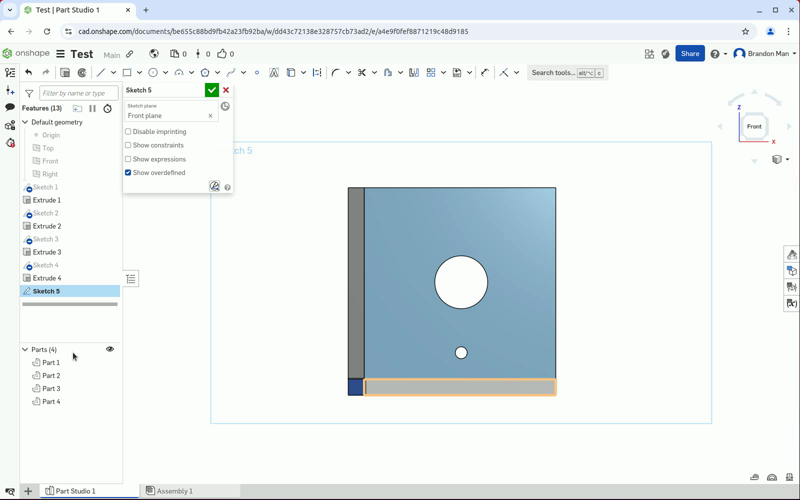
key(y)
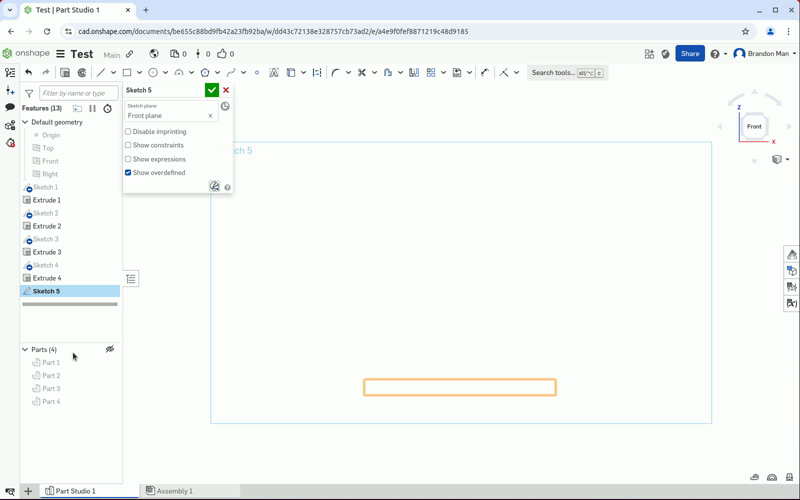
key(l)
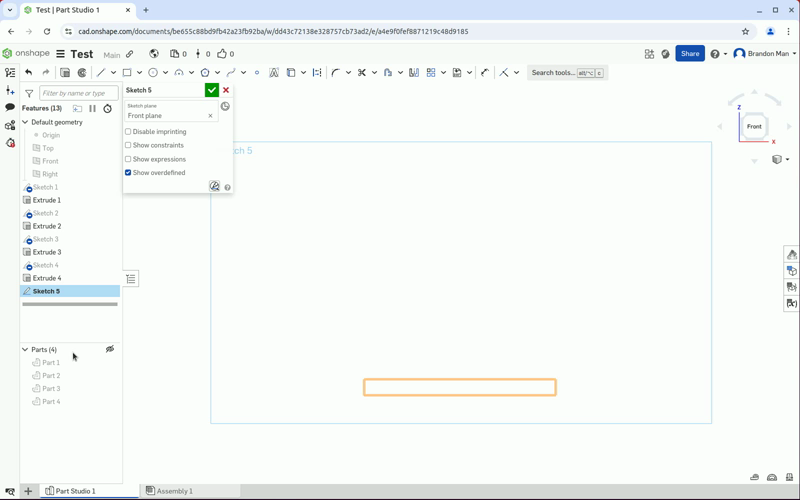
key_down(shift)
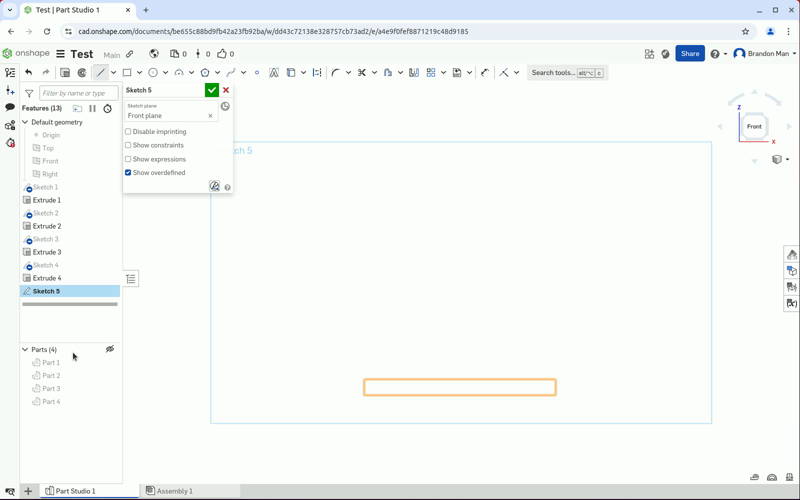
mouse_move(348, 186)
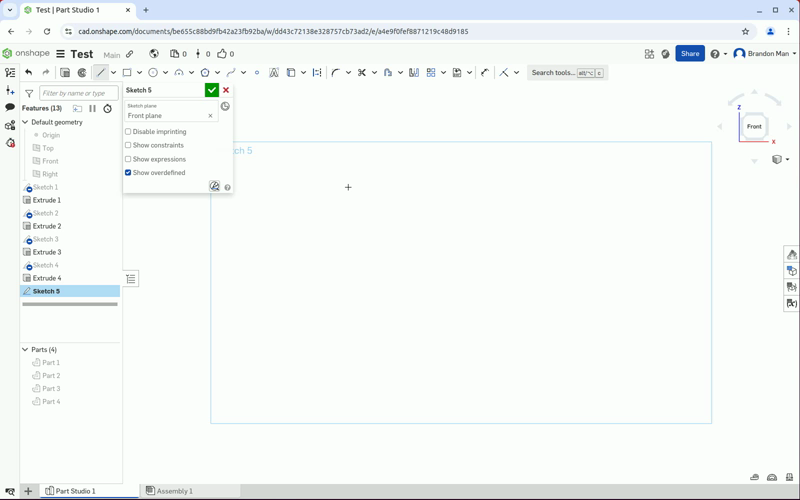
click(348, 186)
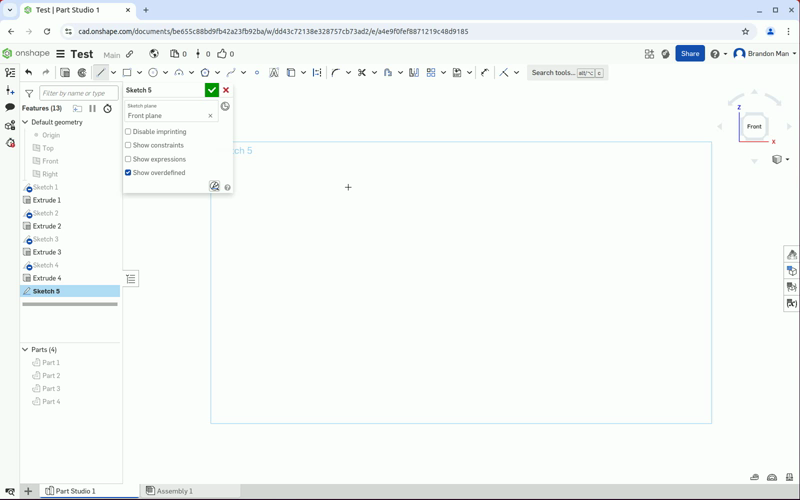
key_up(shift)
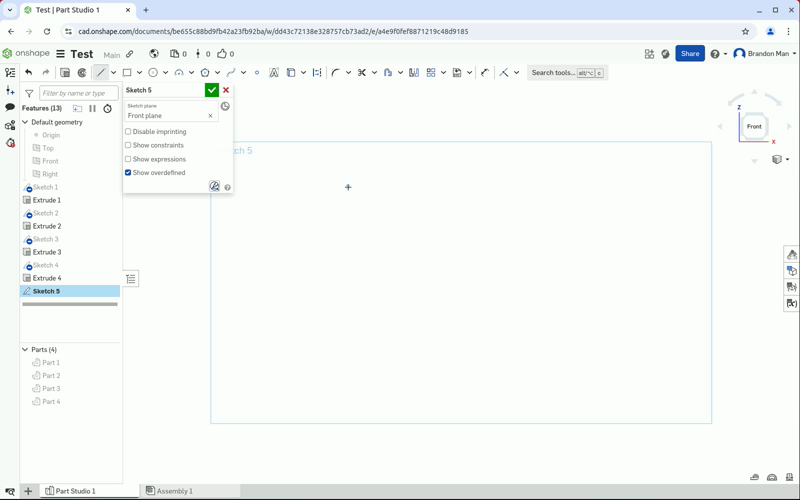
key_down(shift)
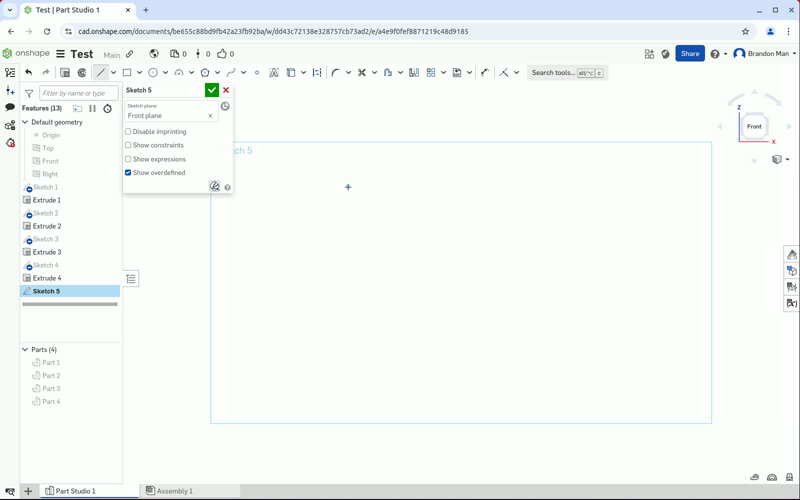
mouse_move(378, 186)
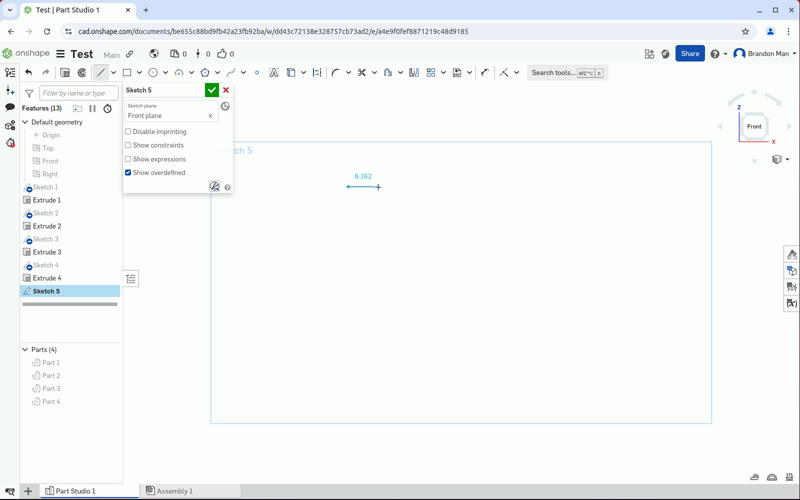
mouse_move(363, 186)
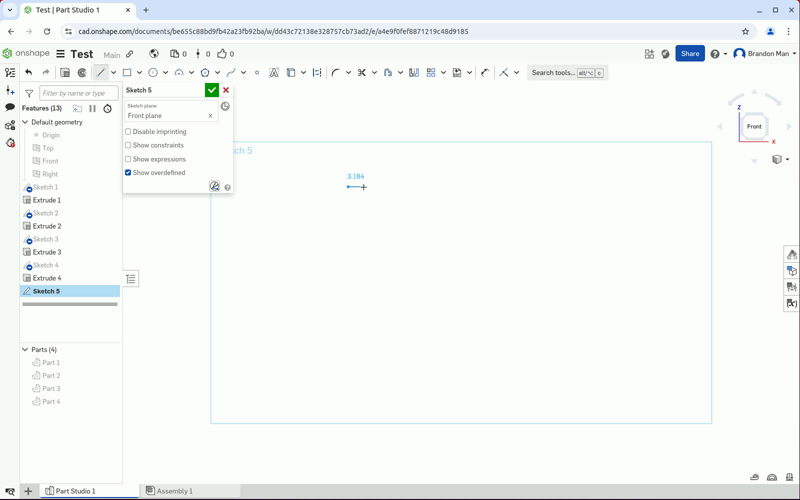
click(363, 186)
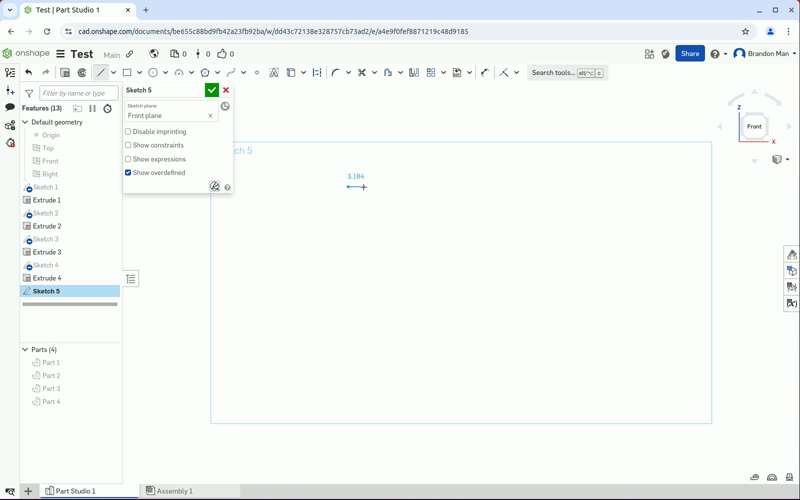
key_up(shift)
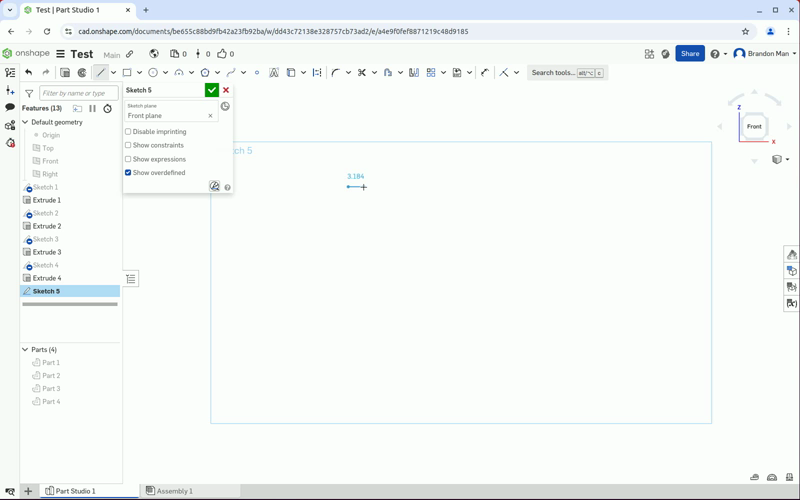
key_down(shift)
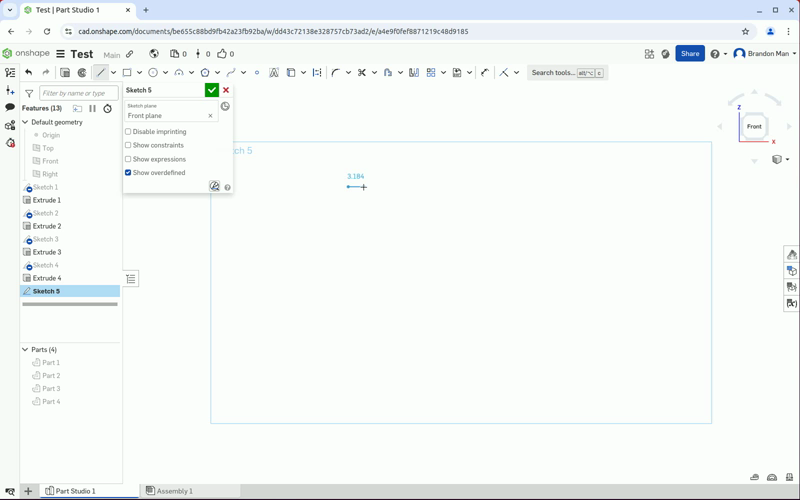
mouse_move(555, 186)
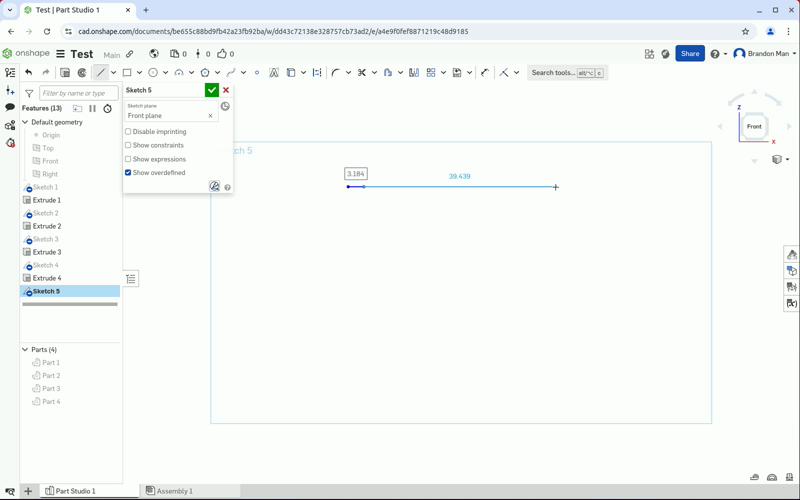
click(555, 186)
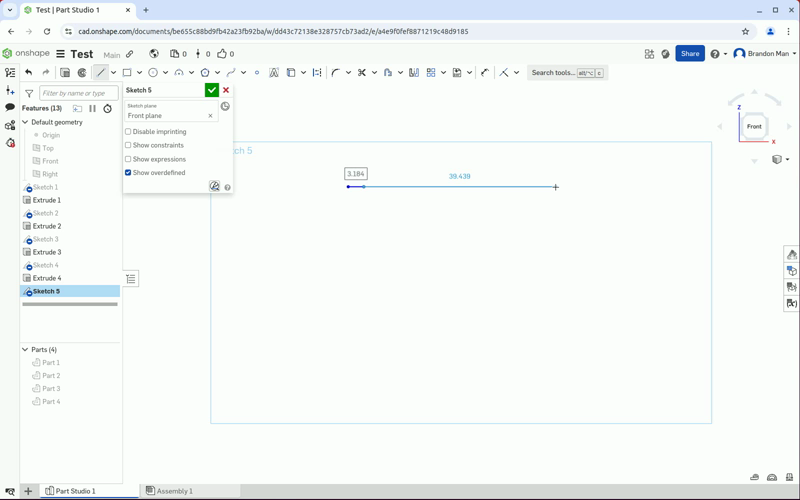
key_up(shift)
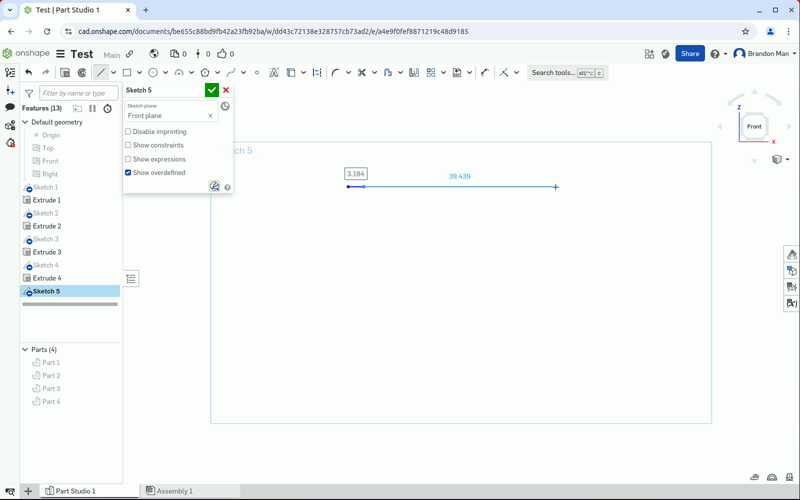
key_down(shift)
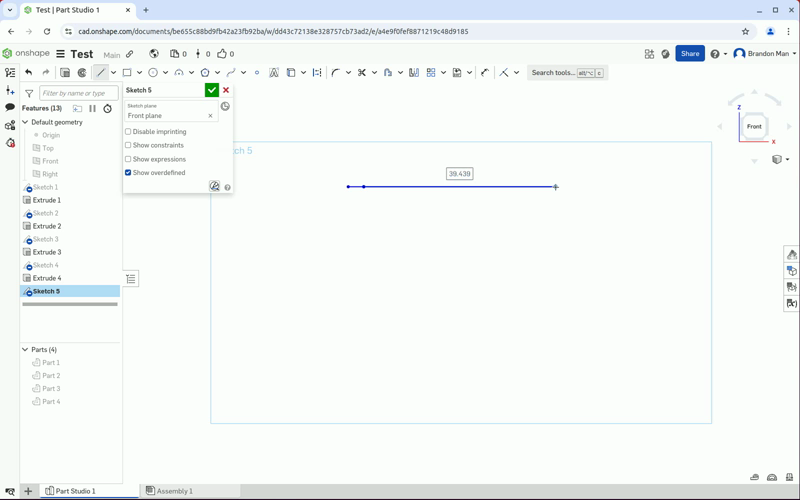
mouse_move(585, 186)
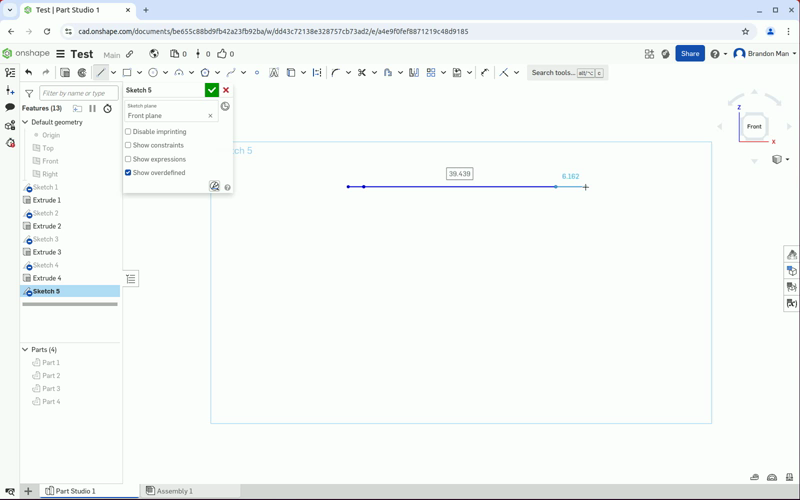
mouse_move(555, 173)
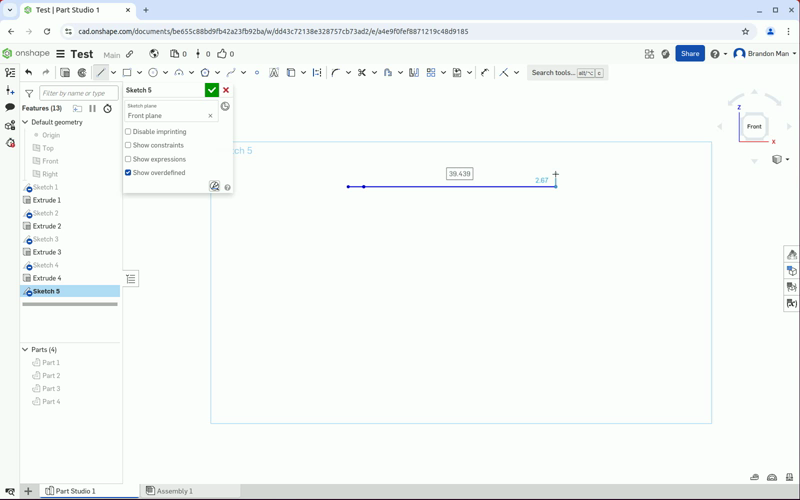
click(555, 173)
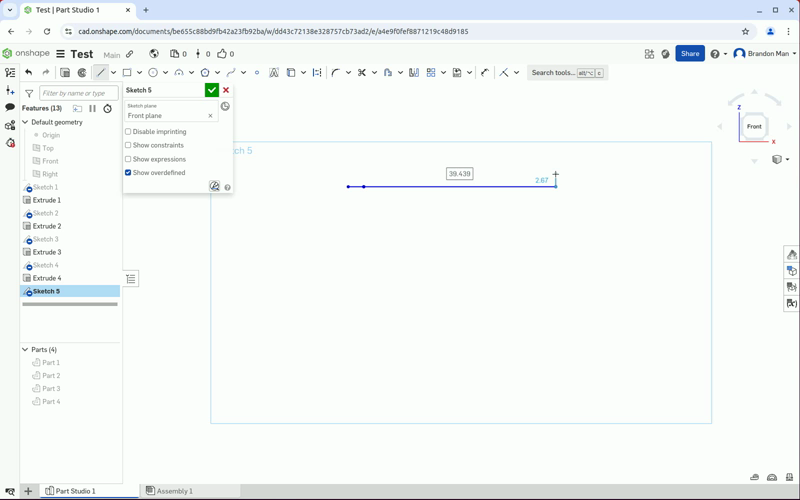
key_up(shift)
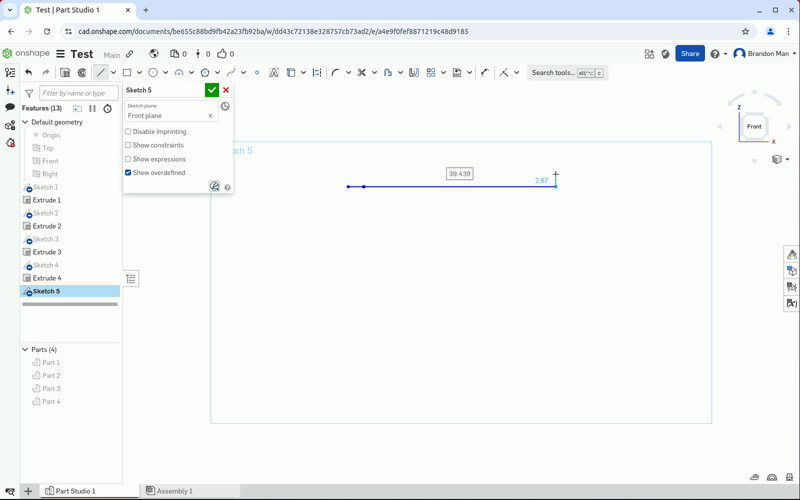
key_down(shift)
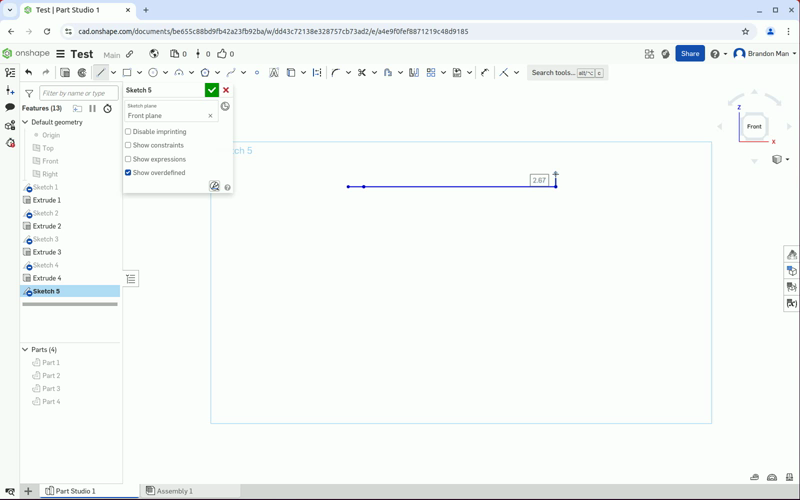
mouse_move(348, 173)
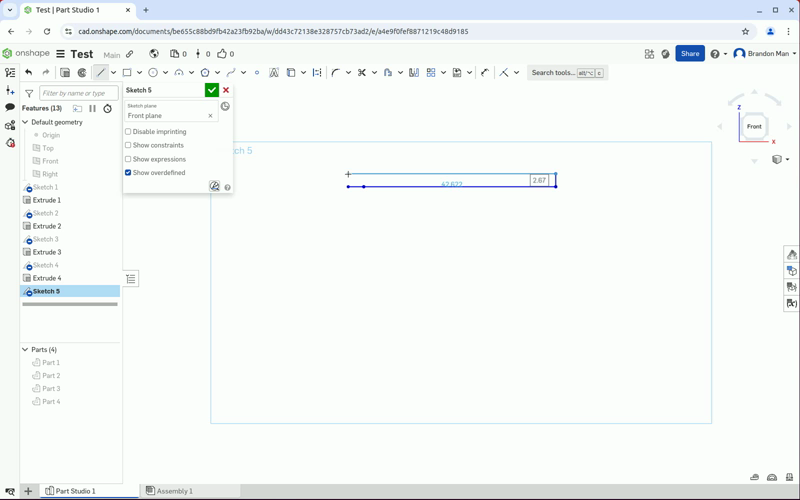
click(348, 173)
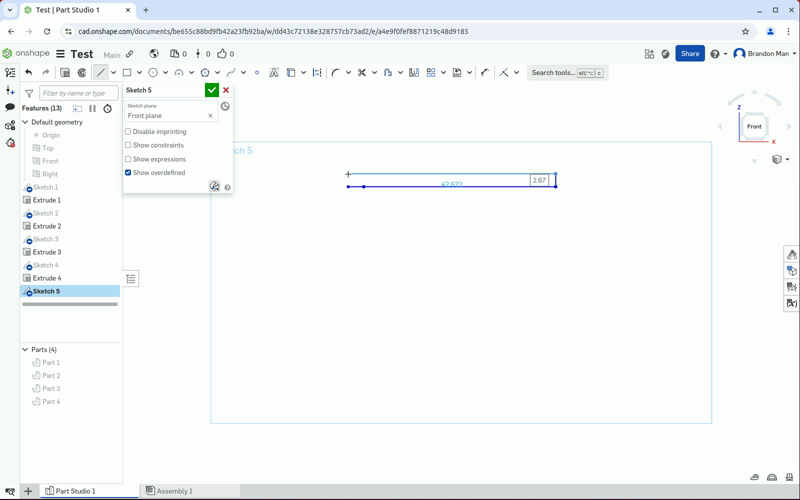
key_up(shift)
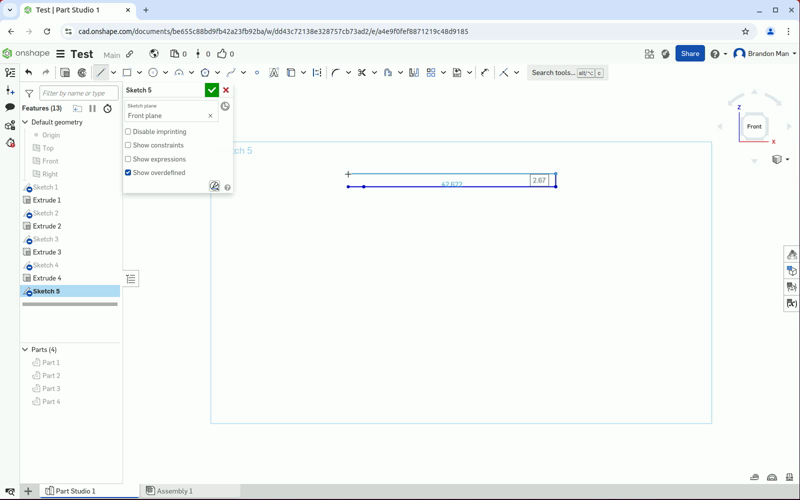
mouse_move(378, 173)
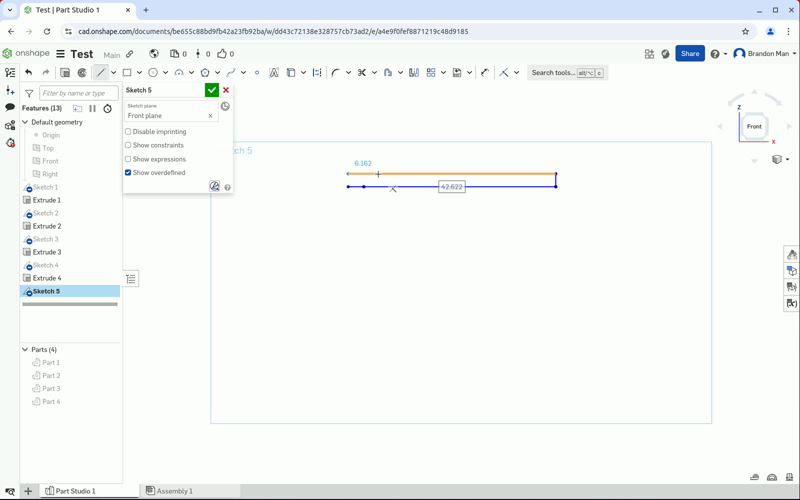
key_down(shift)
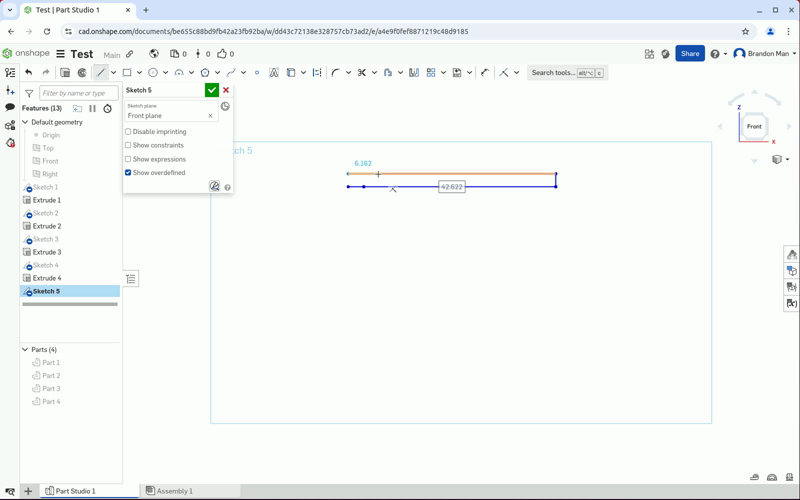
mouse_move(348, 186)
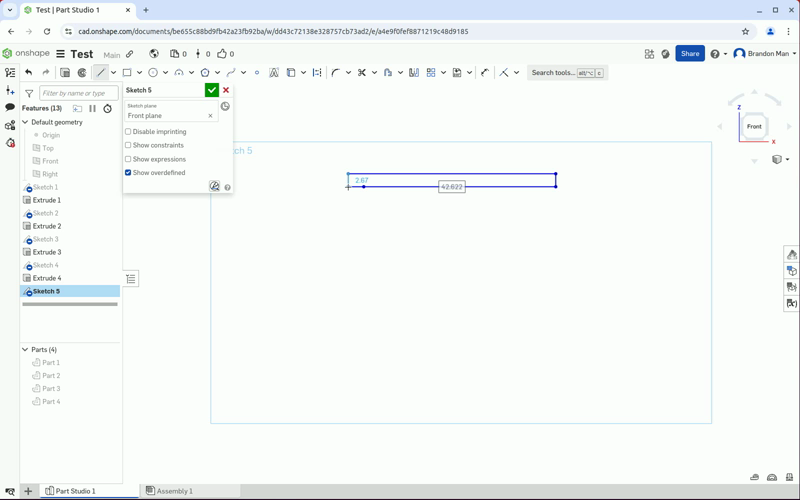
key_up(shift)
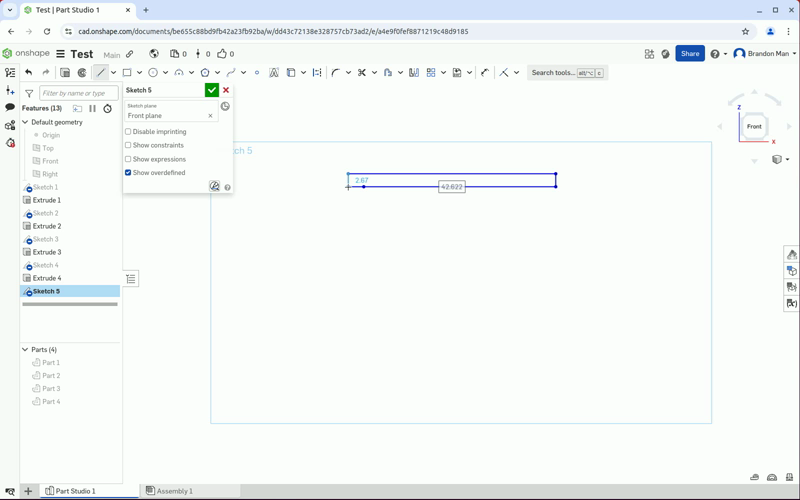
click(348, 186)
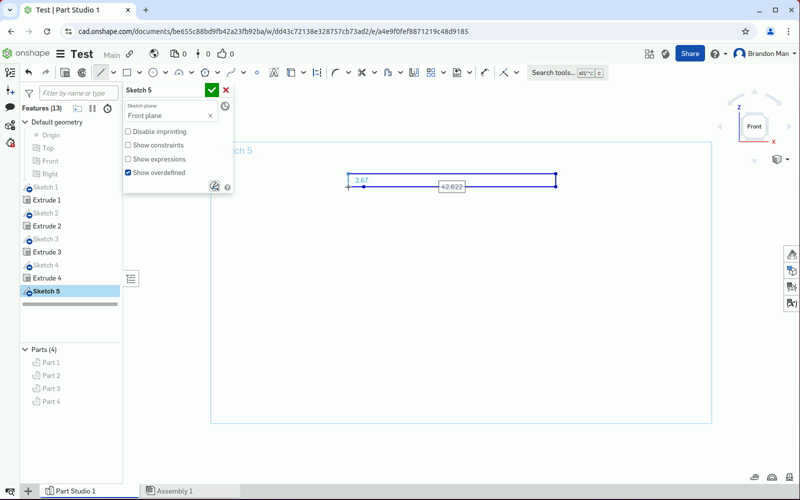
key(esc)
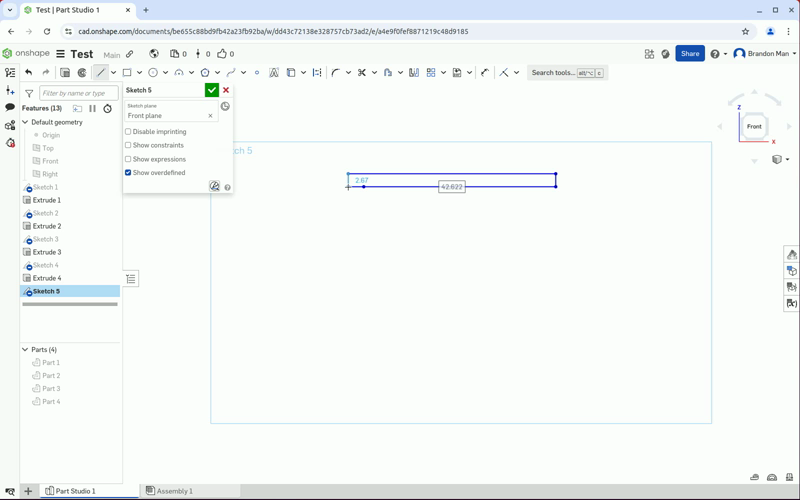
mouse_move(535, 184)
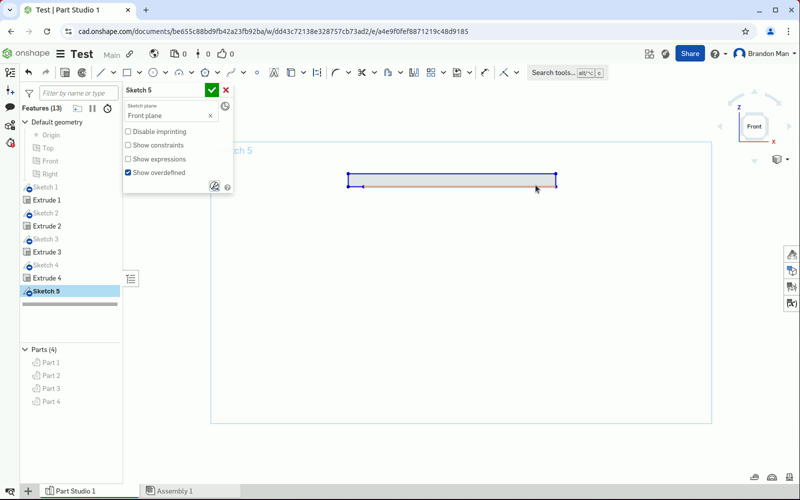
click(535, 184)
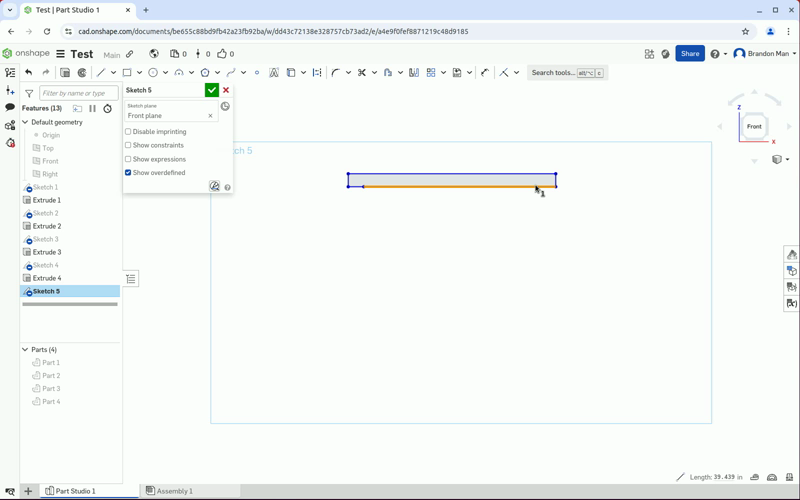
mouse_move(73, 352)
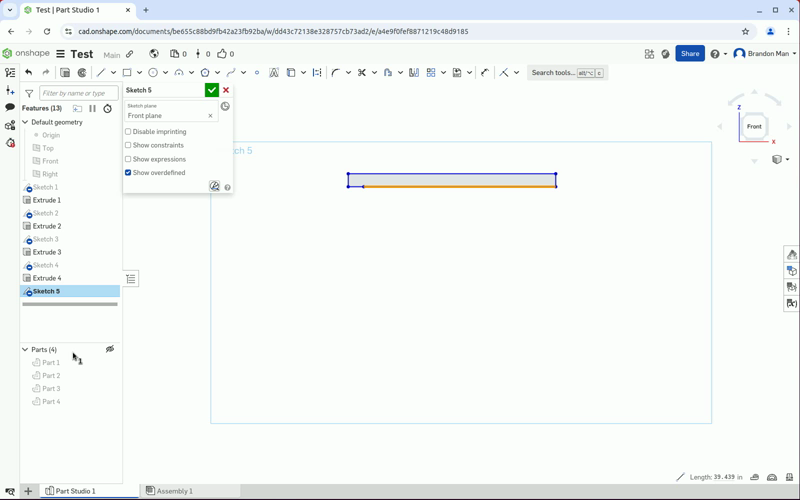
key(shift+y)
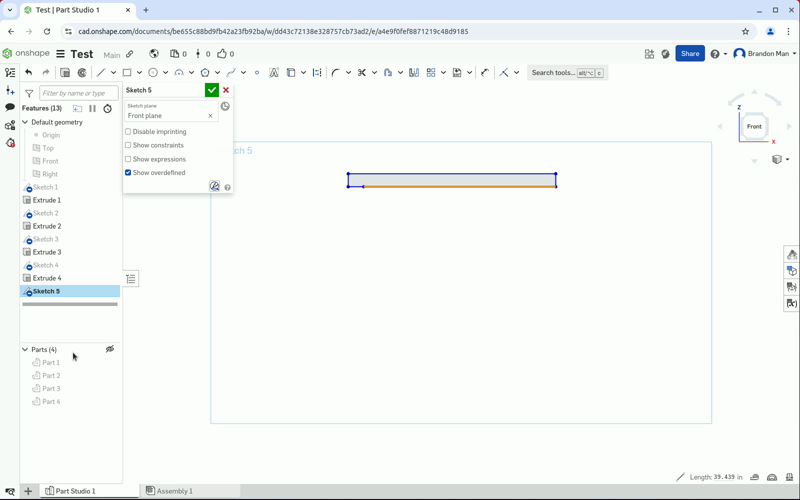
key(shift+e)
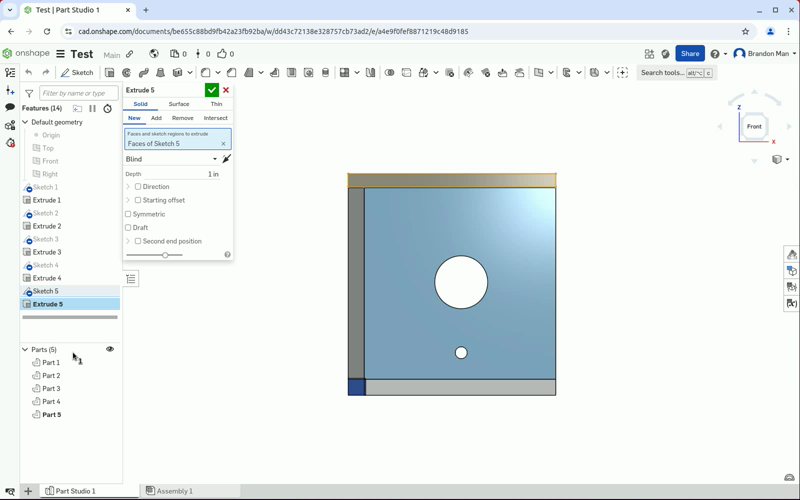
mouse_move(143, 106)
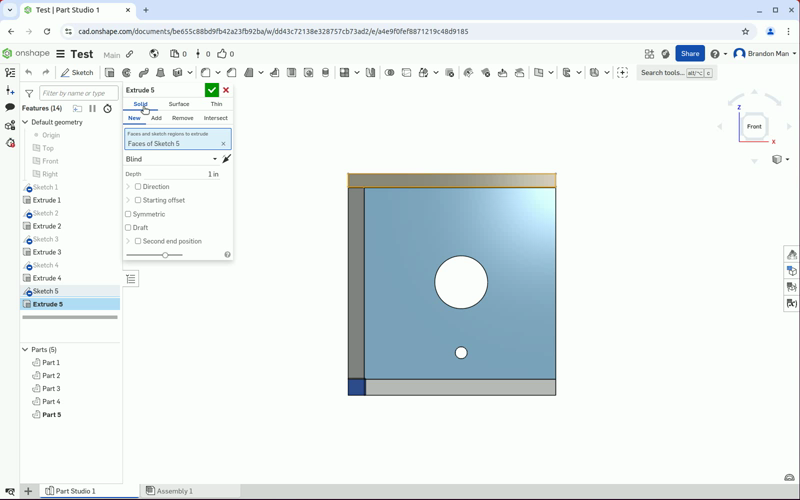
click(143, 106)
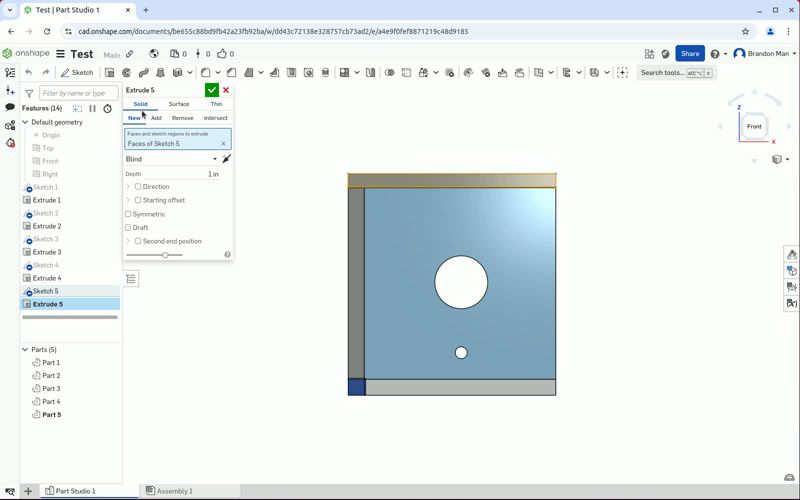
mouse_move(137, 120)
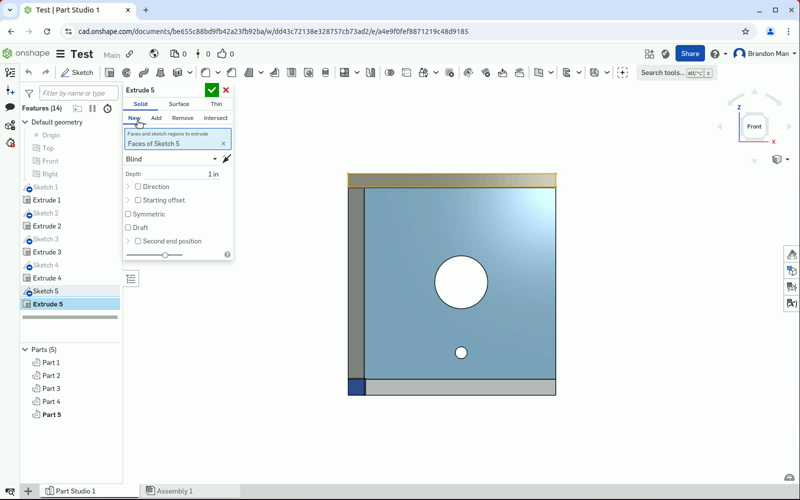
click(137, 120)
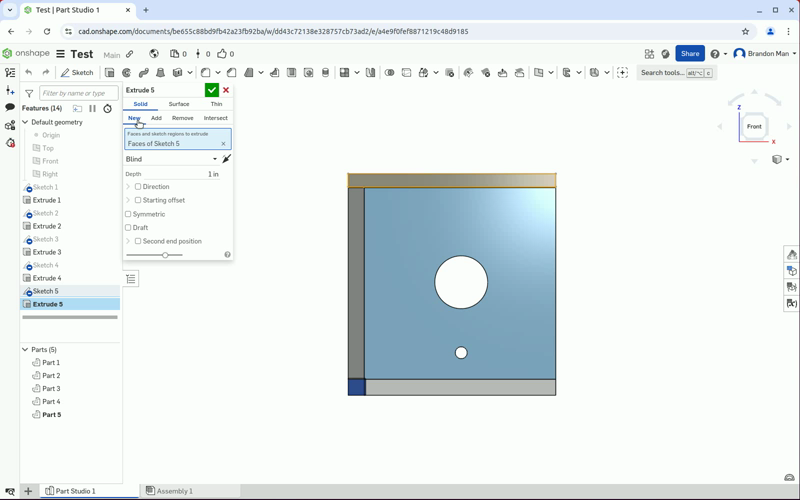
key(tab, 4)
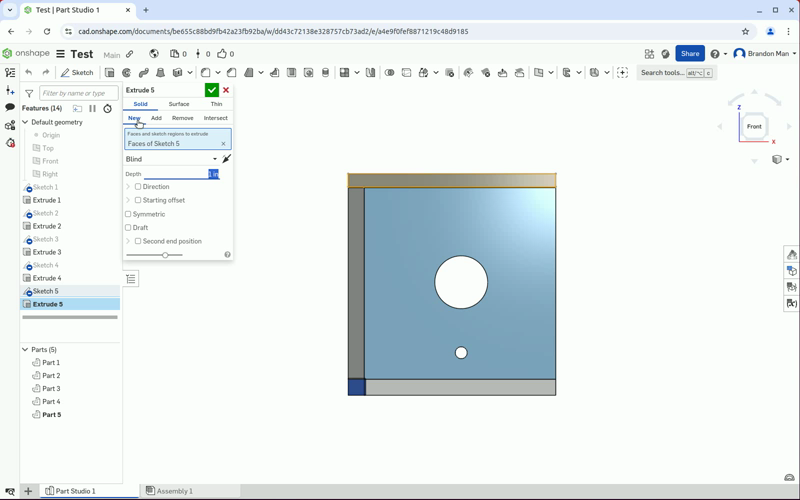
text(3.37)
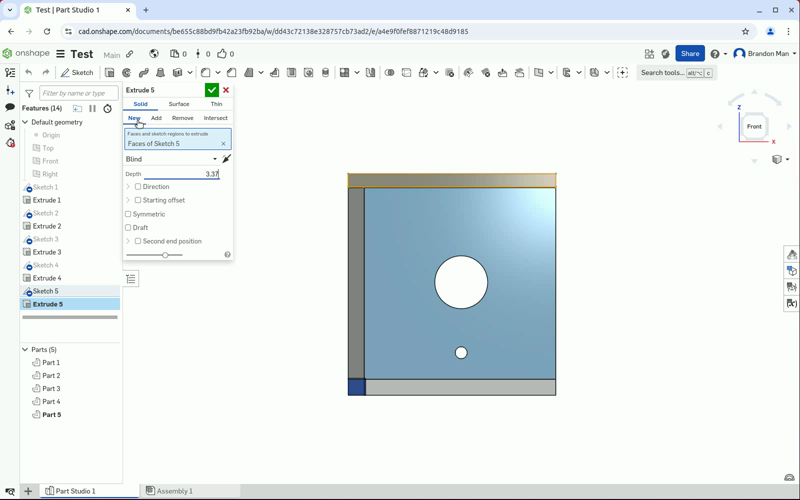
key(enter)
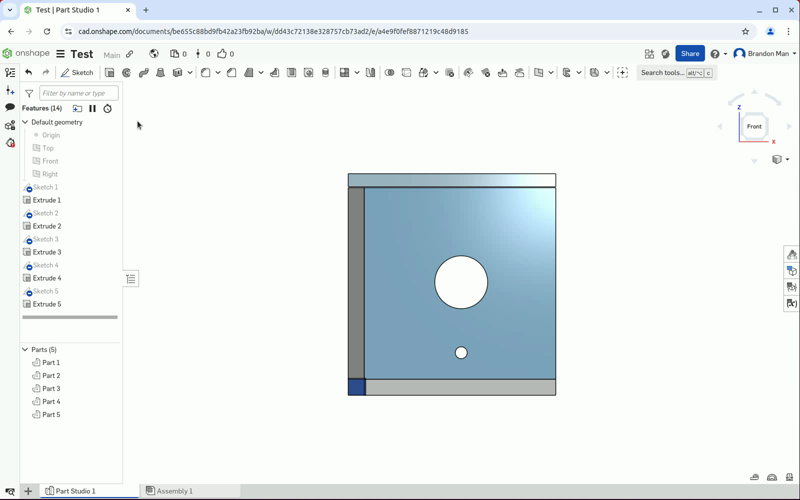
key(shift+h)
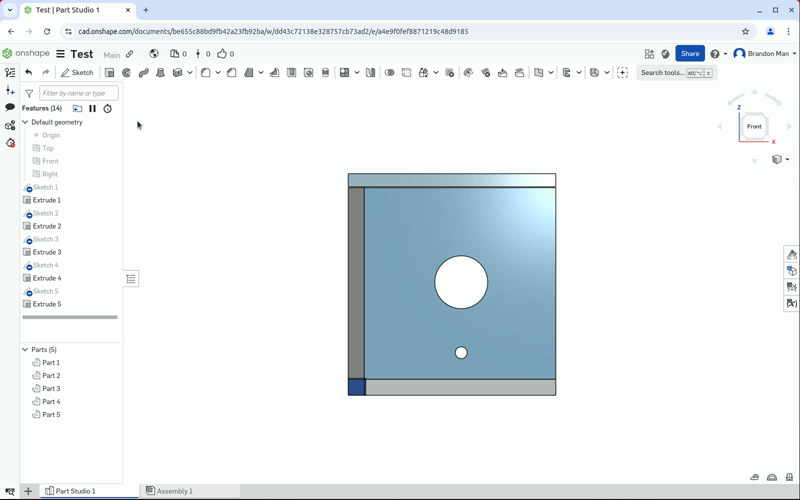
key(shift+h)
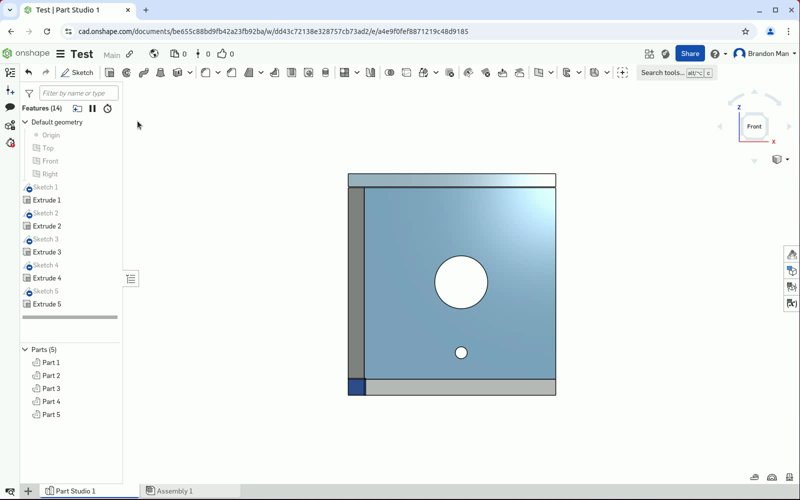
mouse_move(73, 189)
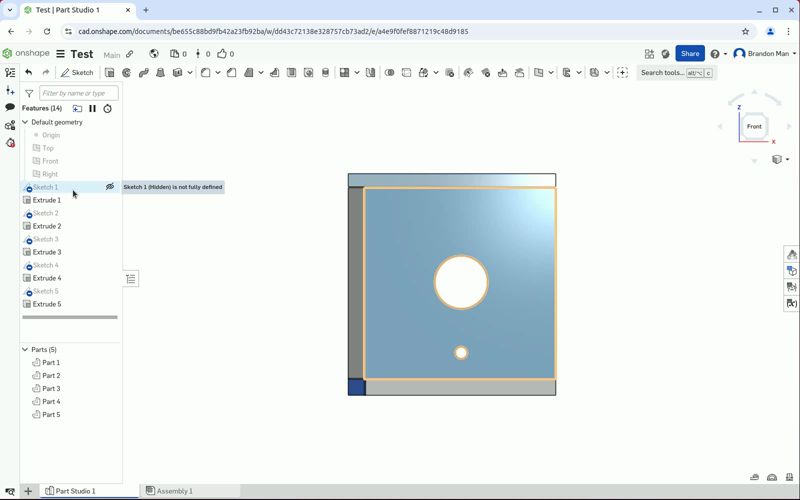
click(73, 189)
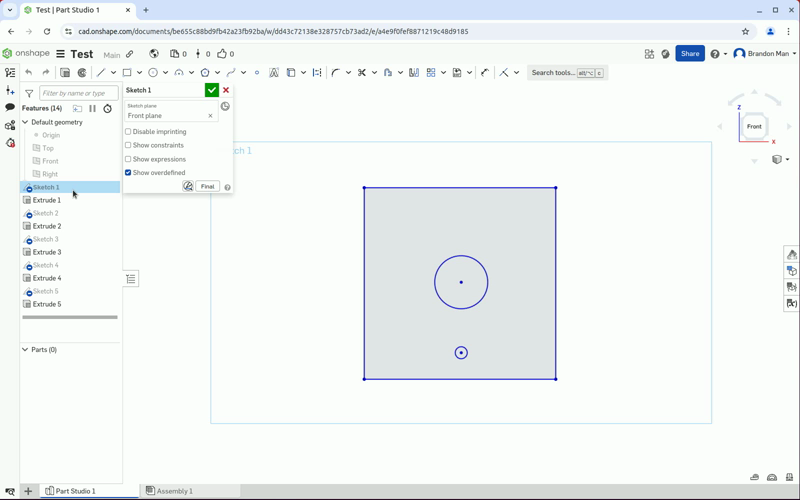
mouse_move(229, 92)
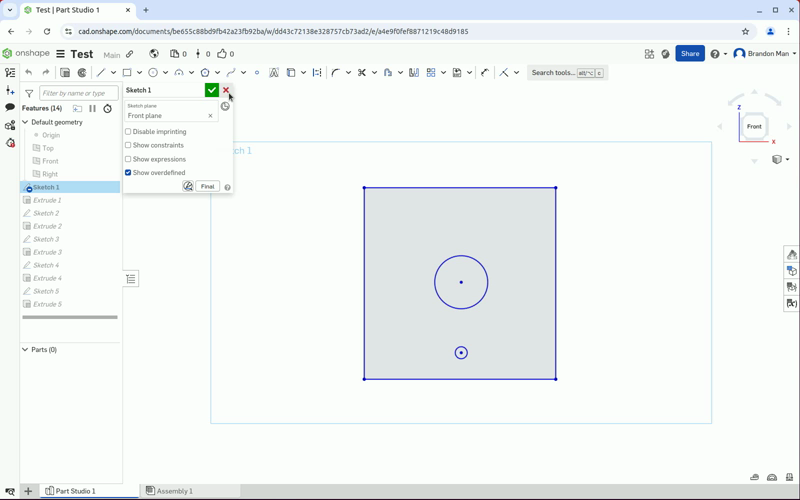
click(229, 92)
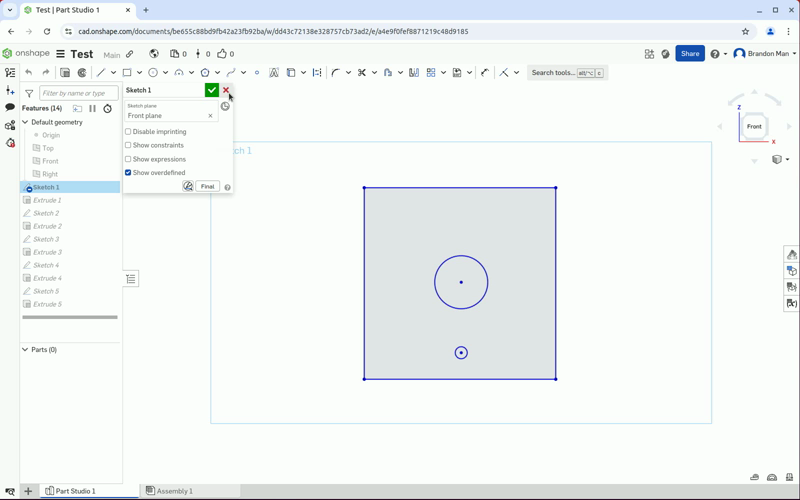
key(shift+s)
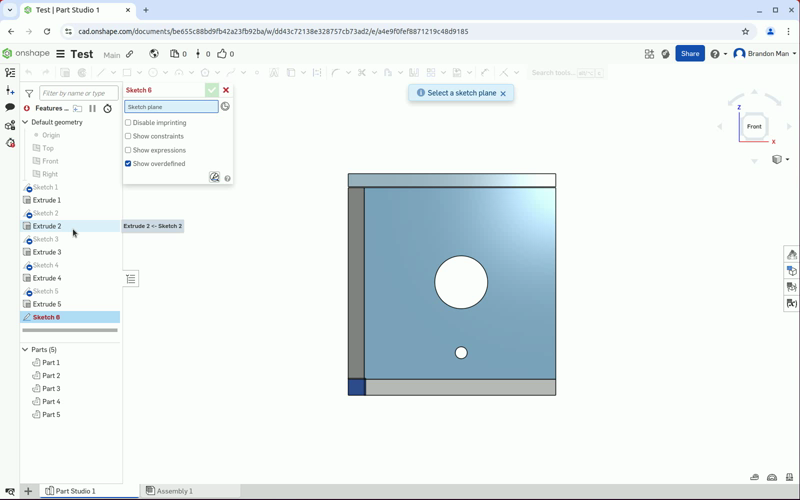
scroll(3)
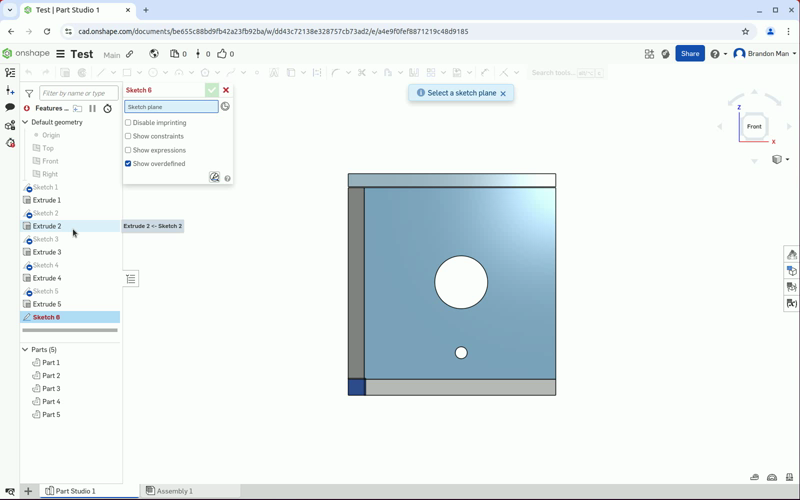
mouse_move(73, 163)
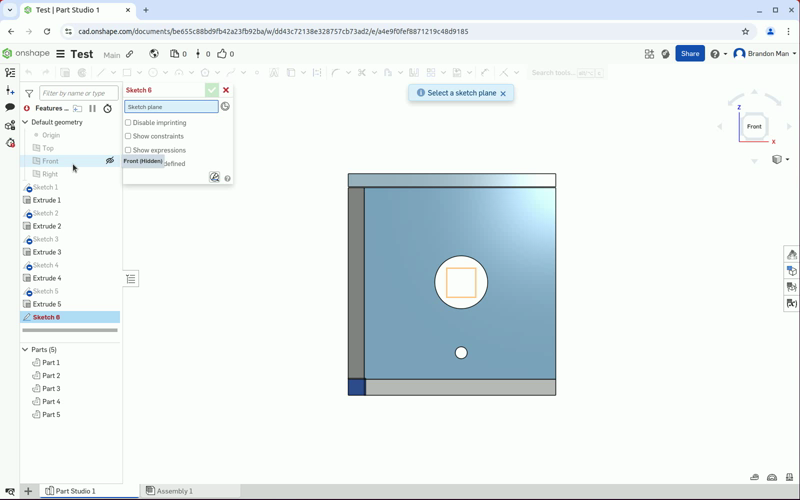
click(73, 163)
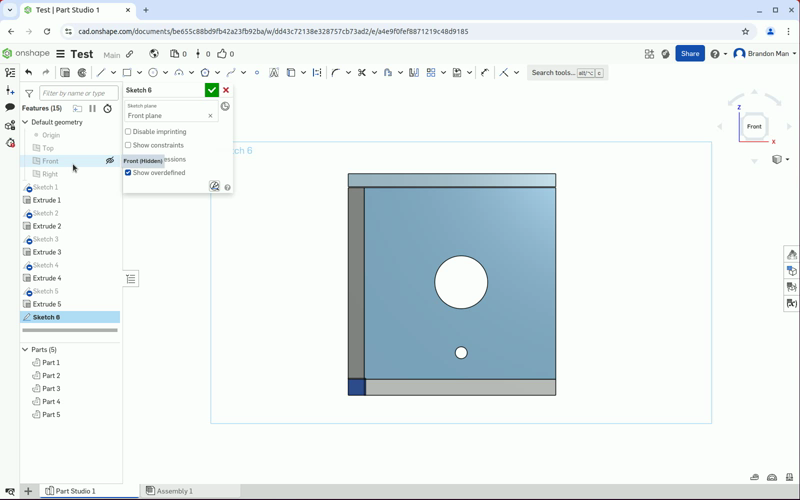
mouse_move(73, 352)
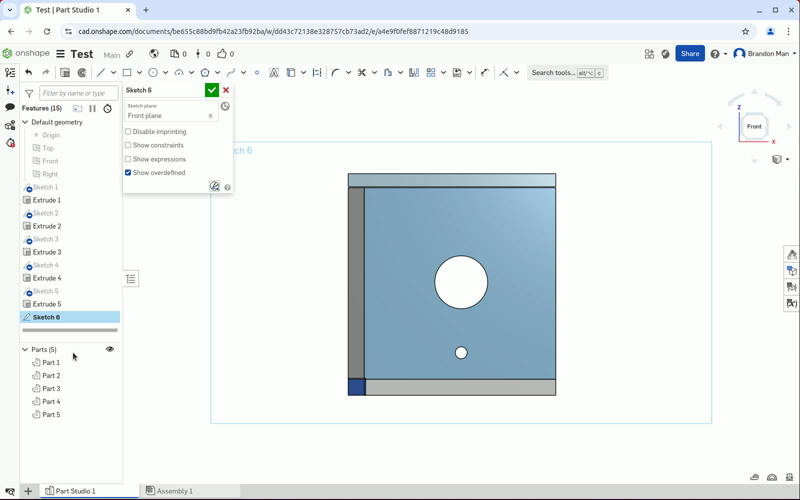
key(y)
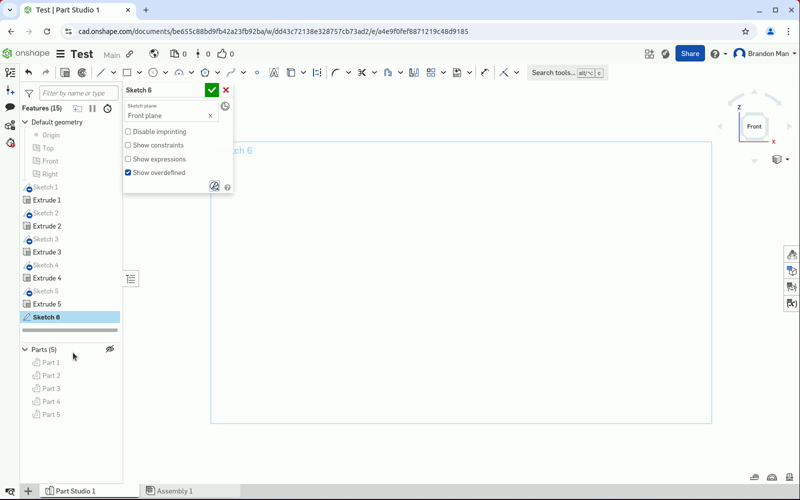
key(c)
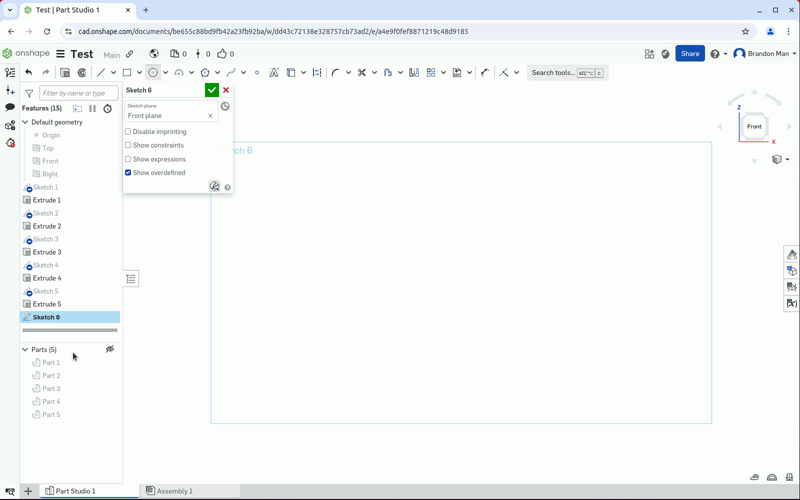
key_down(shift)
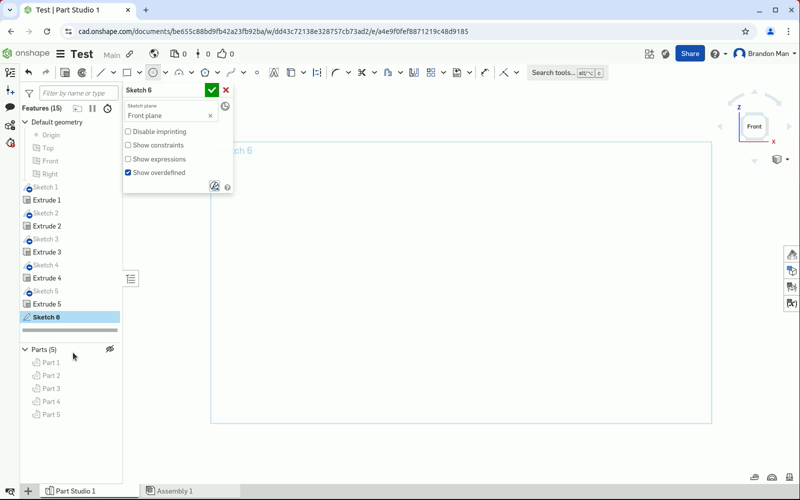
mouse_move(461, 353)
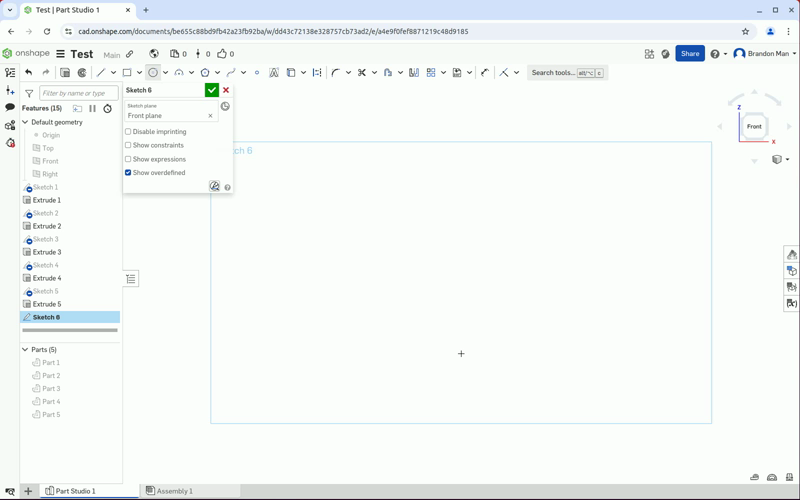
click(461, 353)
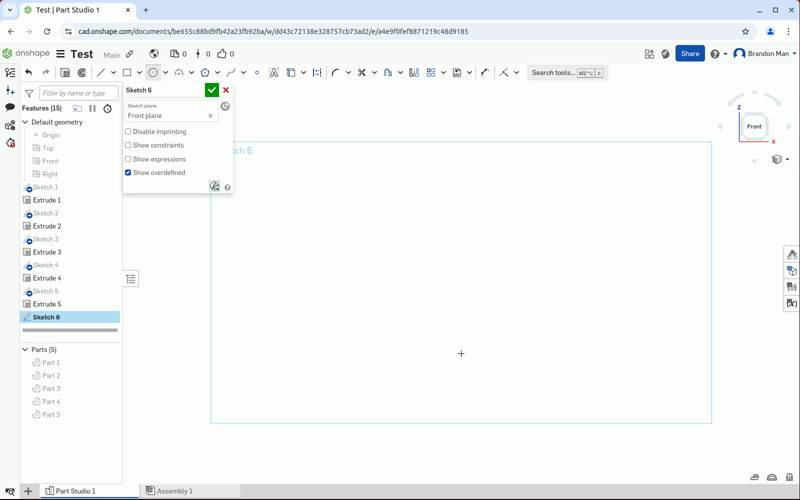
key_up(shift)
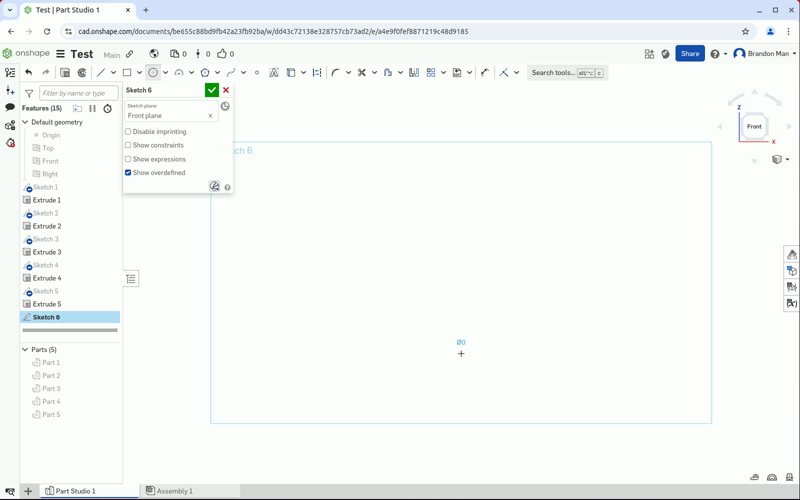
mouse_move(467, 353)
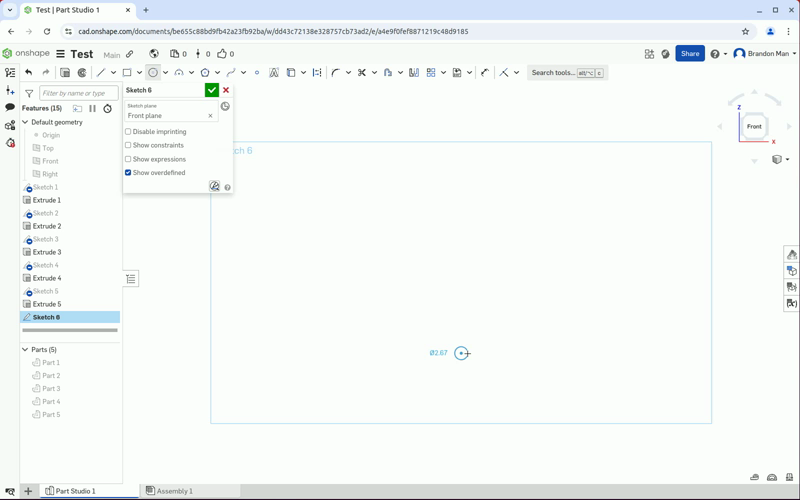
click(467, 353)
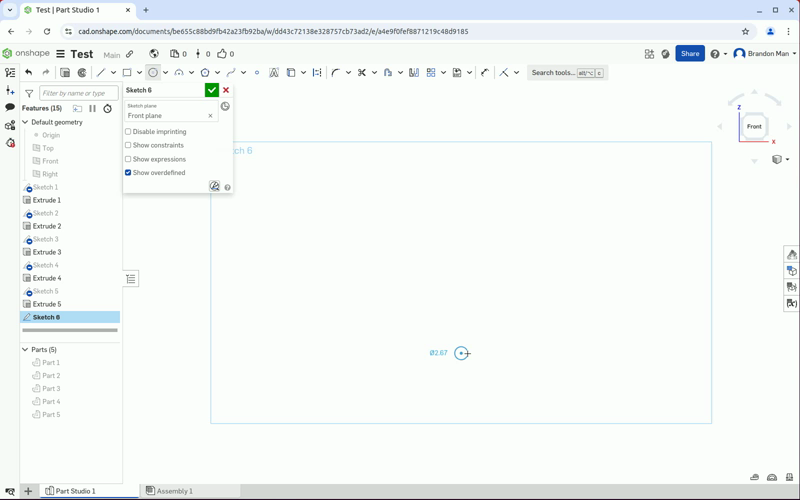
key(esc)
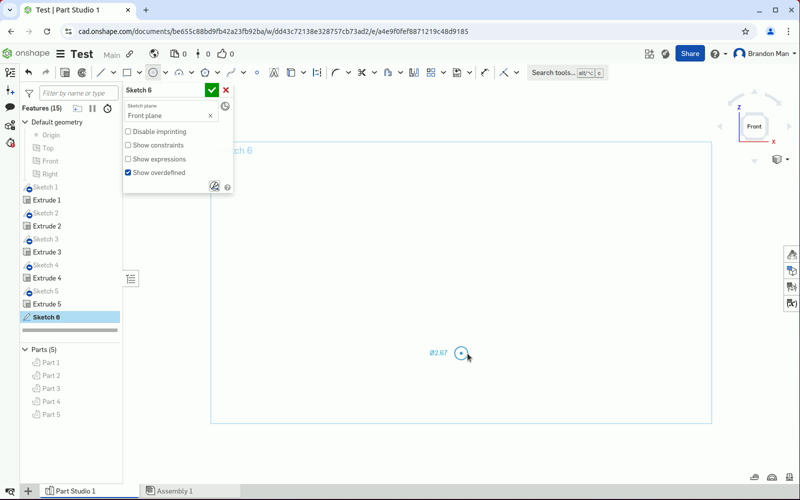
mouse_move(456, 350)
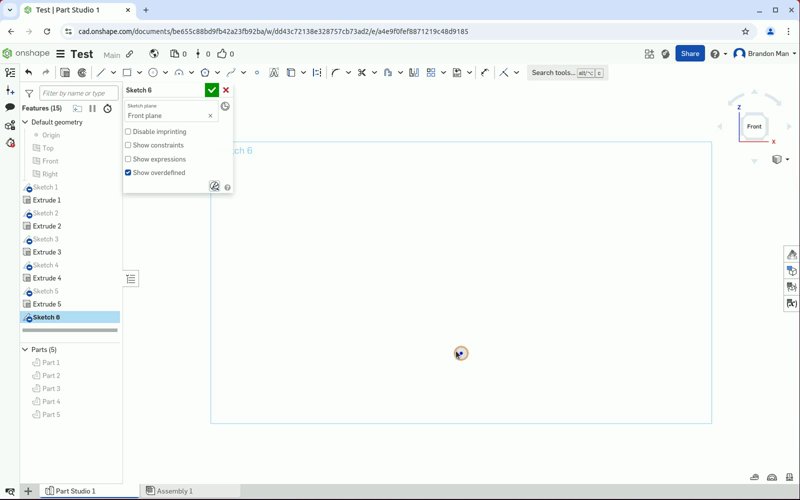
scroll(6)
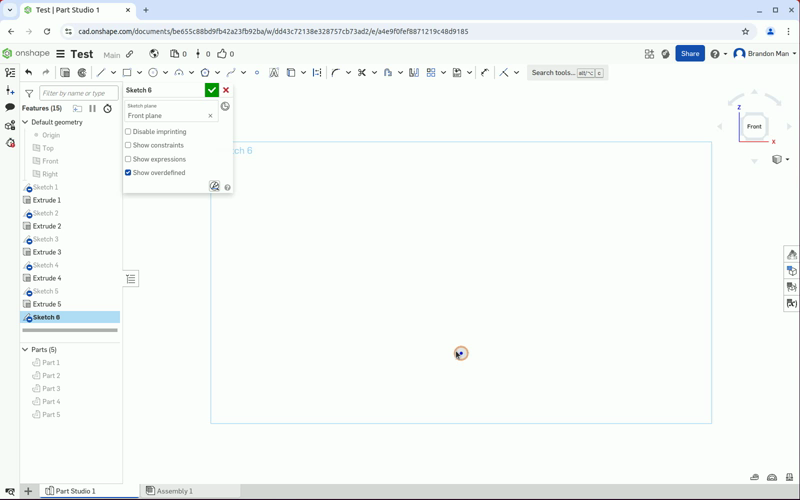
scroll(6)
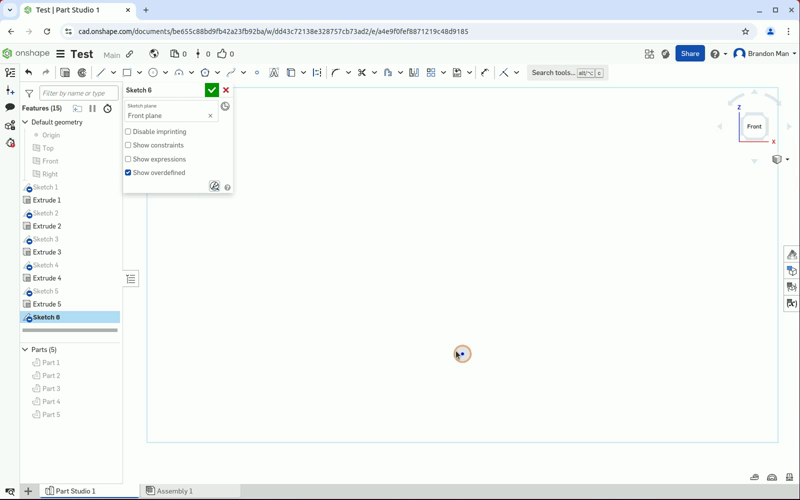
scroll(6)
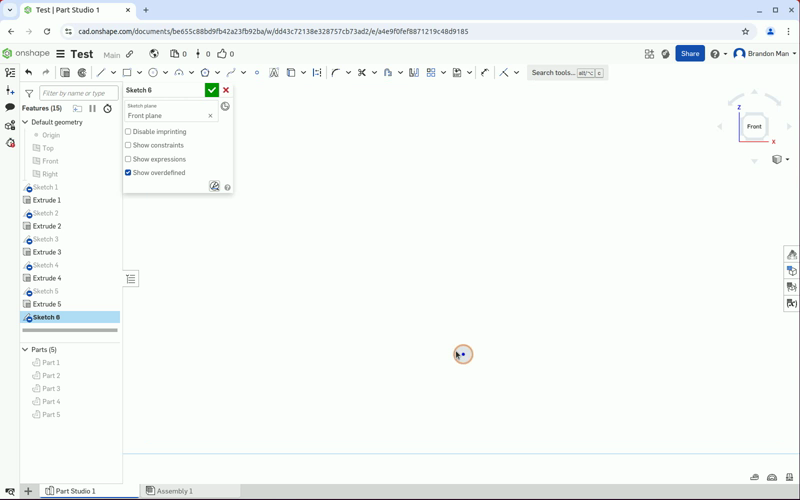
scroll(6)
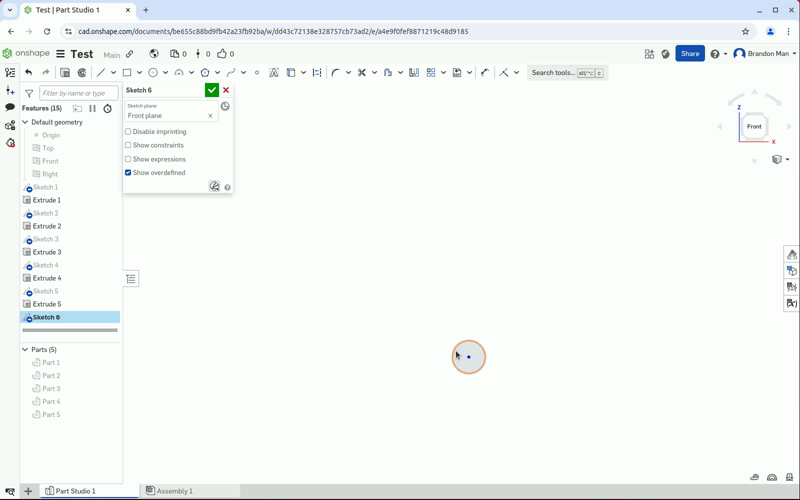
scroll(6)
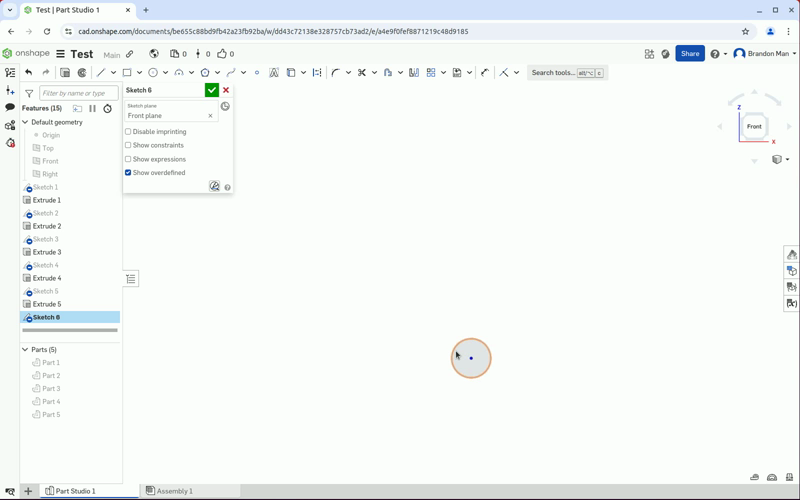
scroll(6)
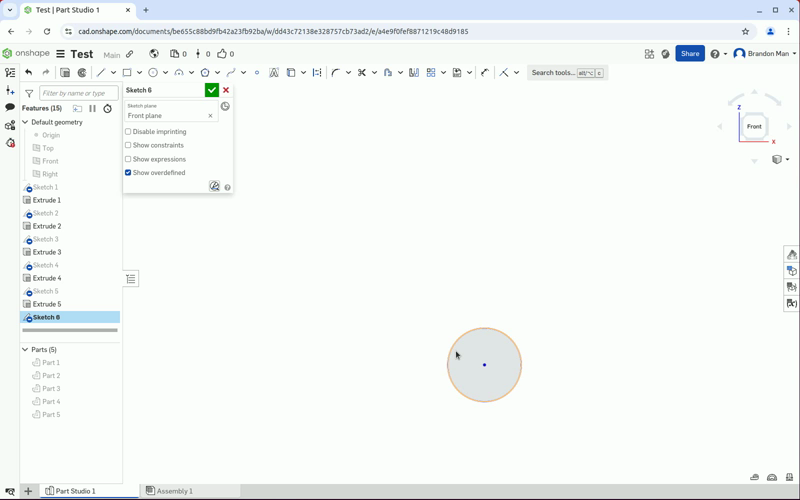
scroll(6)
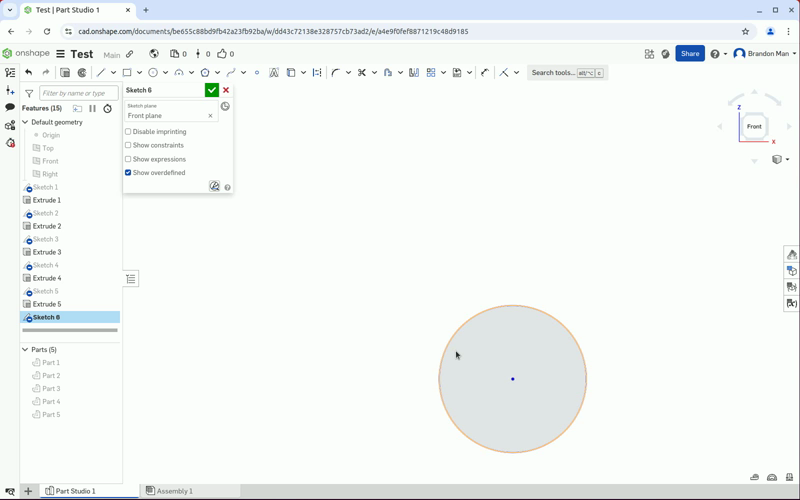
click(456, 350)
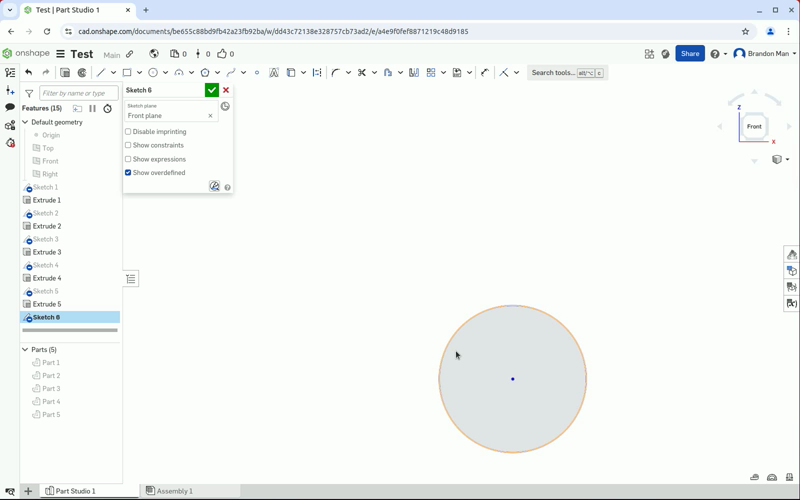
scroll(-6)
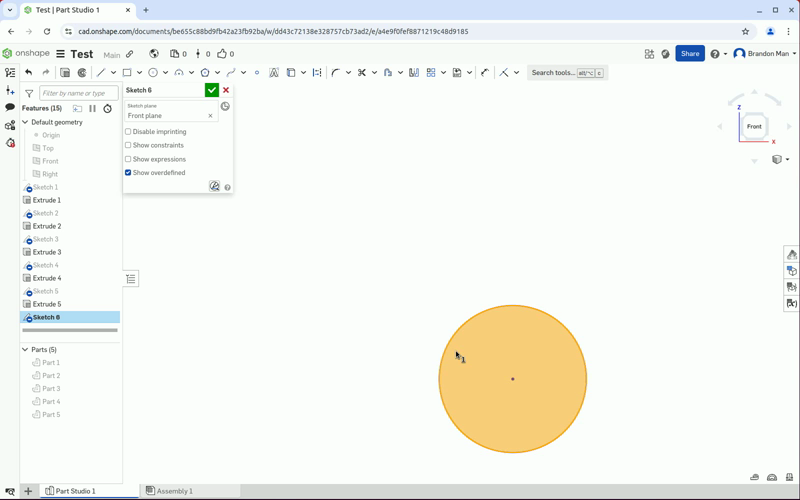
scroll(-6)
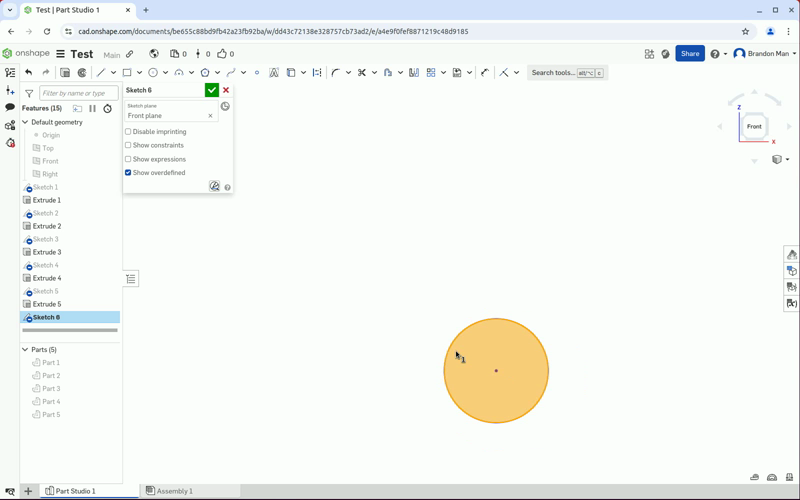
scroll(-6)
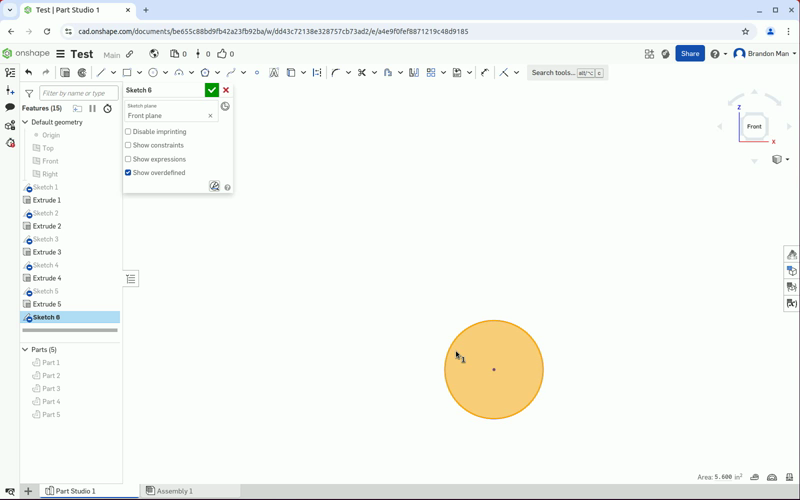
scroll(-6)
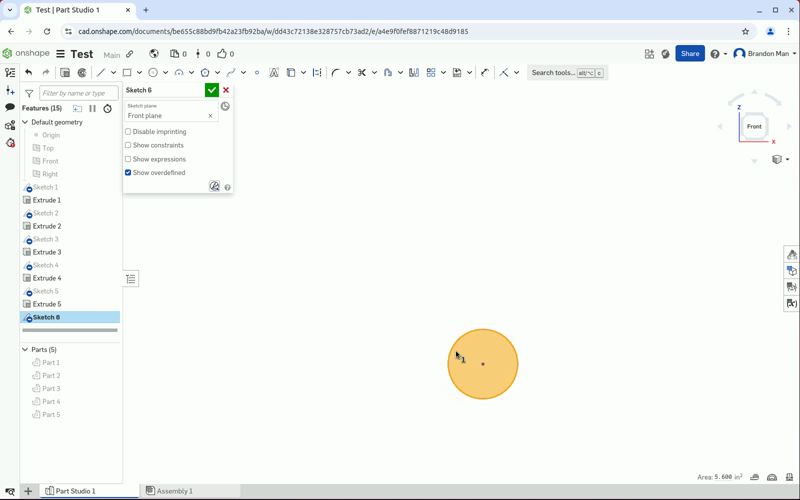
scroll(-6)
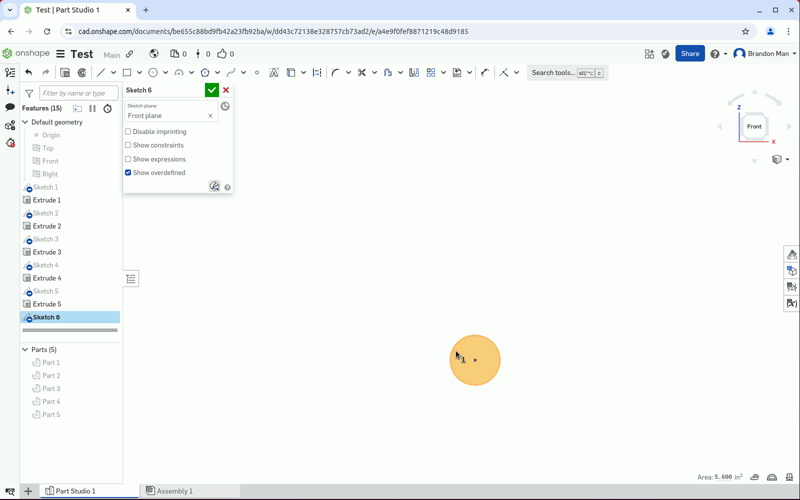
scroll(-6)
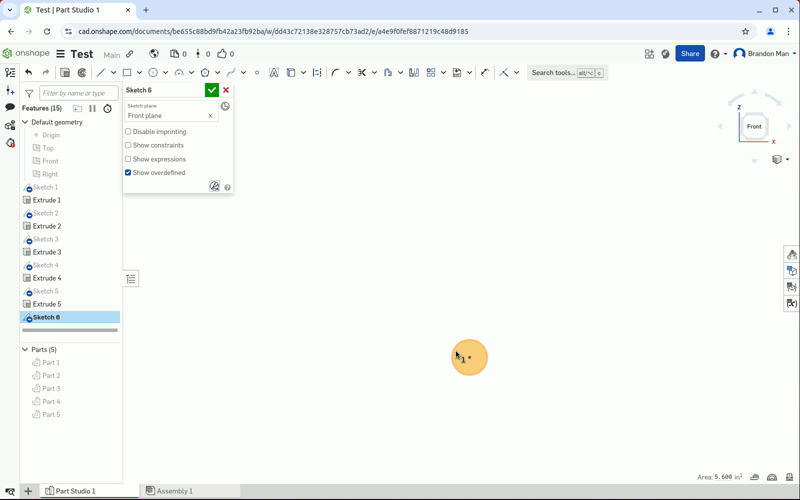
scroll(-6)
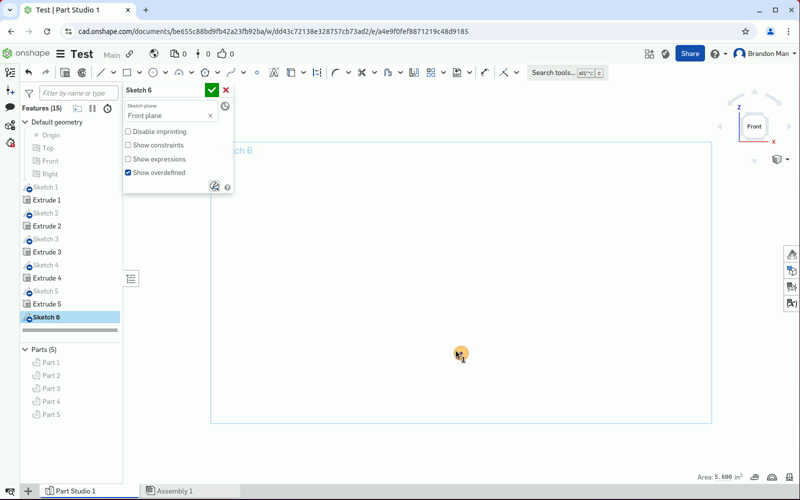
mouse_move(73, 352)
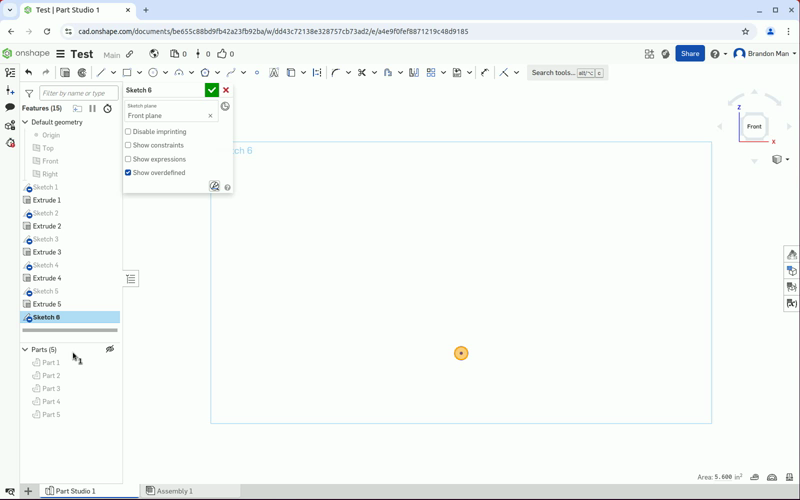
key(shift+y)
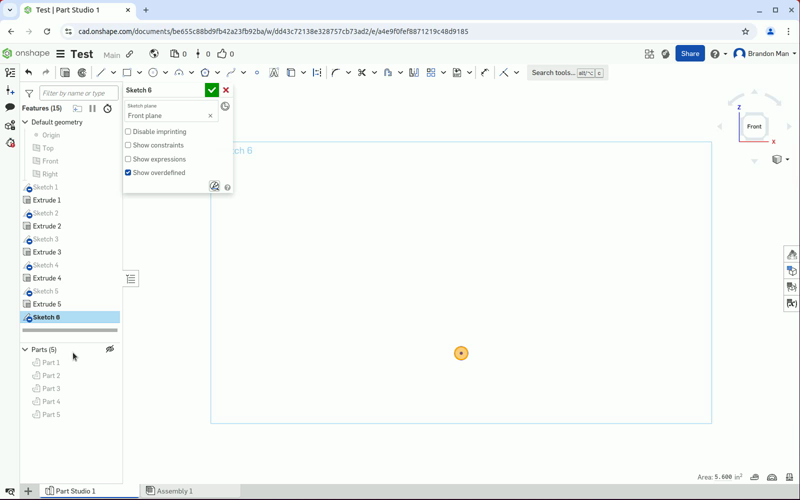
key(shift+e)
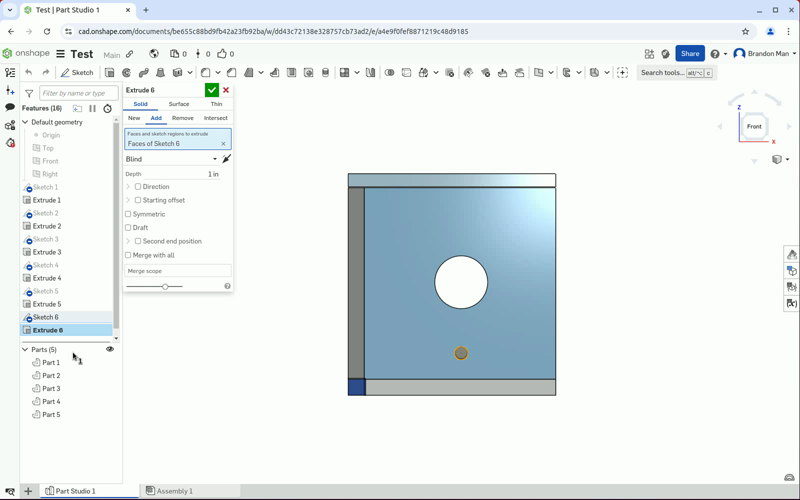
mouse_move(143, 106)
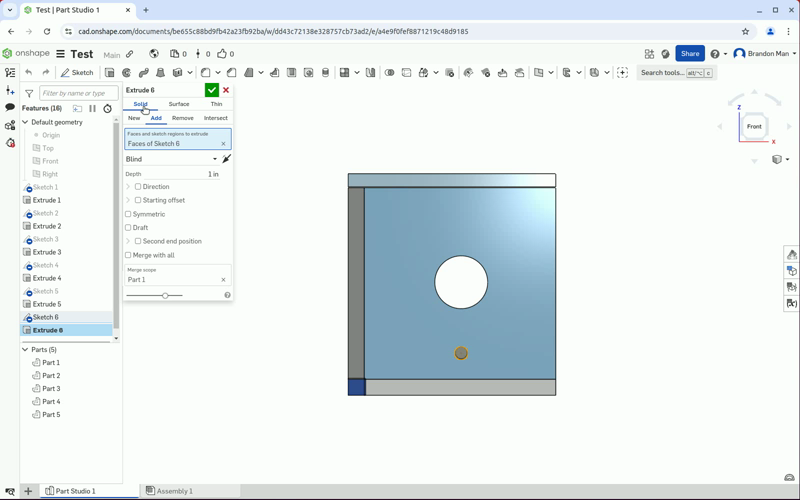
click(143, 106)
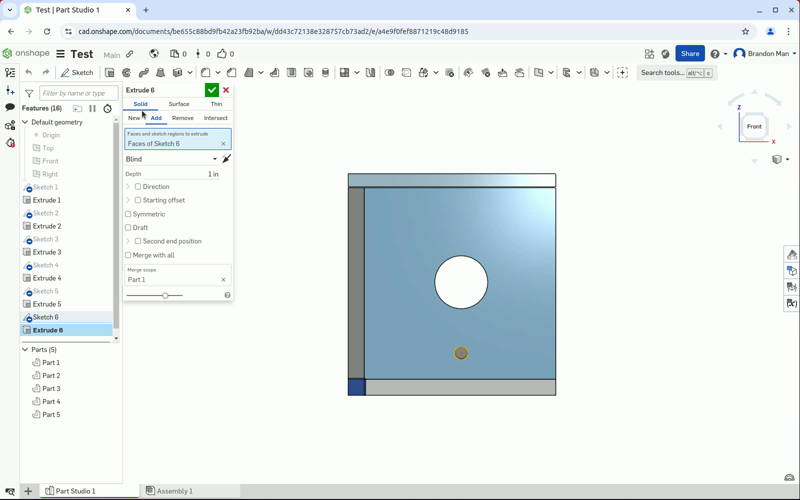
mouse_move(137, 120)
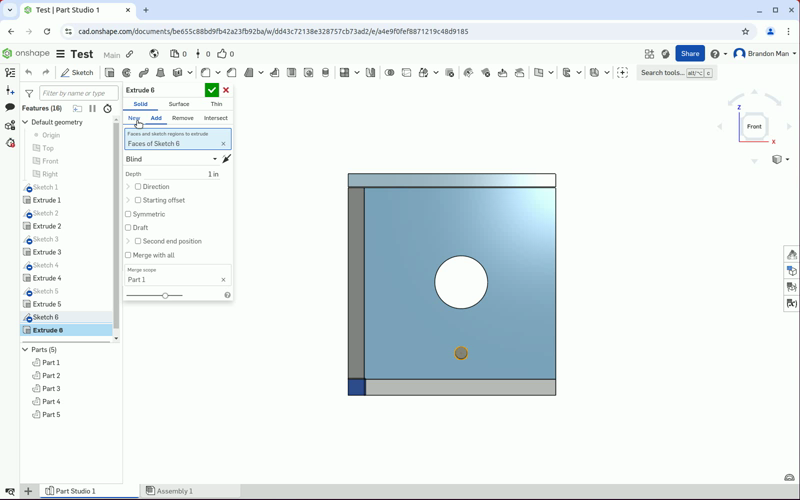
click(137, 120)
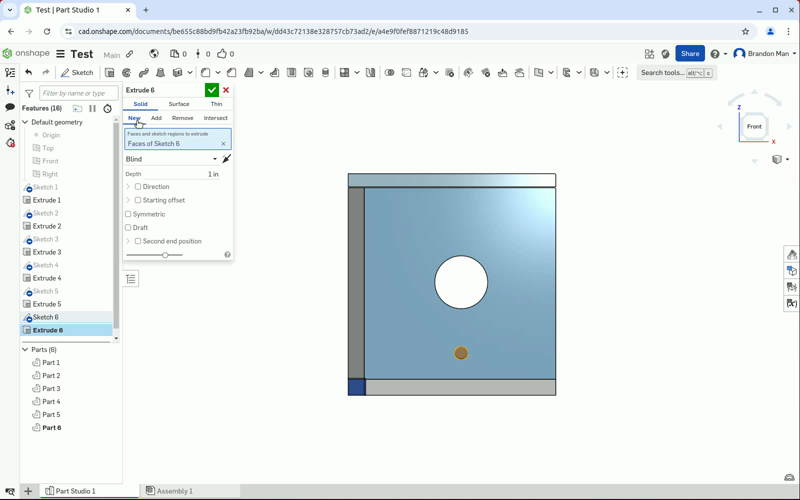
key(tab, 4)
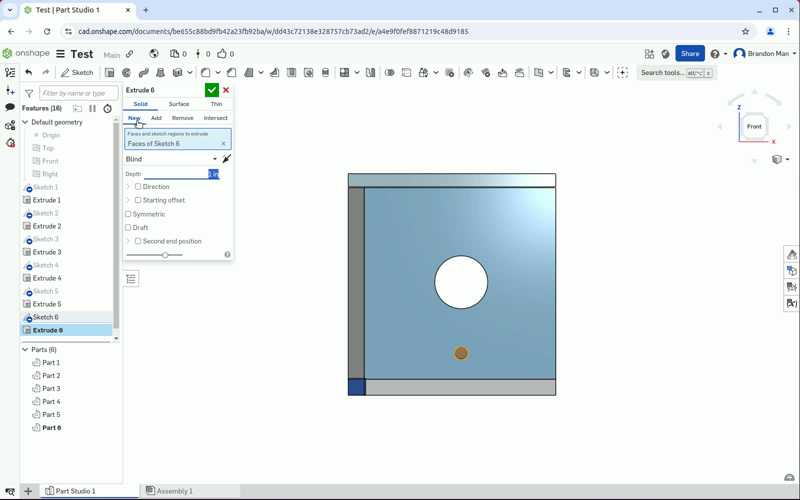
text(3.37)
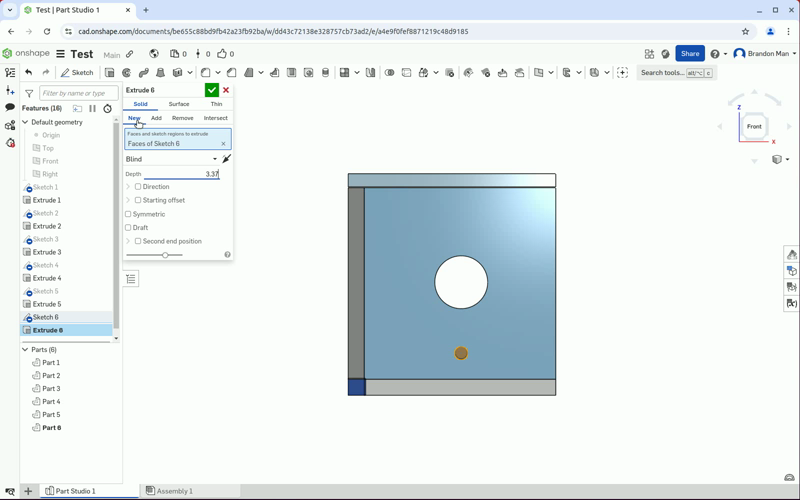
key(enter)
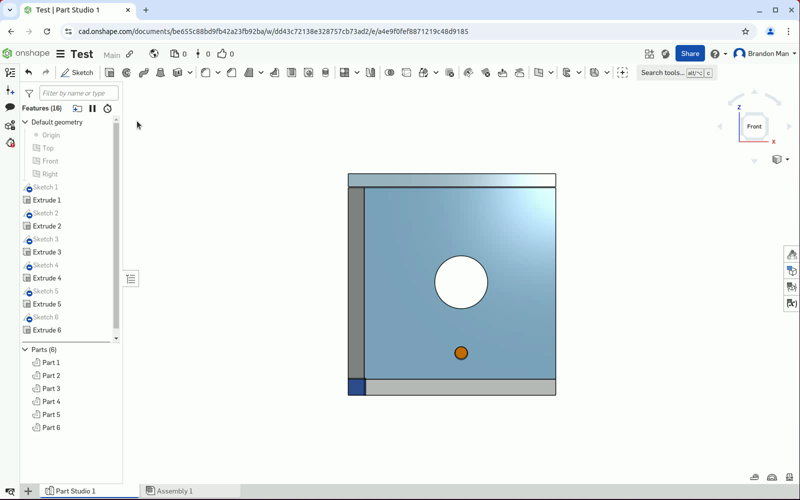
key(shift+h)
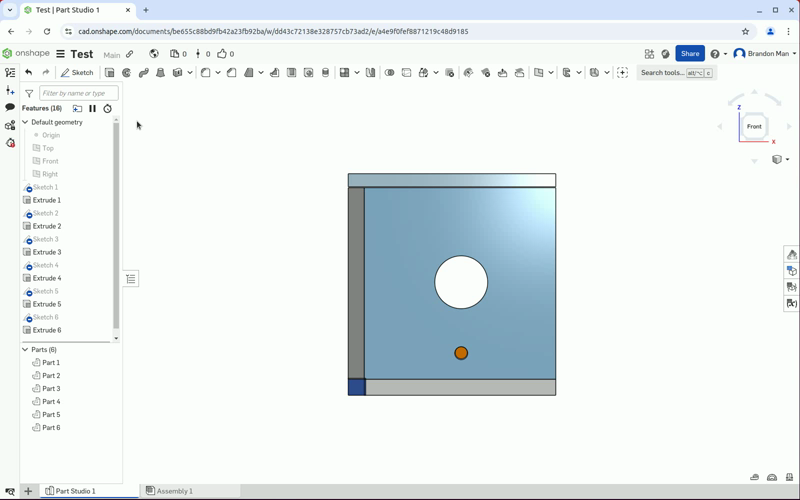
key(shift+h)
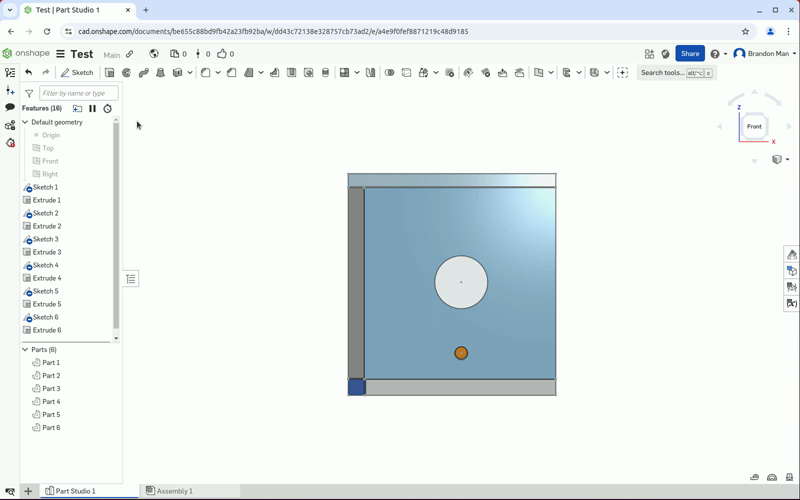
key(shift+7)
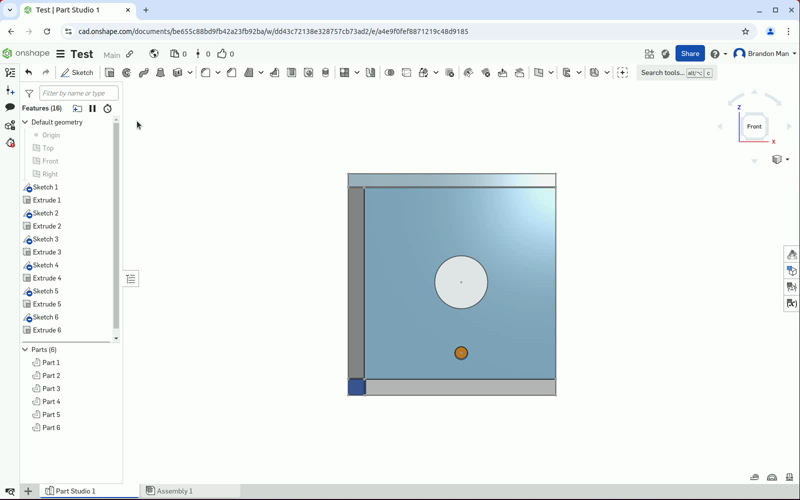
key(left, 2)
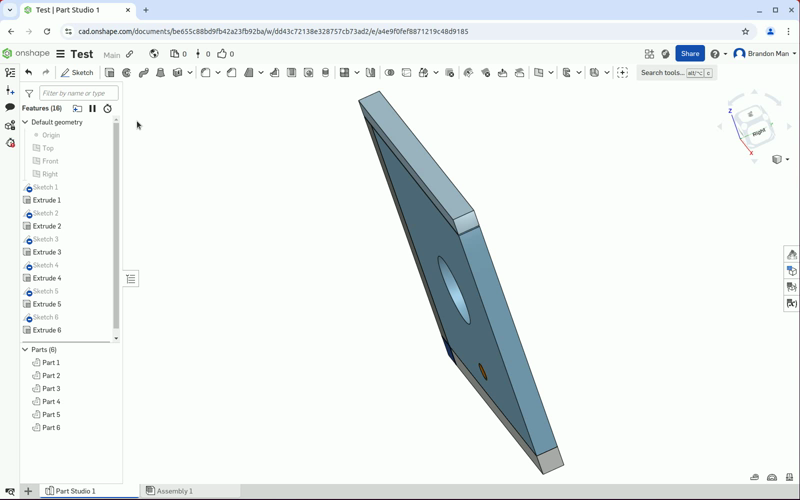
key(down, 2)
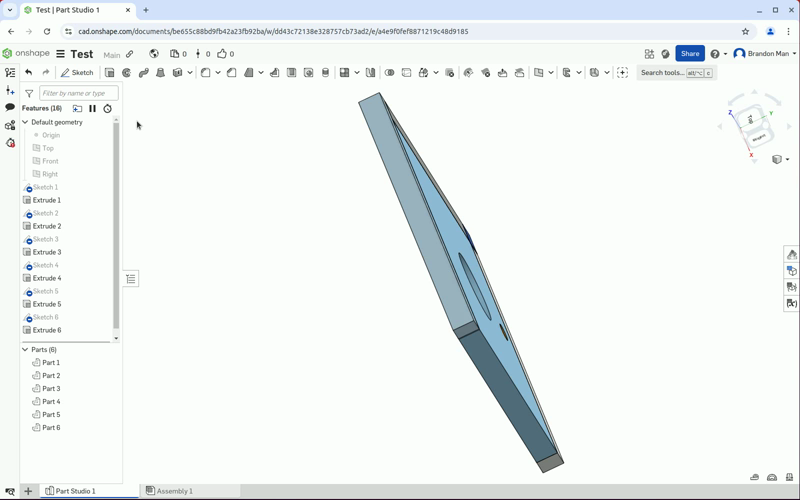
key(up, 2)
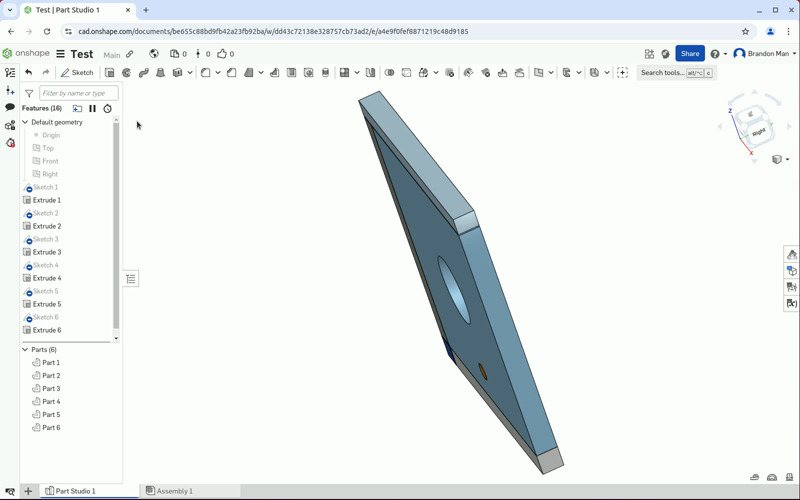
key(right, 2)
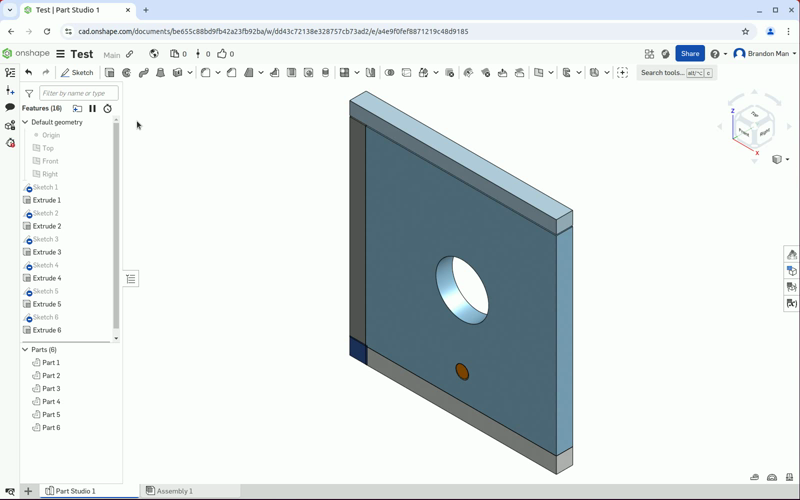
mouse_move(69, 189)
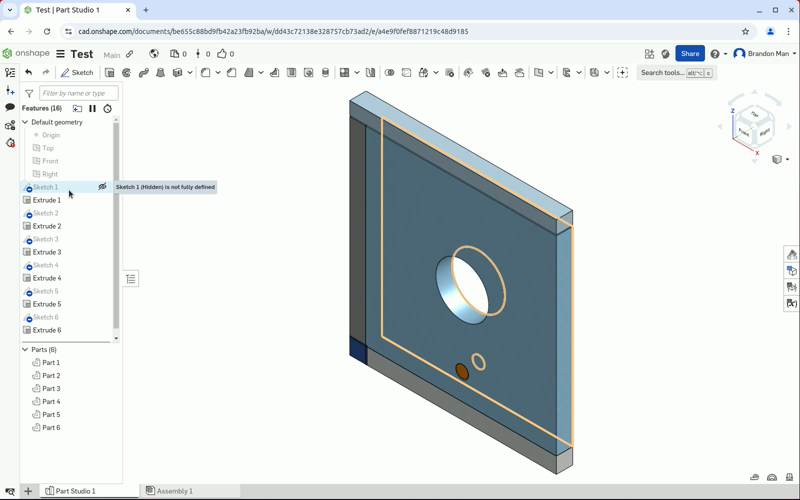
click(69, 189)